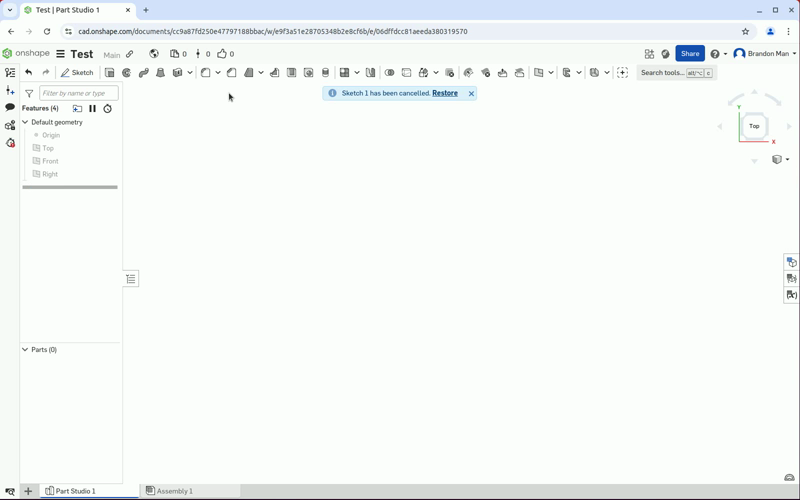
key(shift+h)
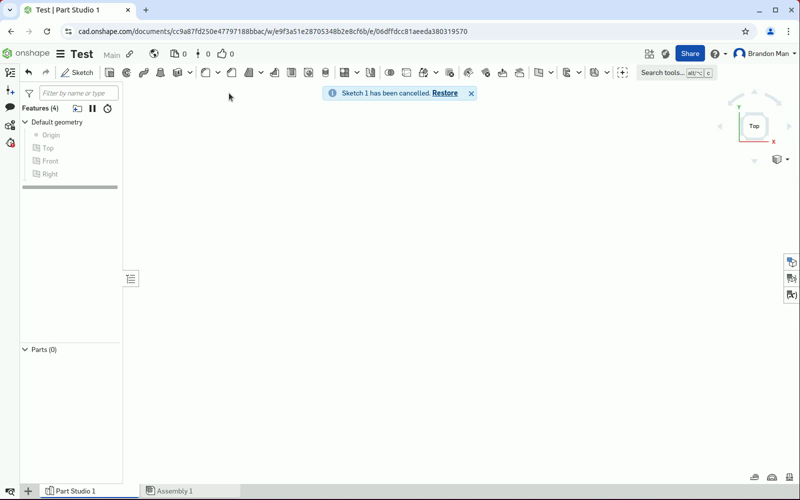
mouse_move(73, 352)
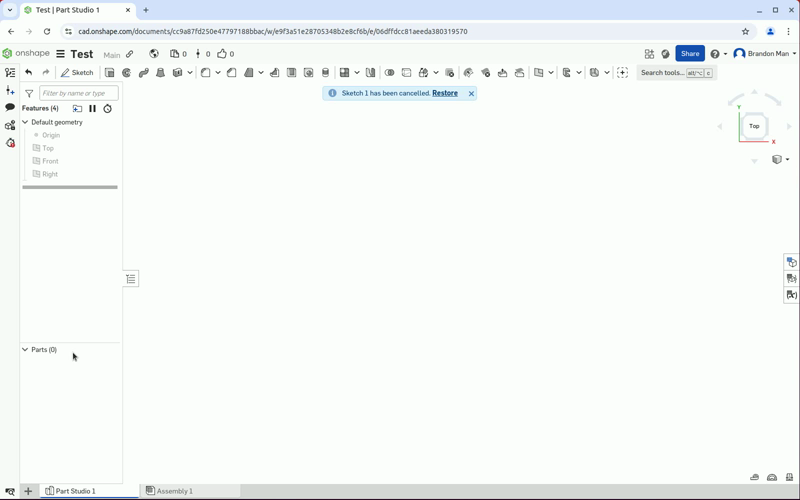
key(y)
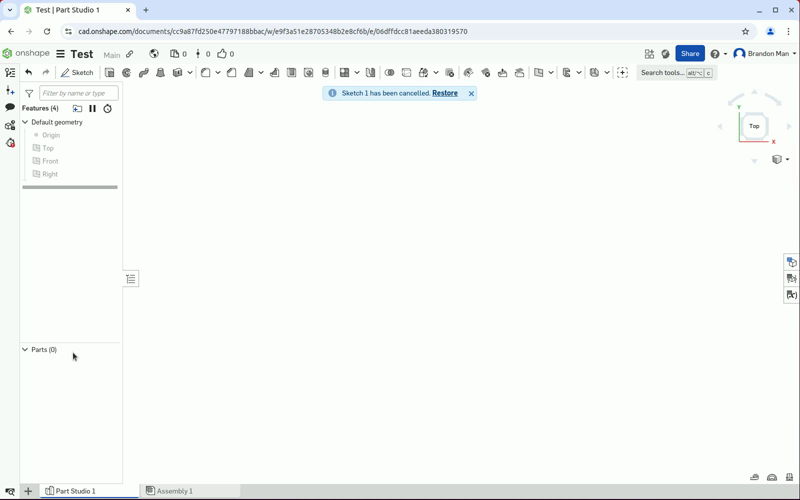
key(shift+p)
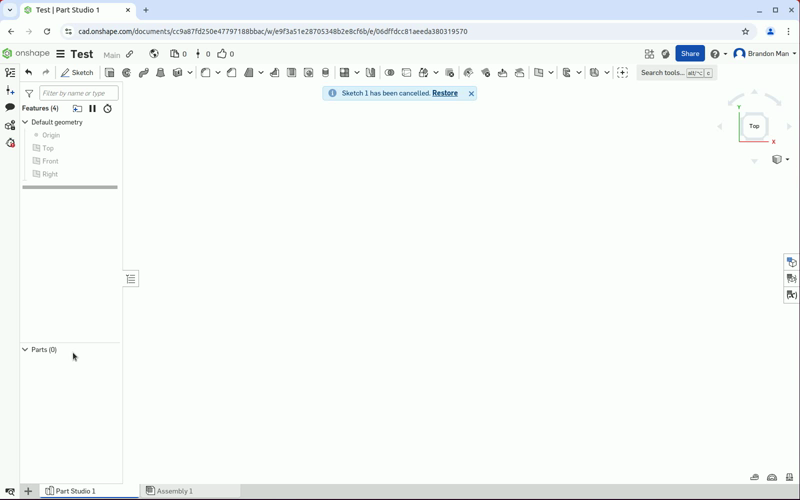
key(space)
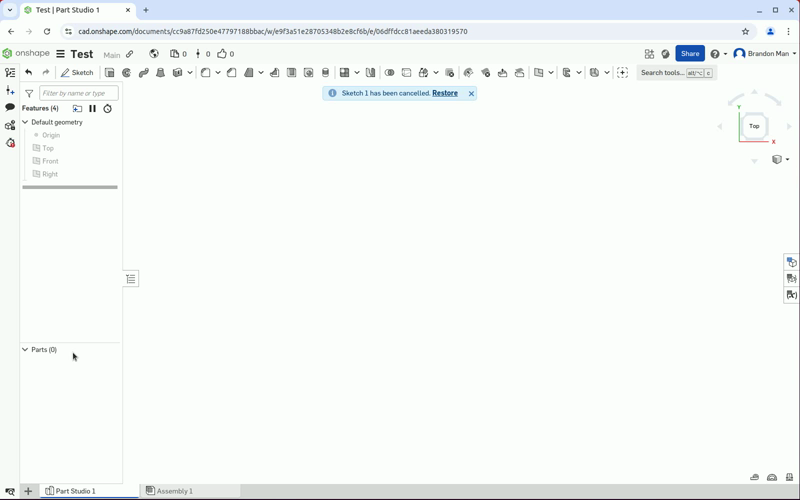
key_down(shift)
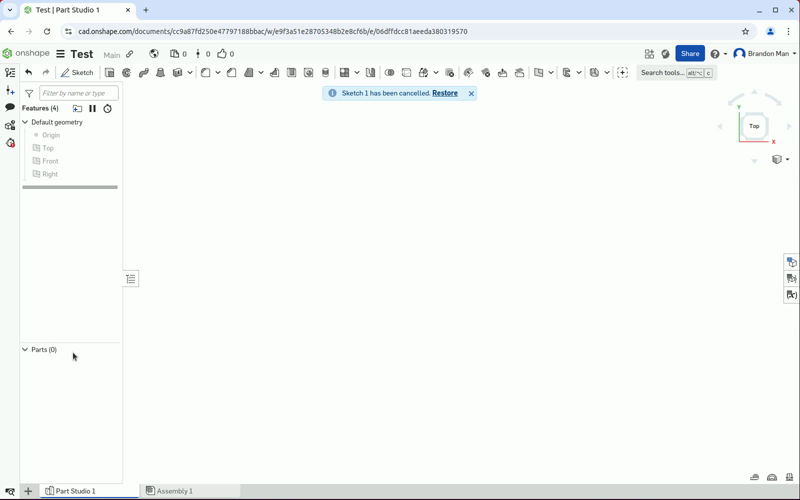
key(up)
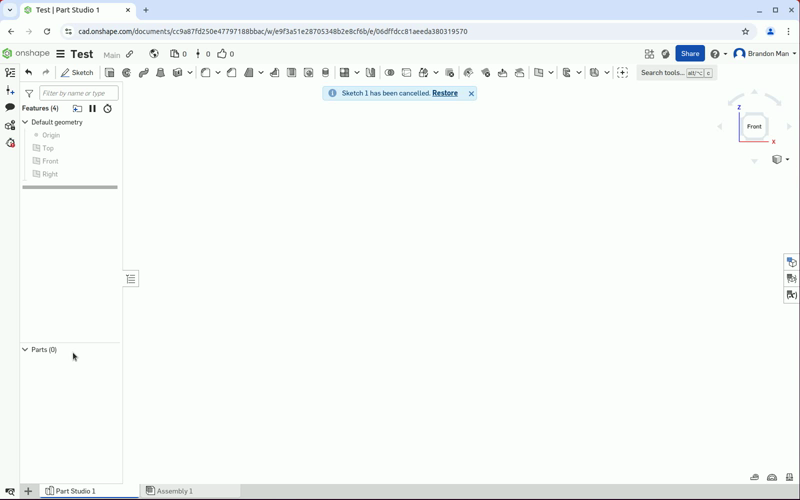
key_up(shift)
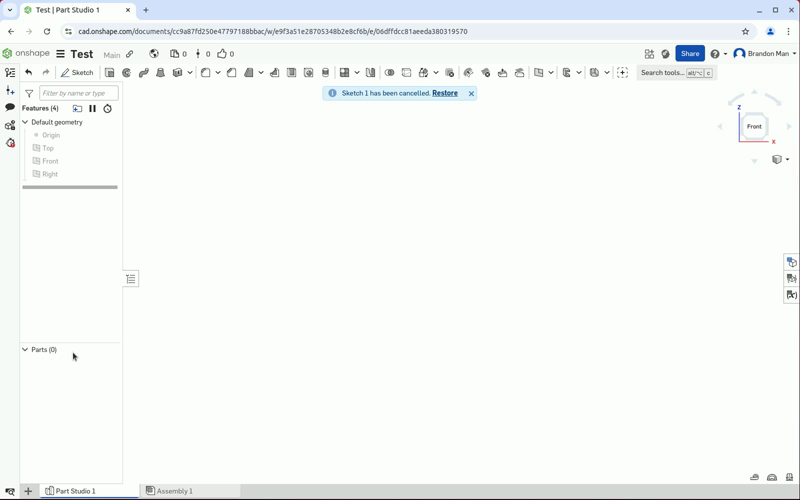
mouse_move(73, 352)
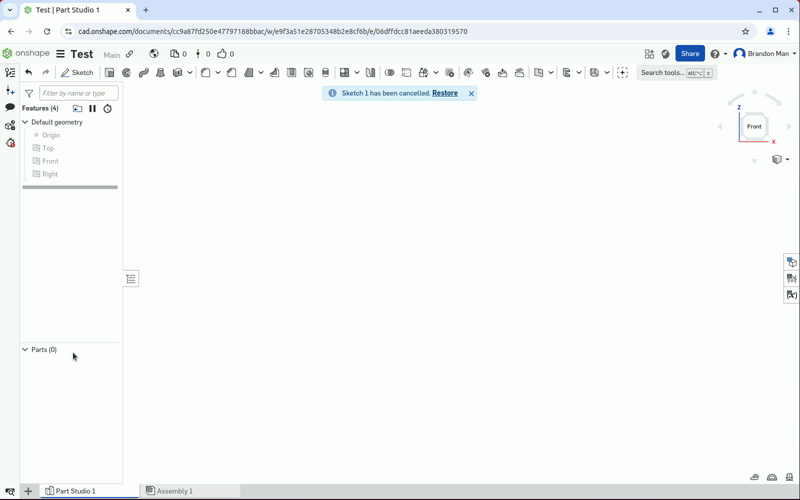
key(shift+y)
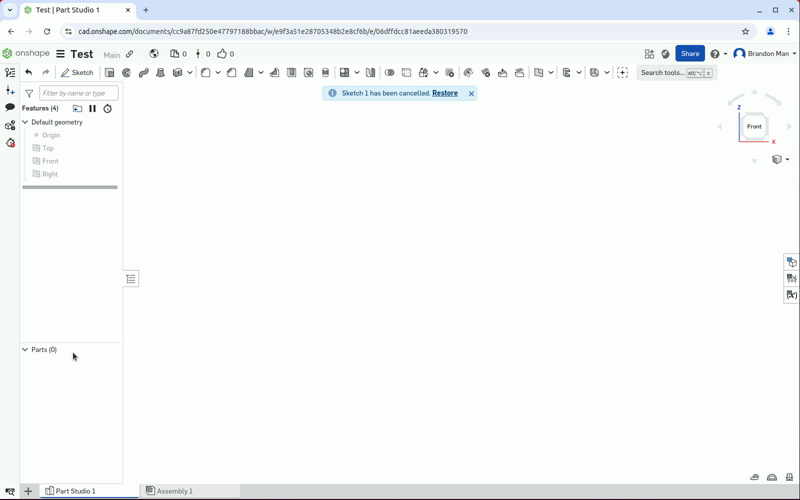
key(shift+s)
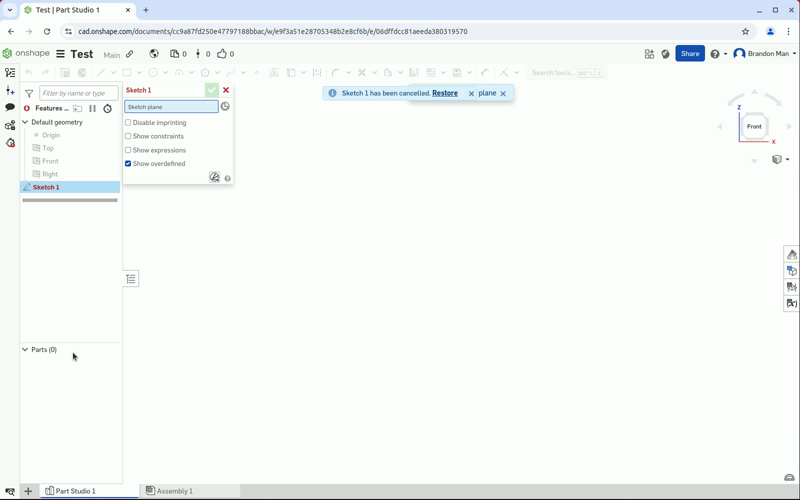
mouse_move(73, 163)
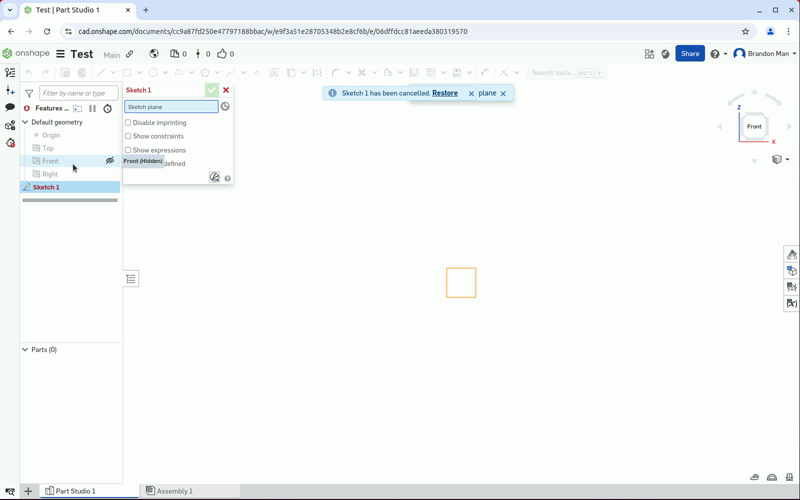
click(73, 163)
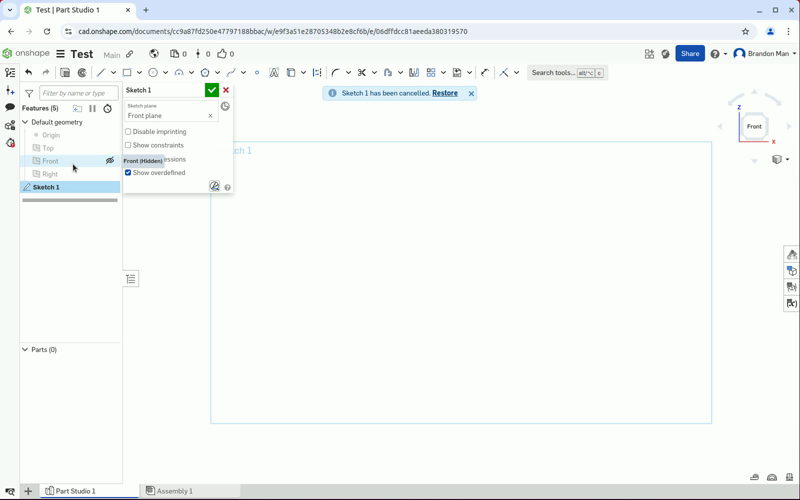
mouse_move(73, 352)
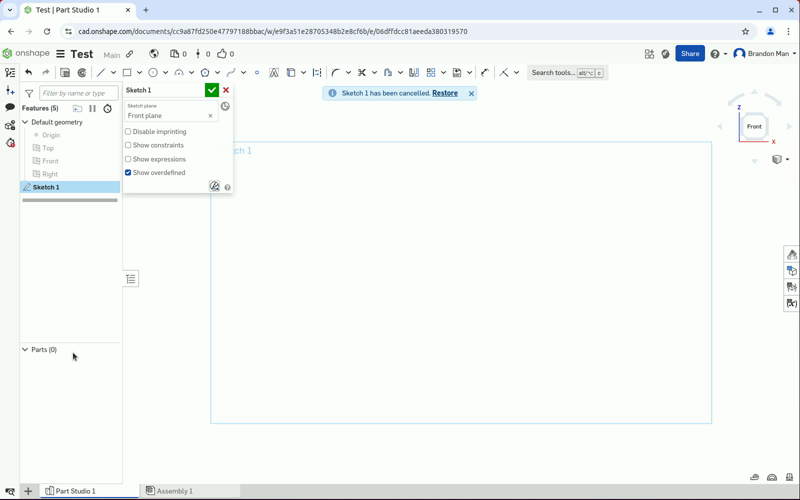
key(y)
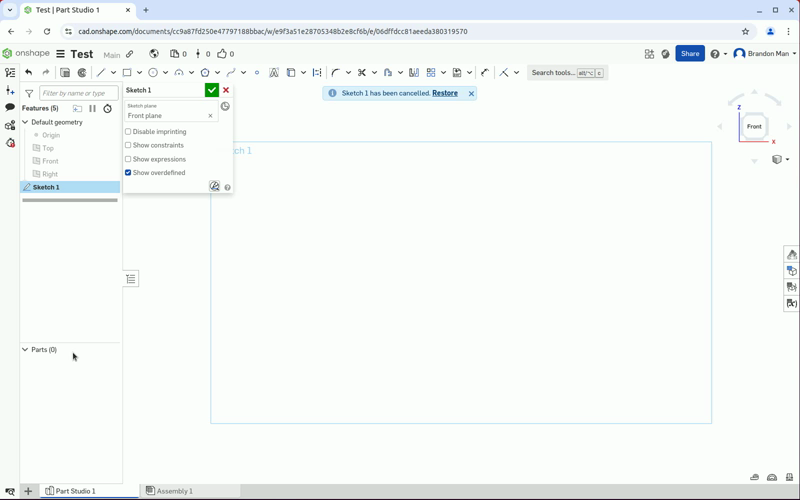
key(l)
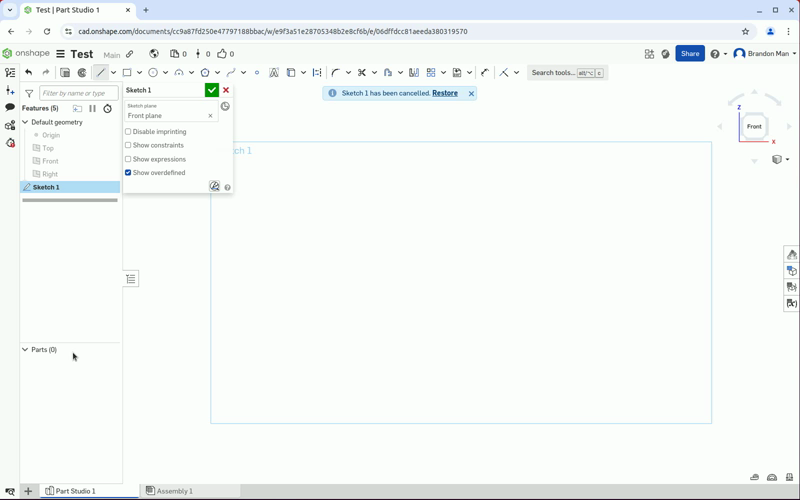
key_down(shift)
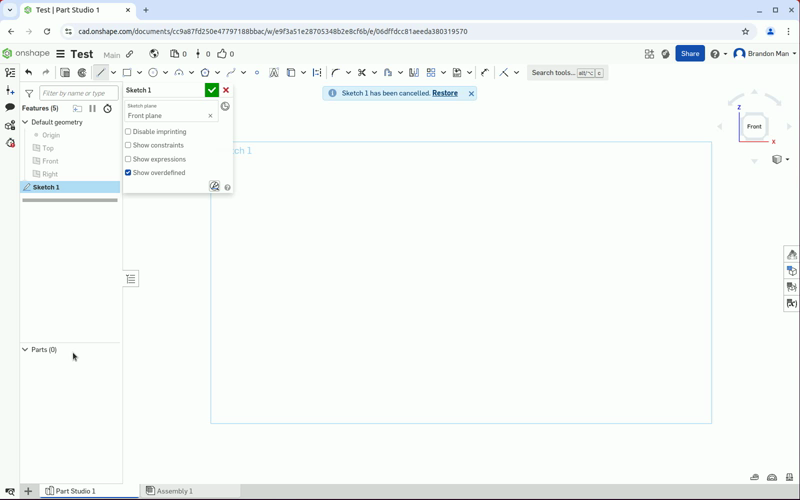
mouse_move(460, 311)
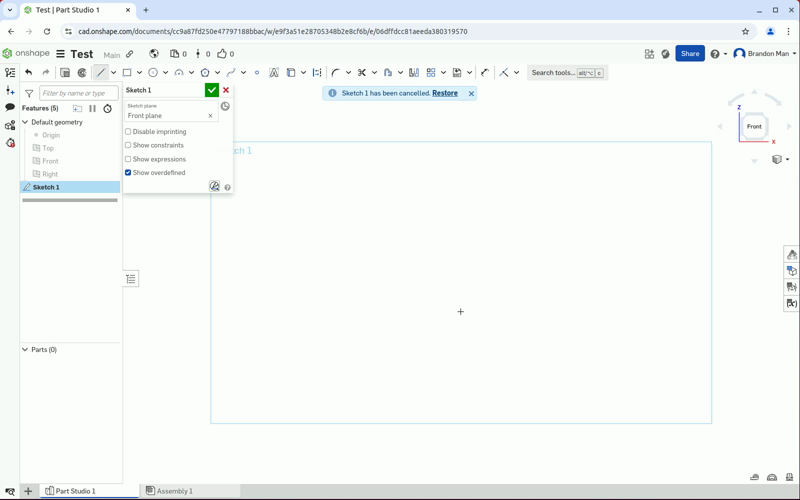
click(460, 311)
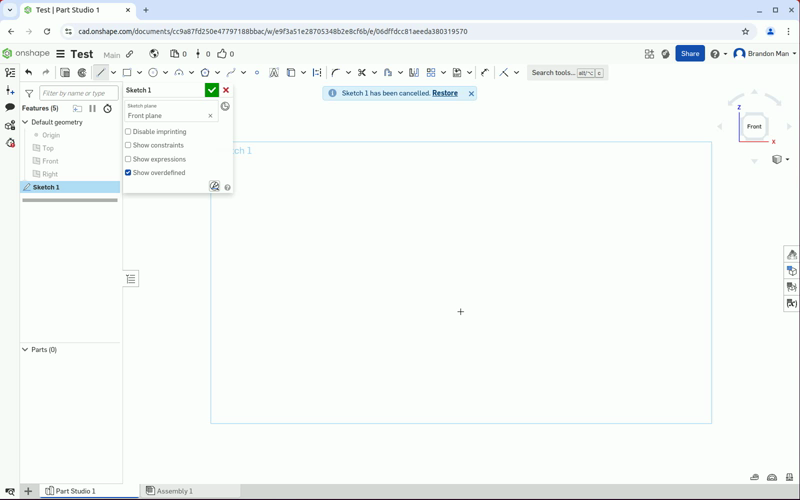
key_up(shift)
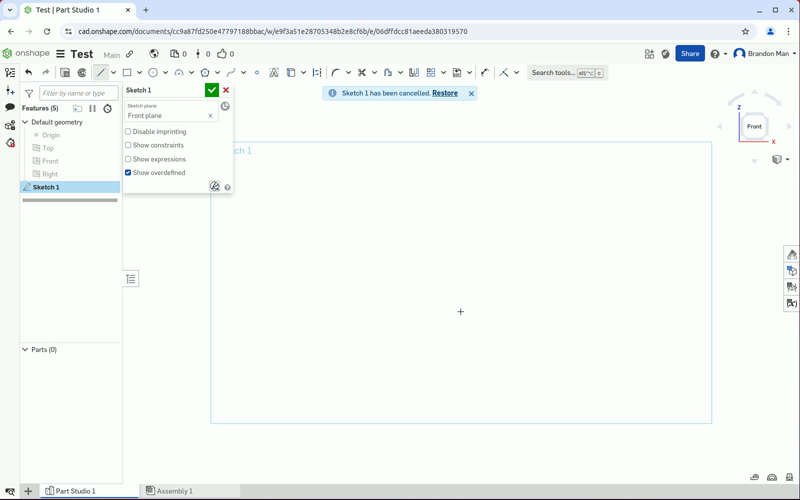
key_down(shift)
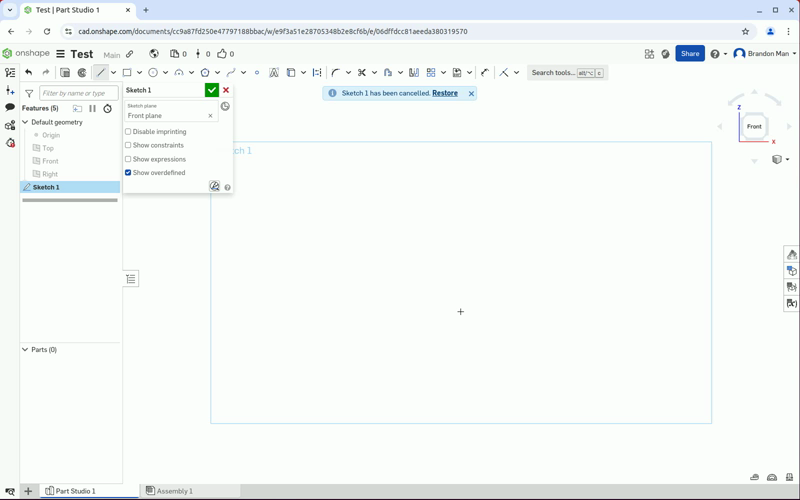
mouse_move(525, 311)
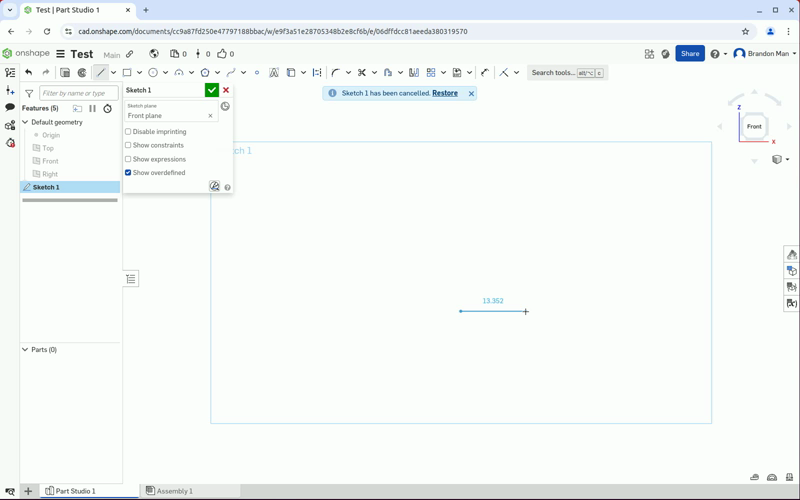
click(525, 311)
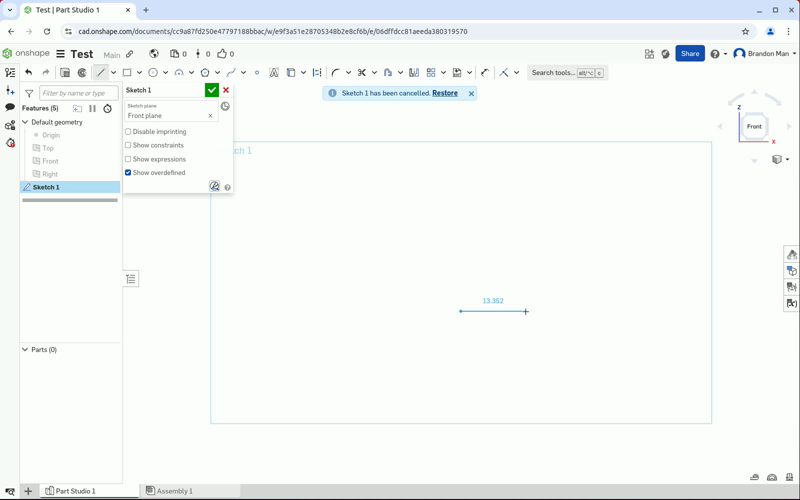
key_up(shift)
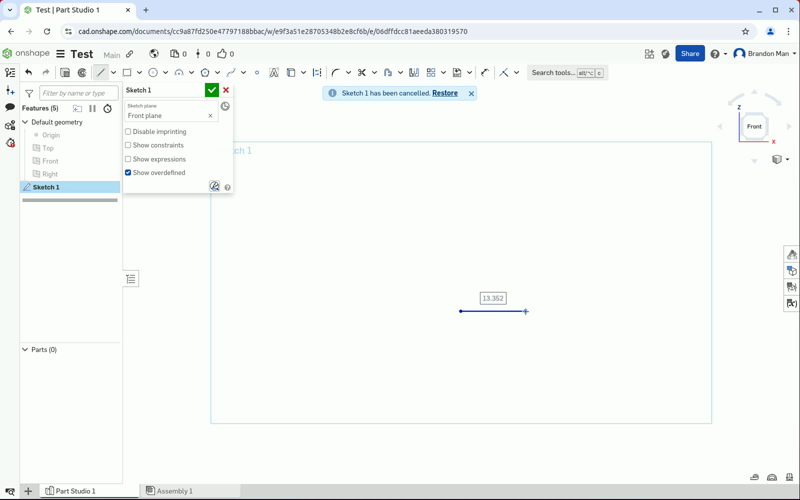
key_down(shift)
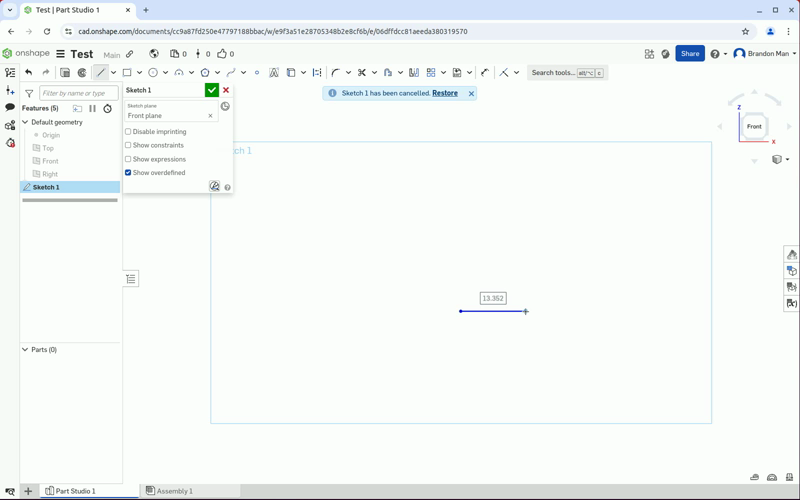
mouse_move(525, 228)
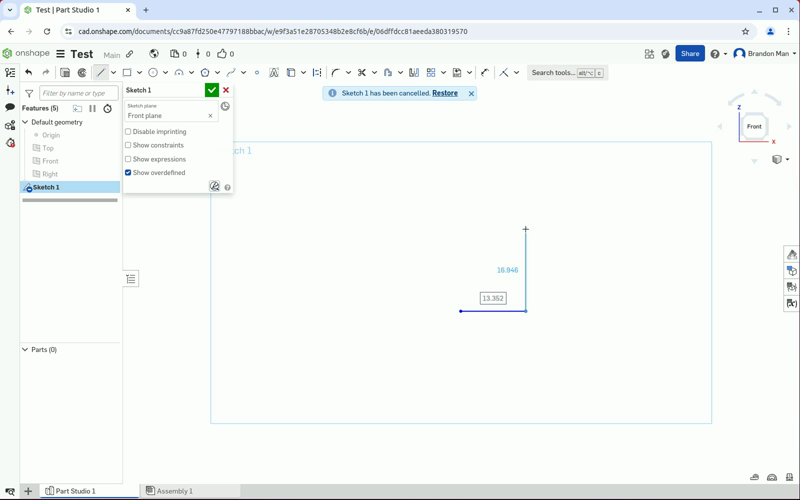
click(525, 228)
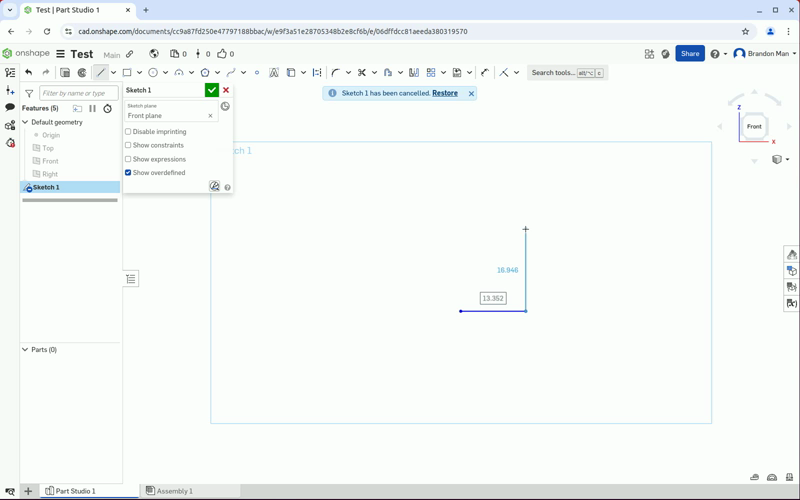
key_up(shift)
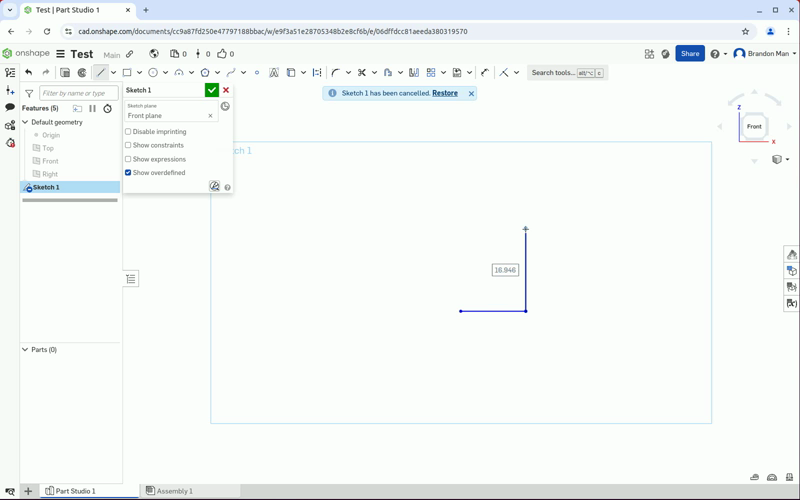
key_down(shift)
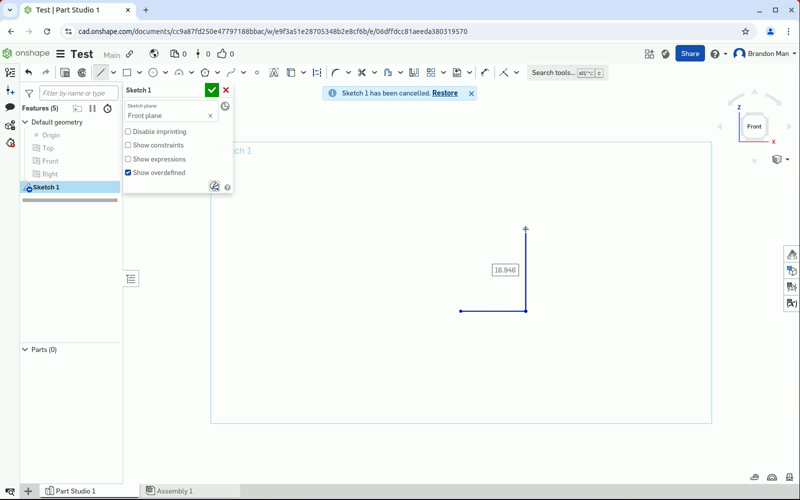
mouse_move(460, 228)
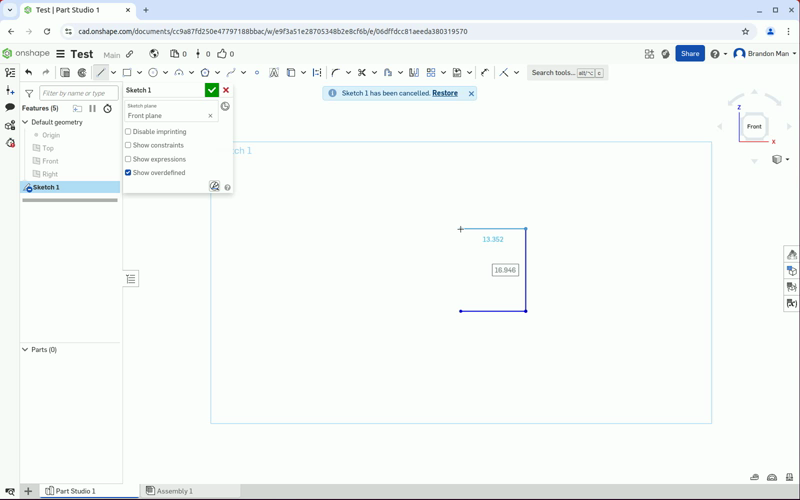
click(460, 228)
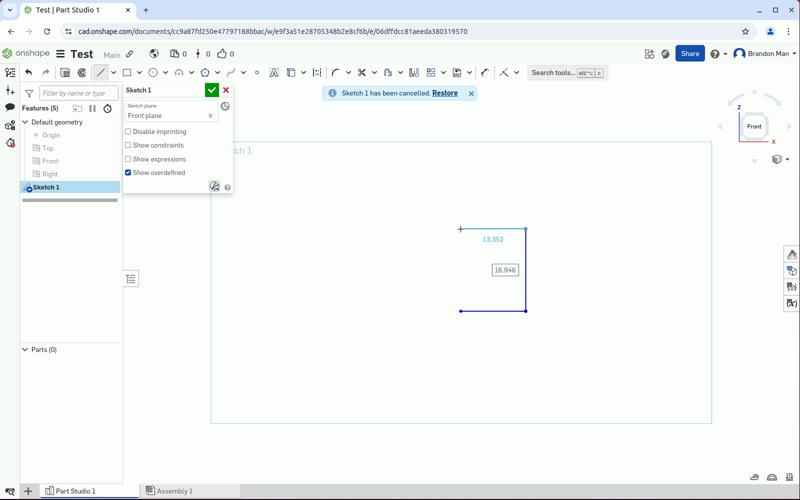
key_up(shift)
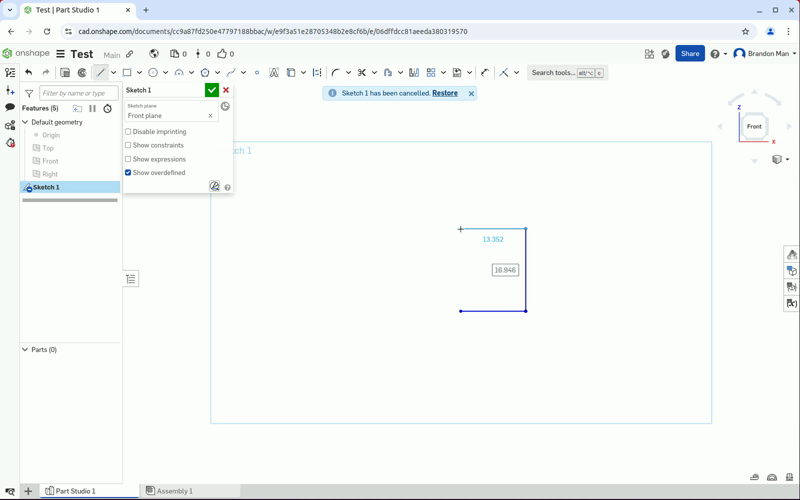
key_down(shift)
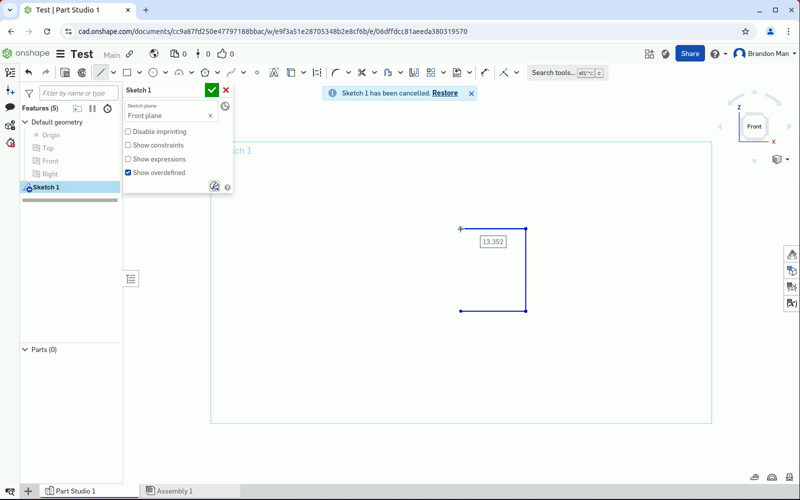
mouse_move(460, 311)
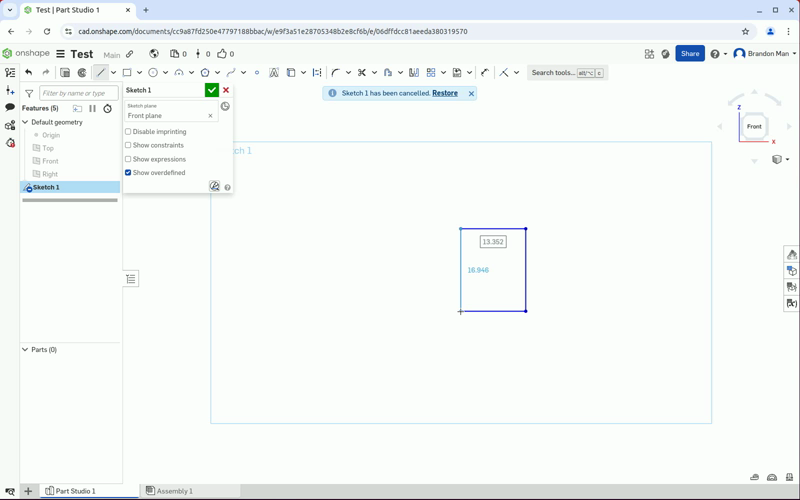
key_up(shift)
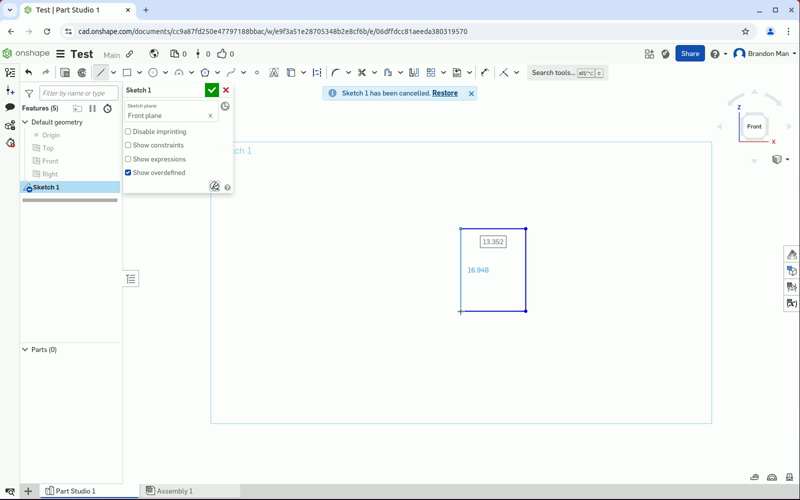
click(460, 311)
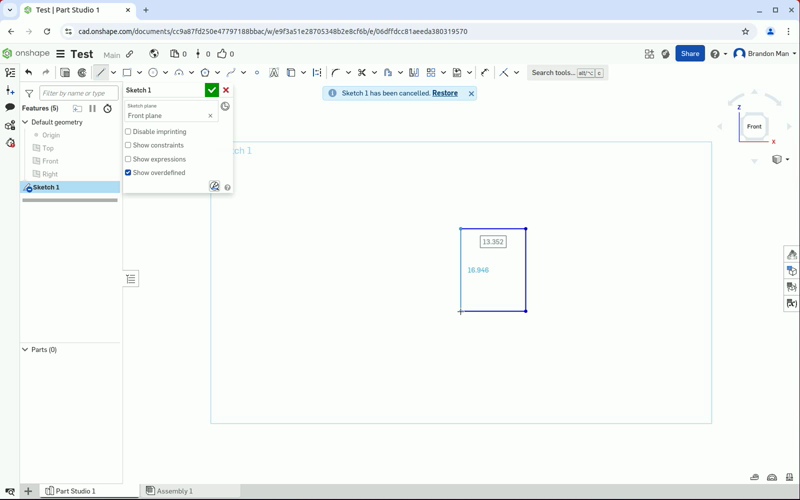
key(esc)
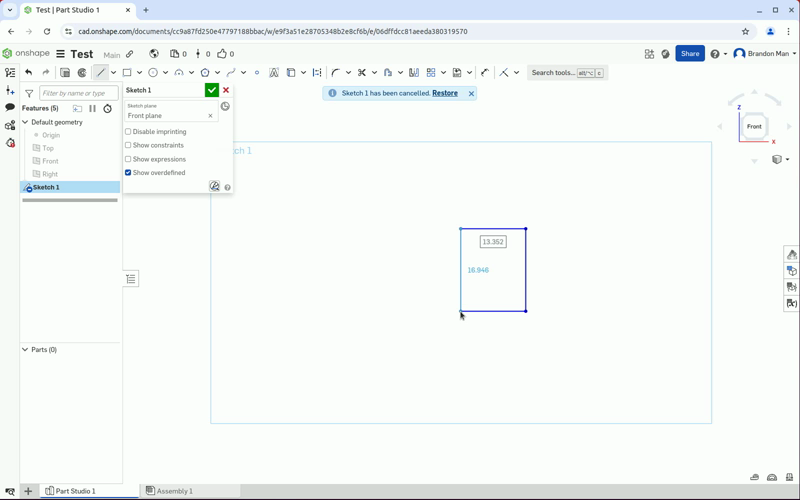
key(l)
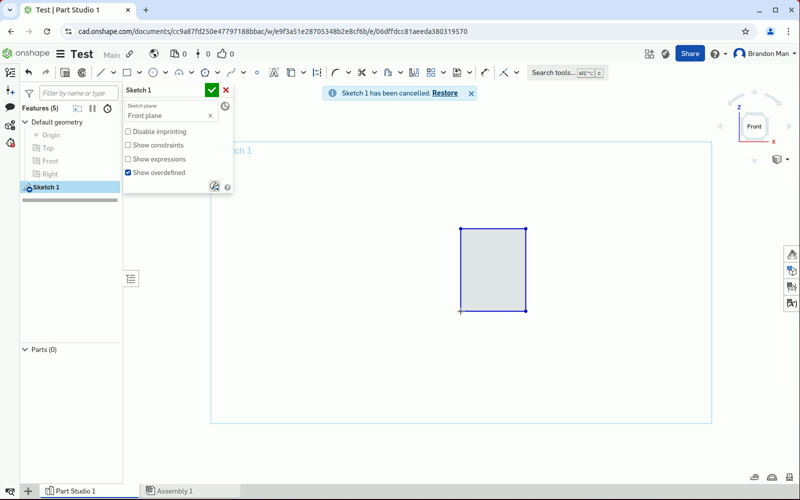
key_down(shift)
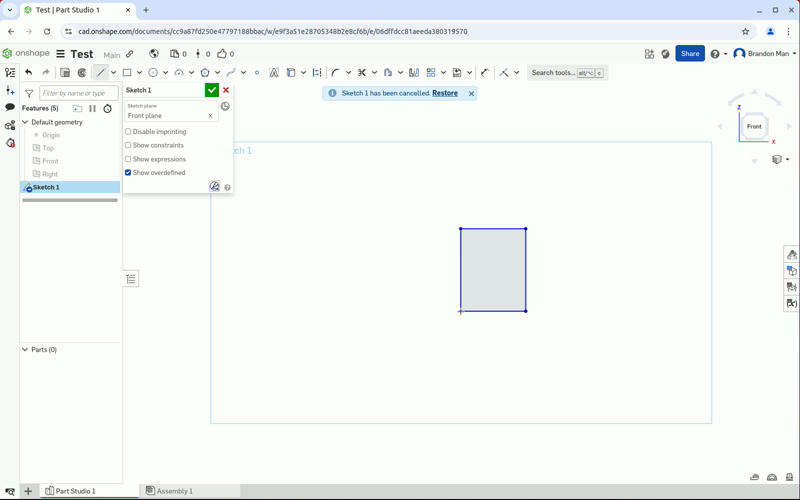
mouse_move(465, 305)
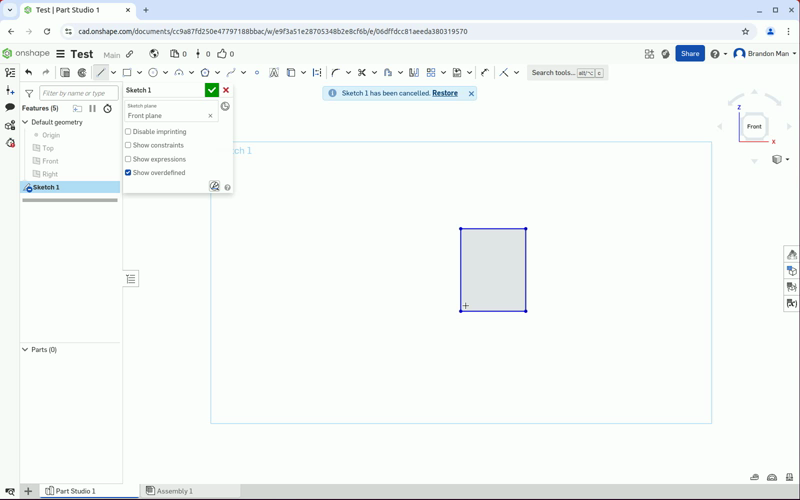
click(465, 305)
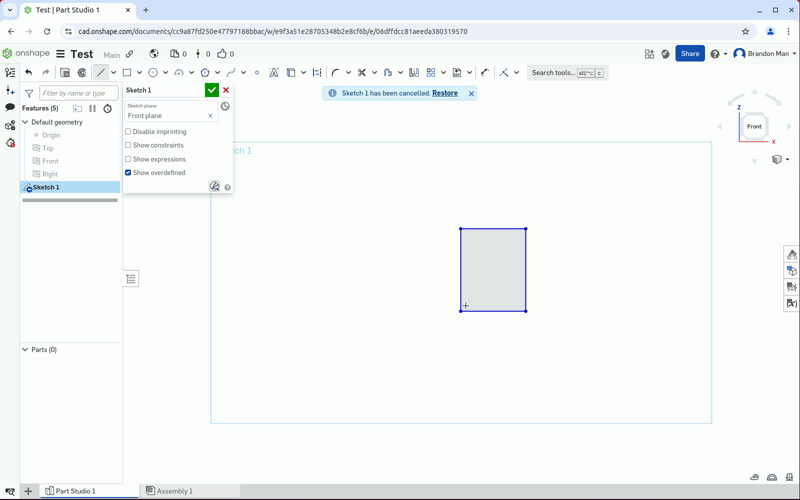
key_up(shift)
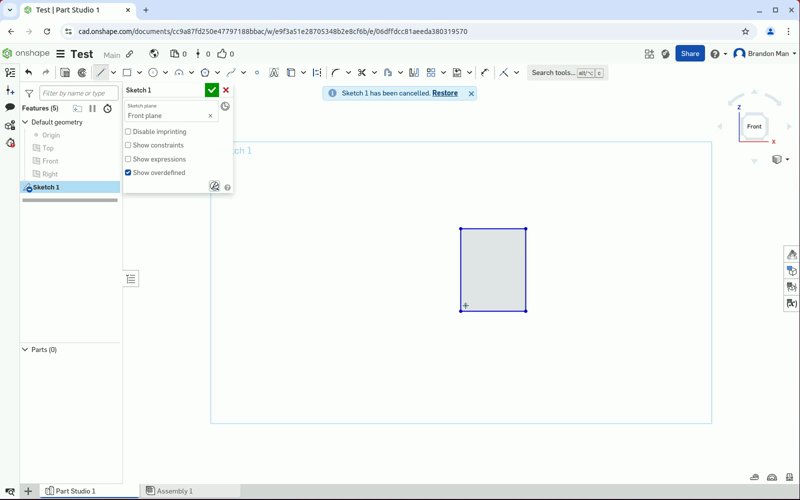
key_down(shift)
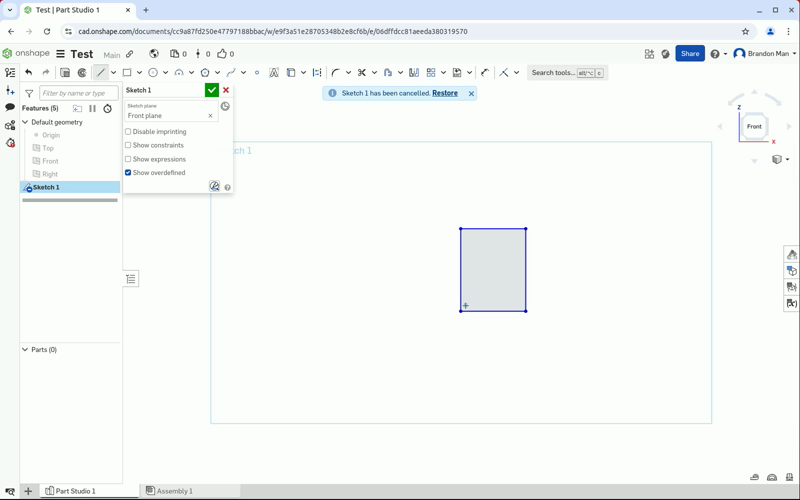
mouse_move(495, 305)
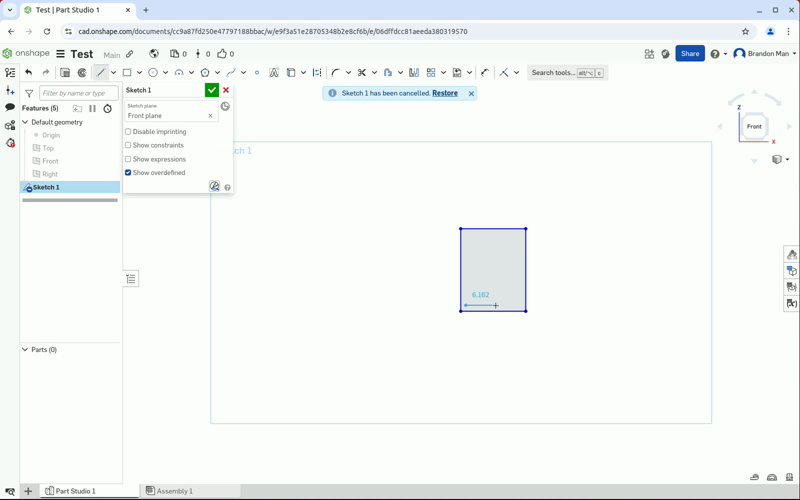
mouse_move(520, 305)
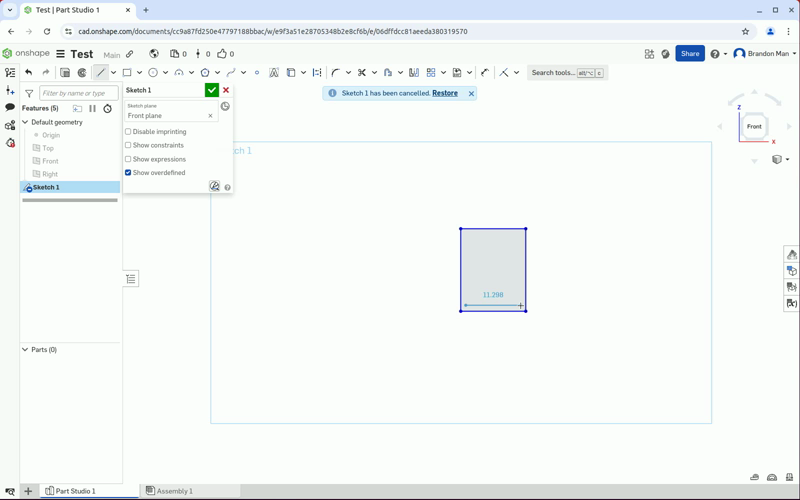
click(520, 305)
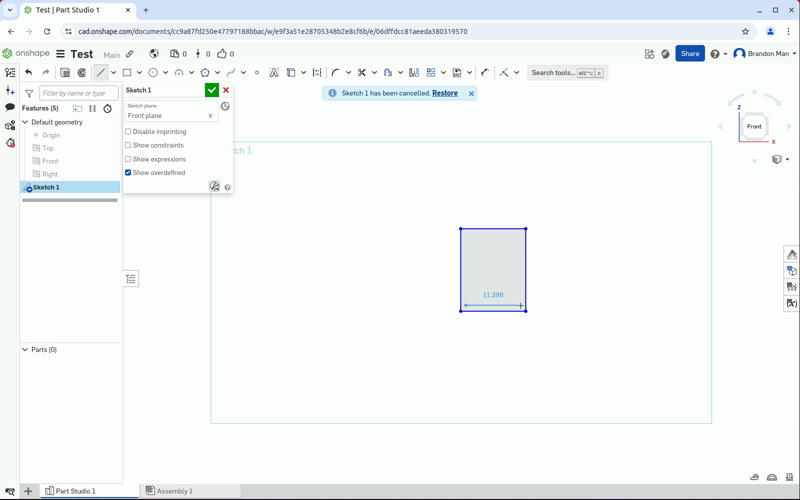
key_up(shift)
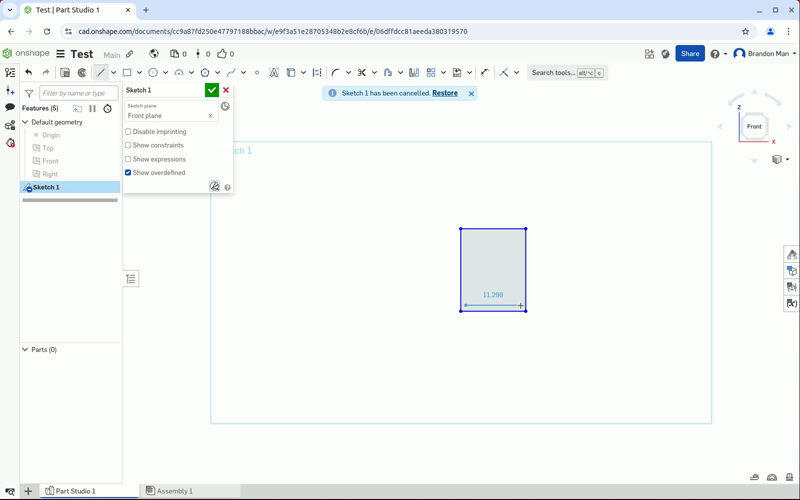
key_down(shift)
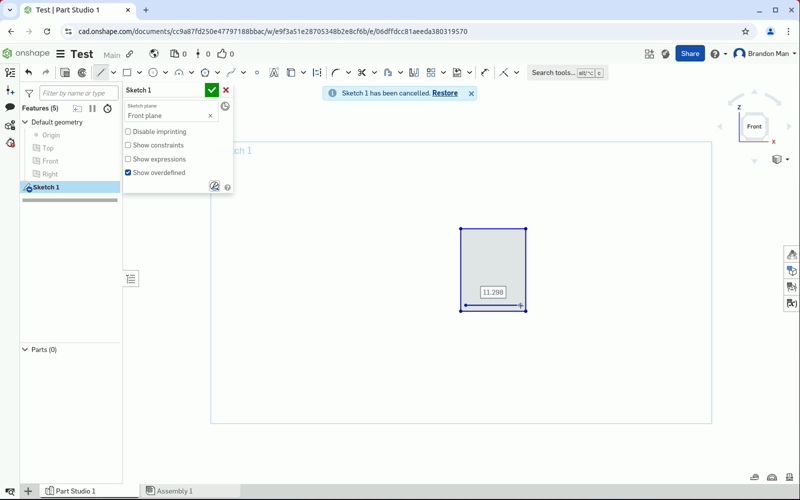
mouse_move(520, 235)
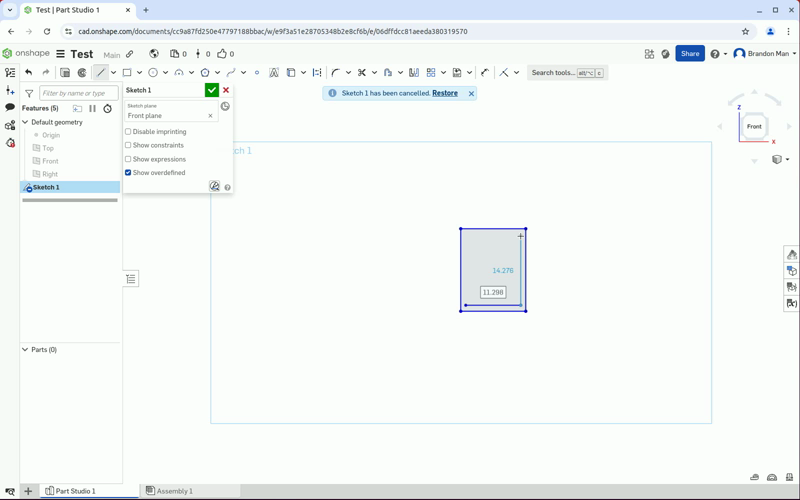
click(520, 235)
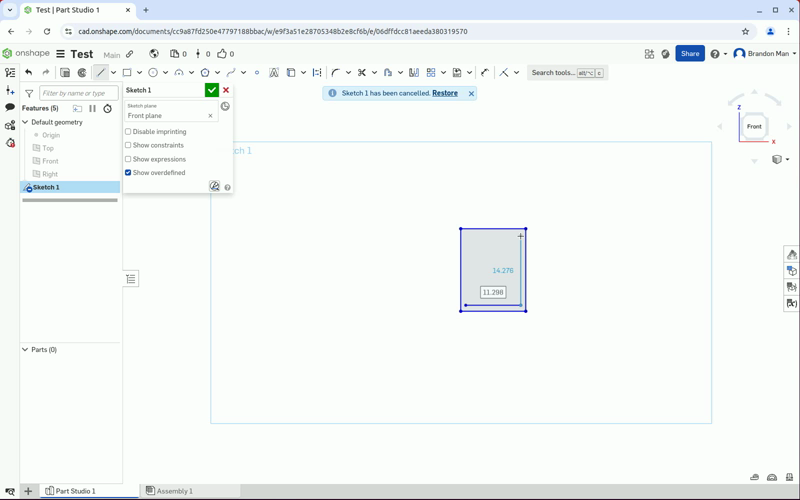
key_up(shift)
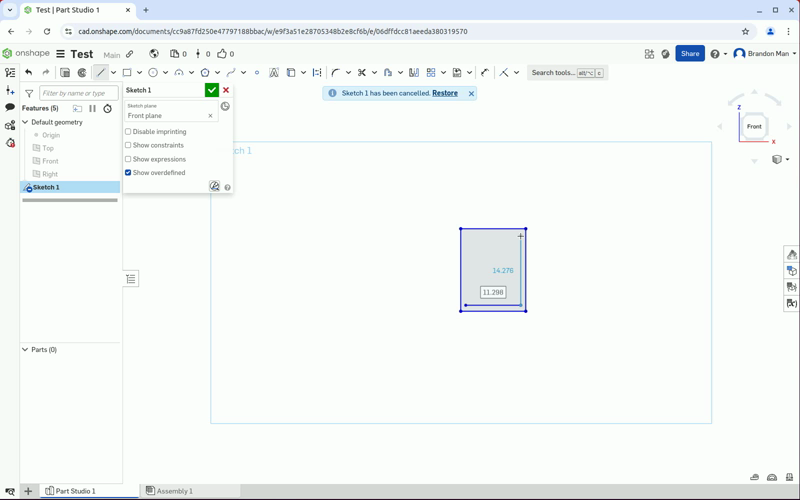
key_down(shift)
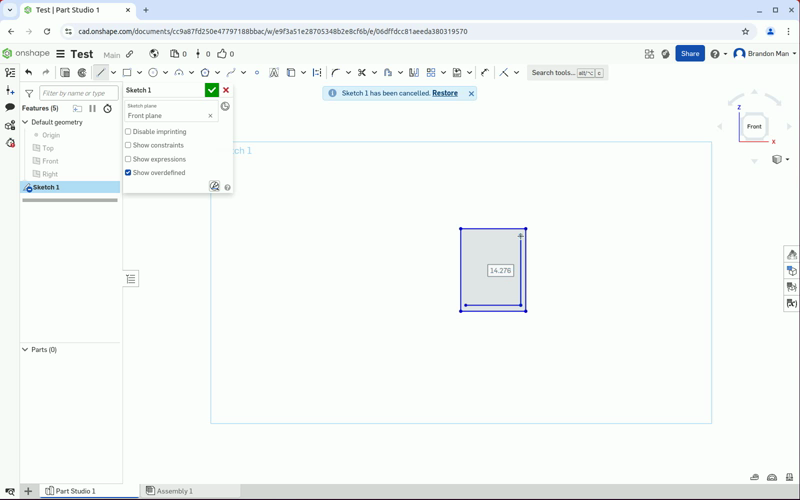
mouse_move(550, 235)
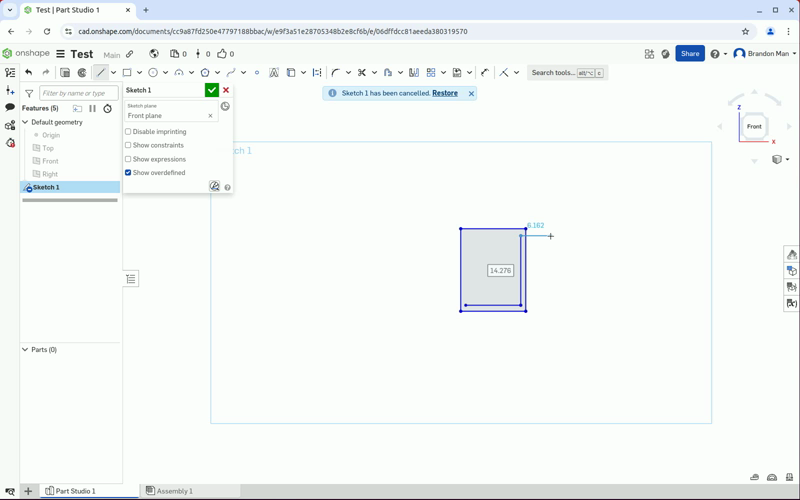
mouse_move(465, 235)
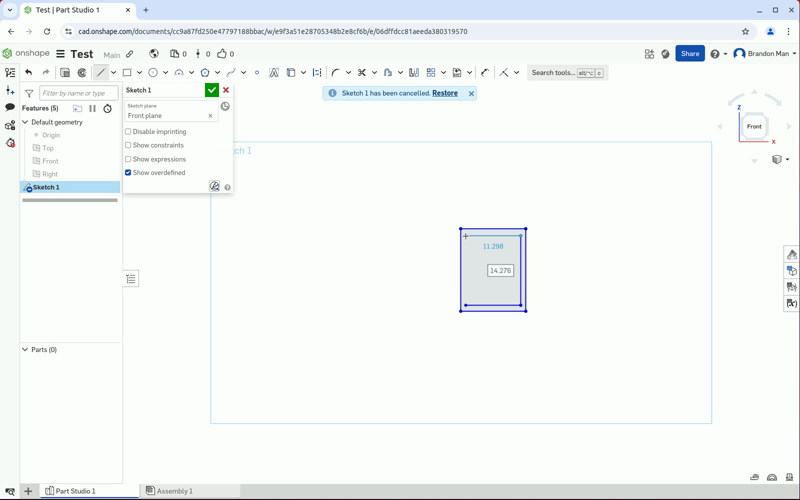
click(465, 235)
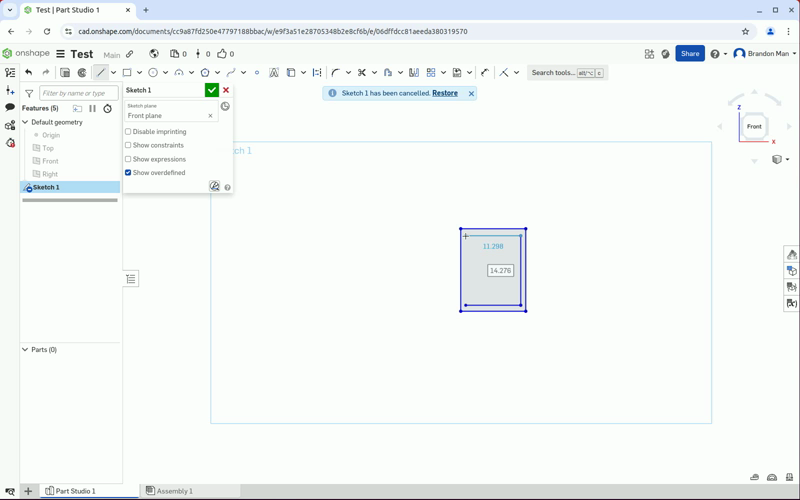
key_up(shift)
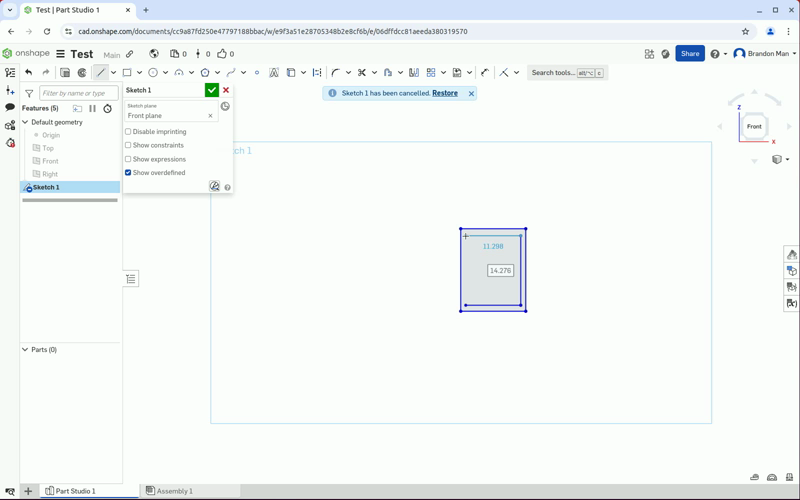
key_down(shift)
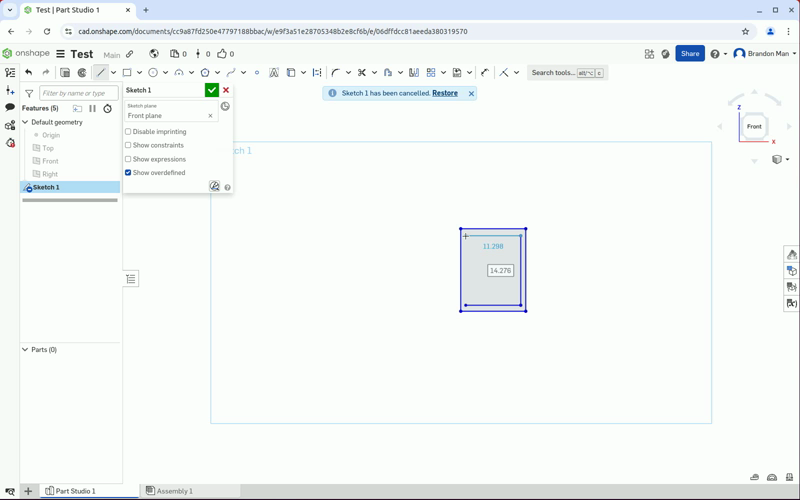
mouse_move(465, 305)
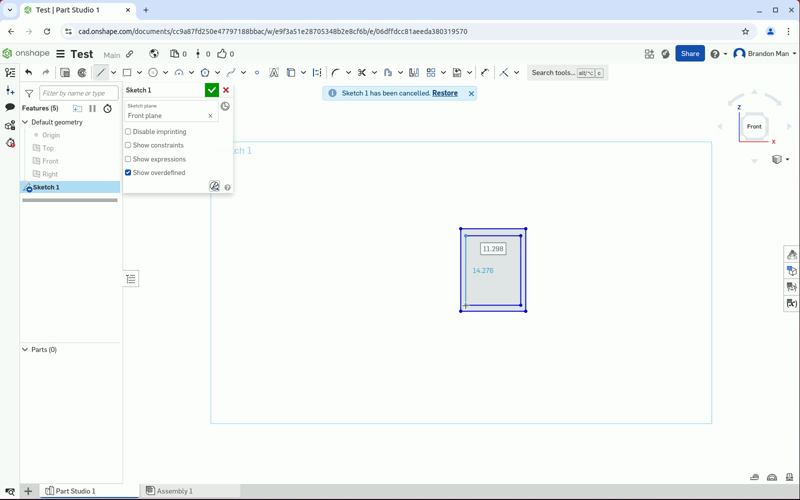
key_up(shift)
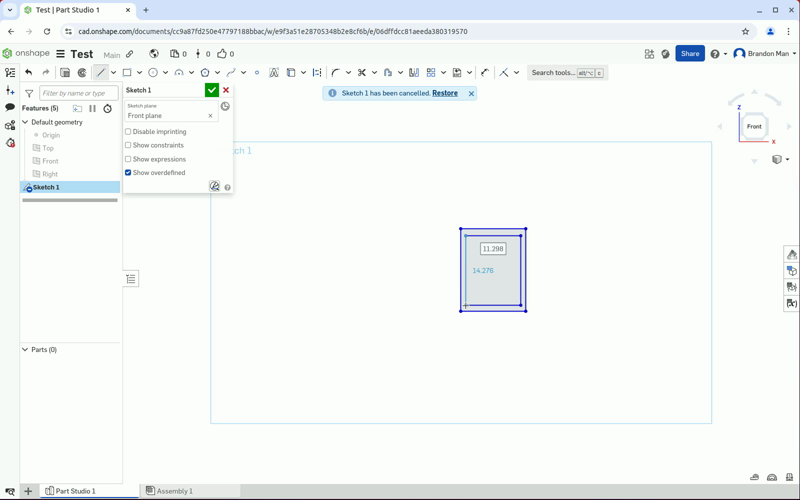
click(465, 305)
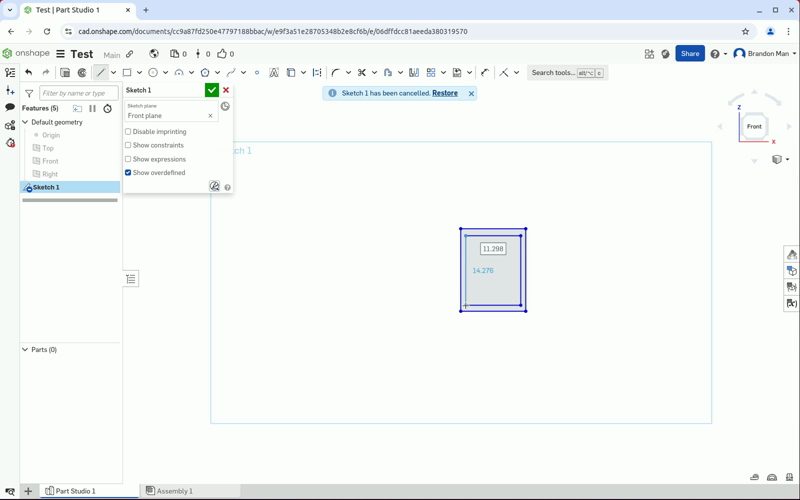
key(esc)
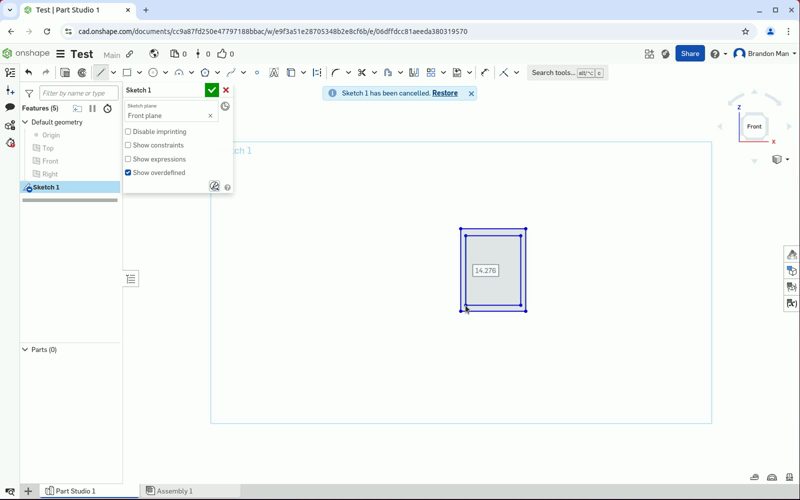
mouse_move(522, 304)
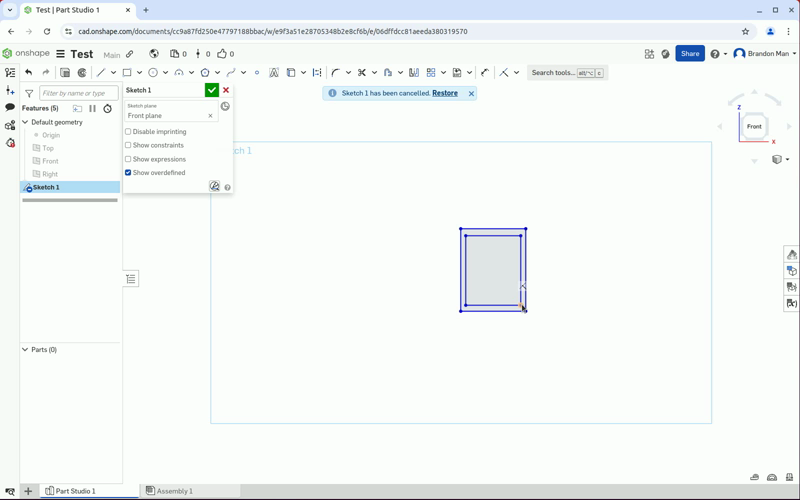
scroll(6)
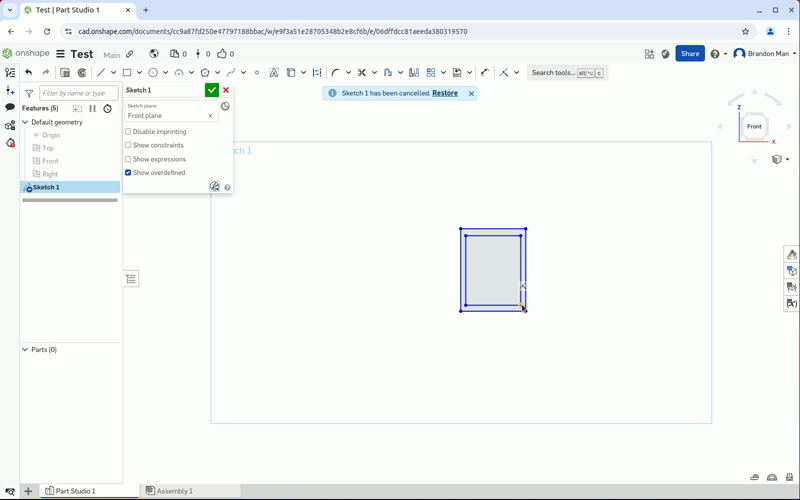
scroll(6)
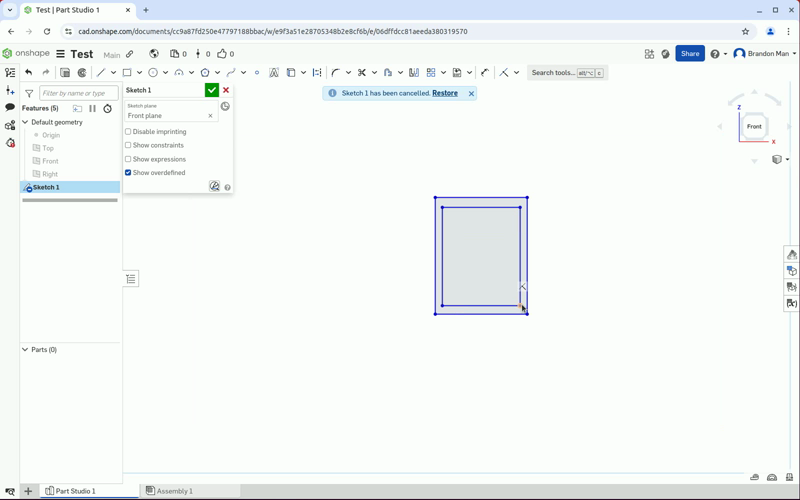
scroll(6)
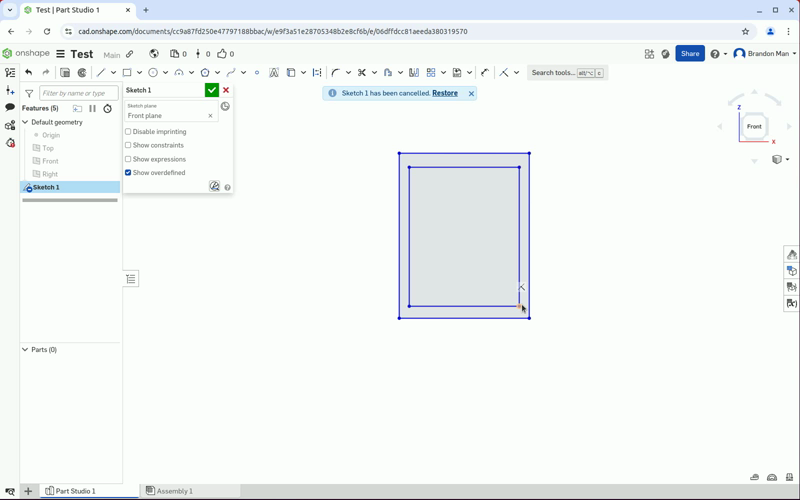
scroll(6)
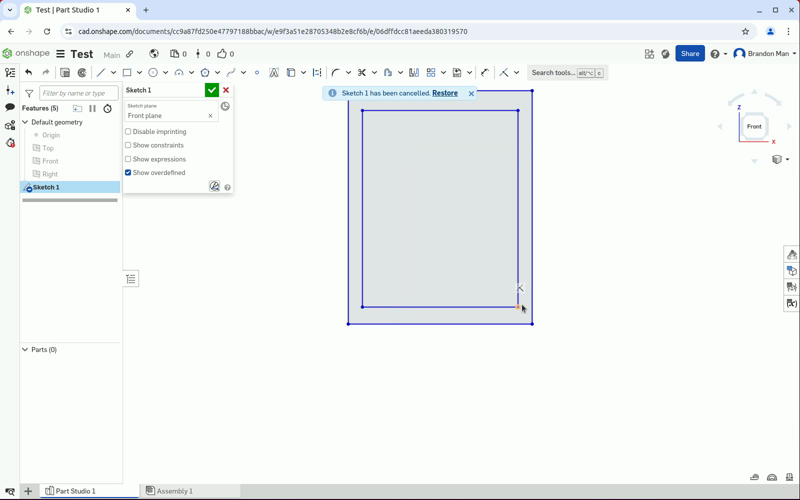
scroll(6)
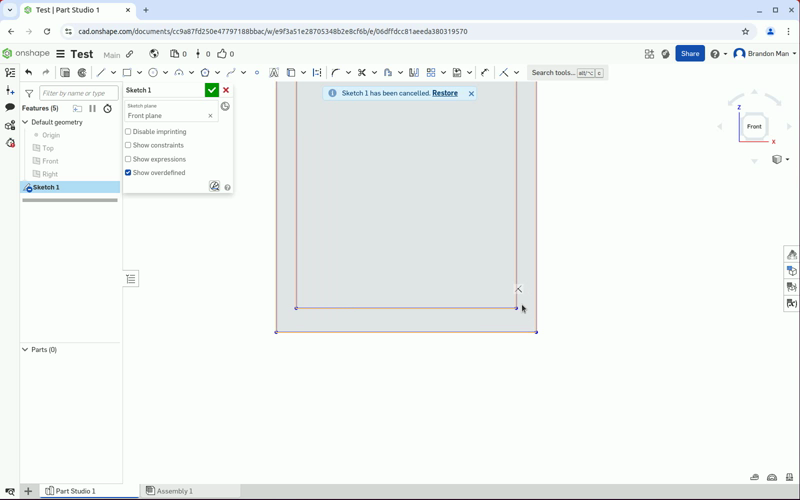
scroll(6)
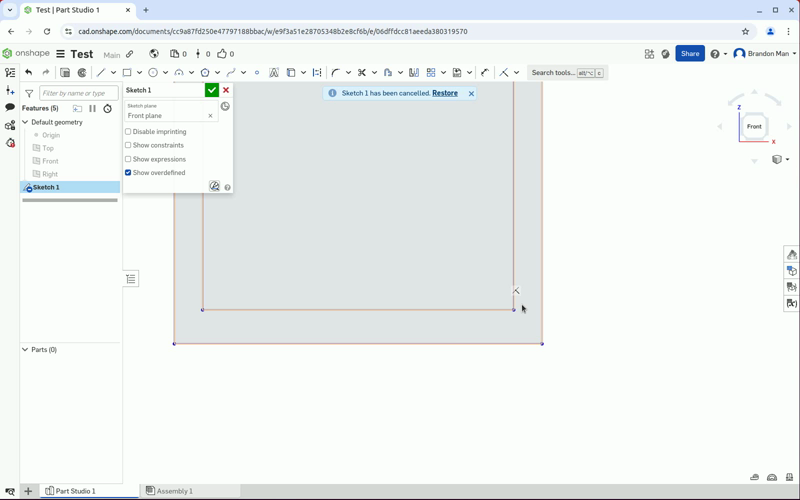
scroll(6)
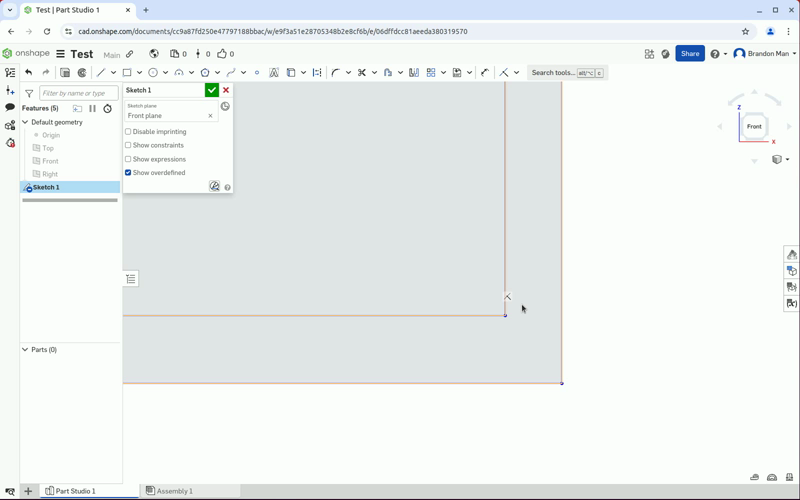
click(522, 304)
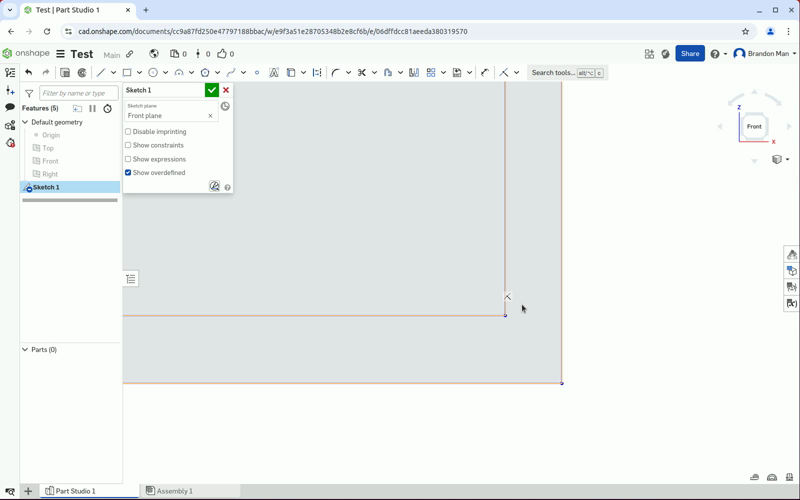
scroll(-6)
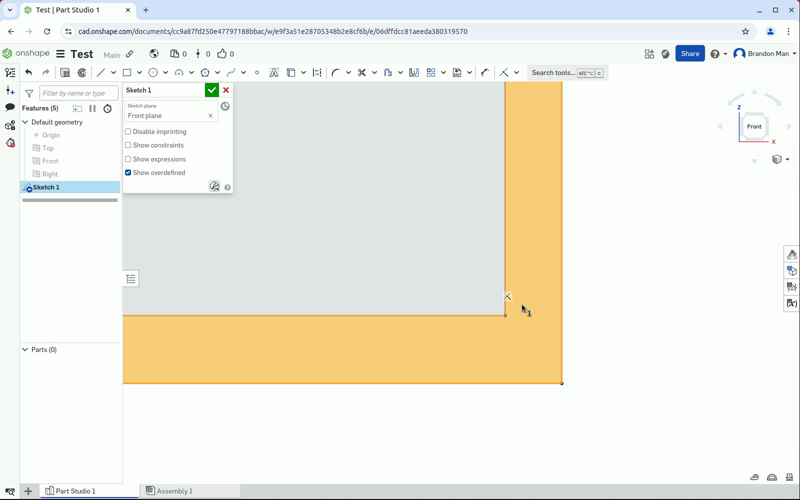
scroll(-6)
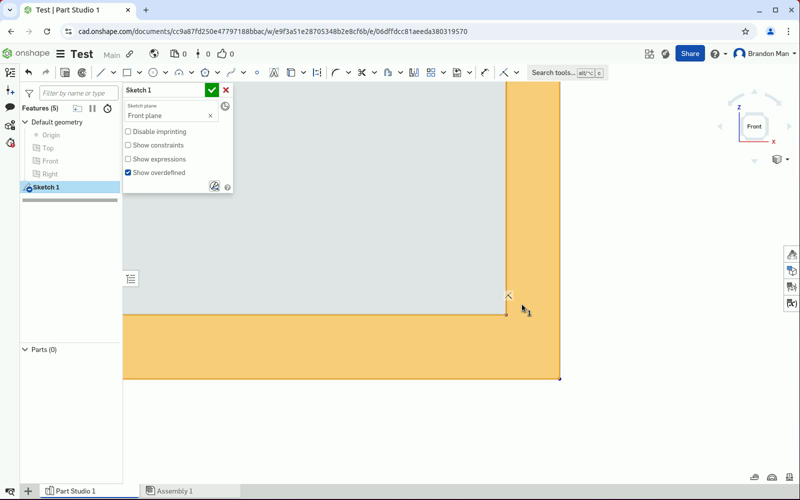
scroll(-6)
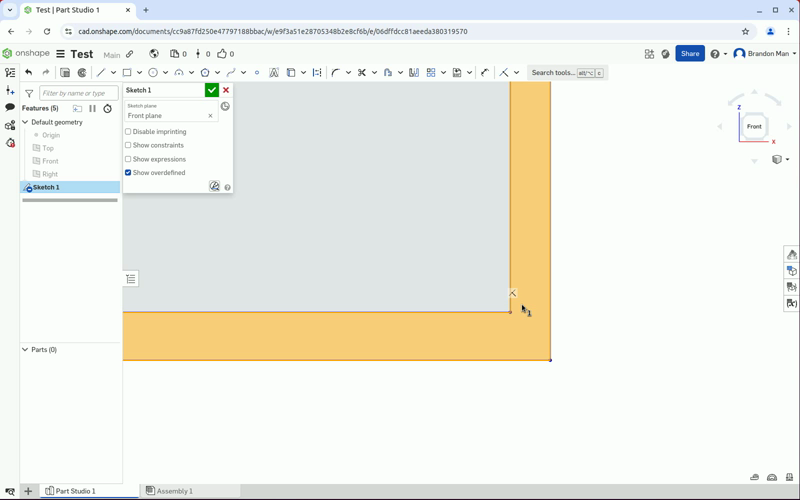
scroll(-6)
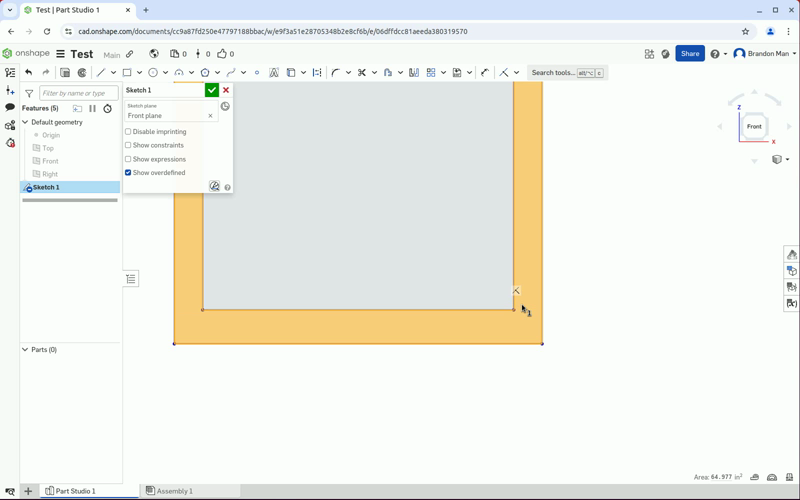
scroll(-6)
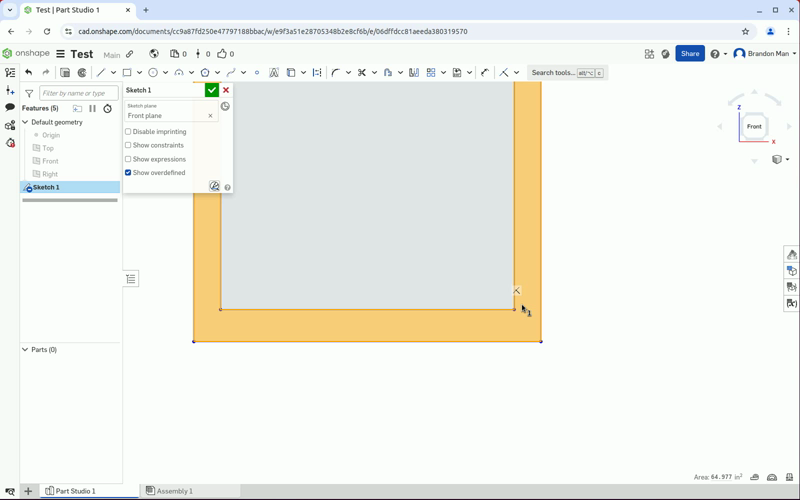
scroll(-6)
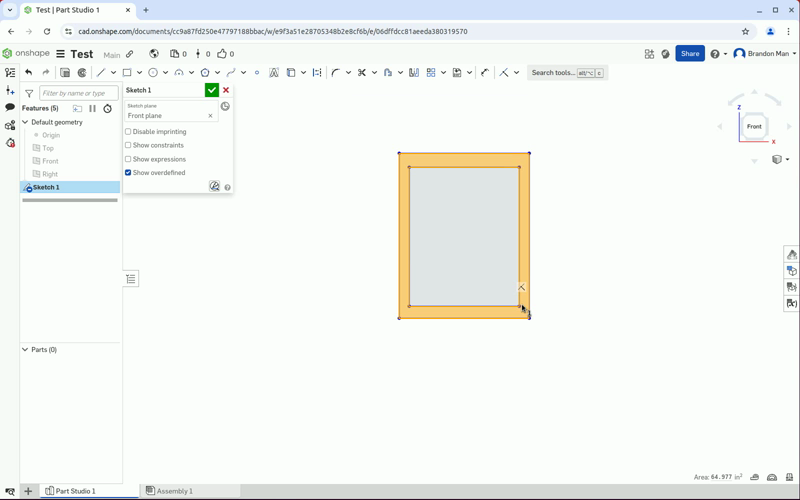
scroll(-6)
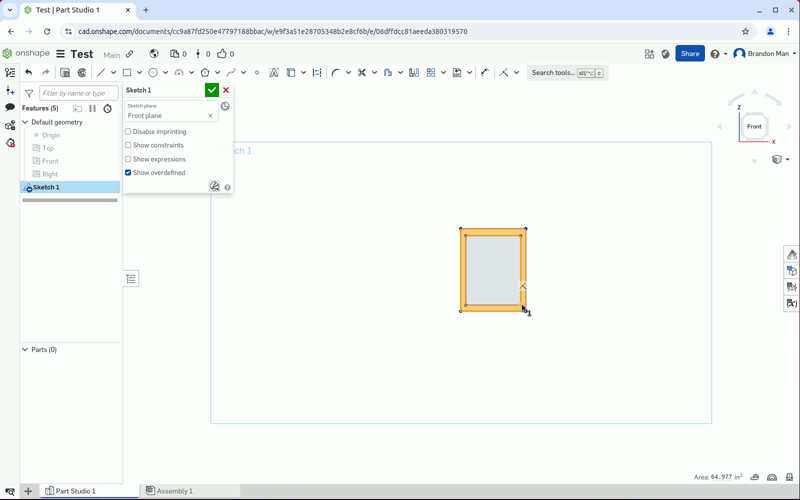
mouse_move(73, 352)
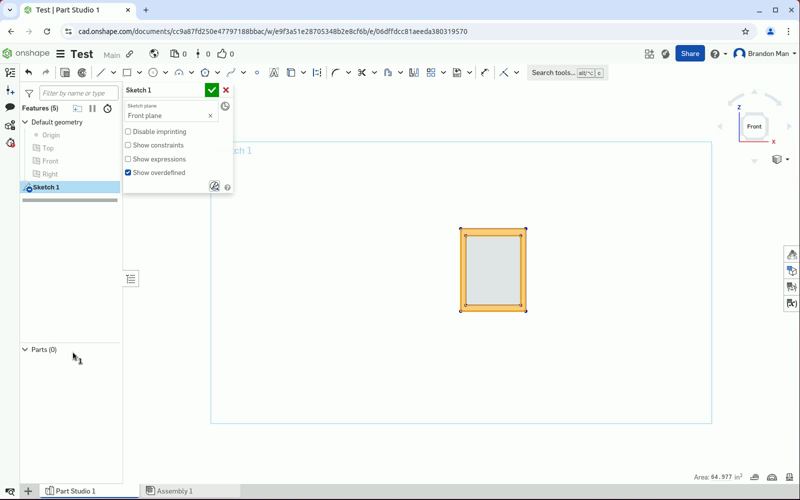
key(shift+y)
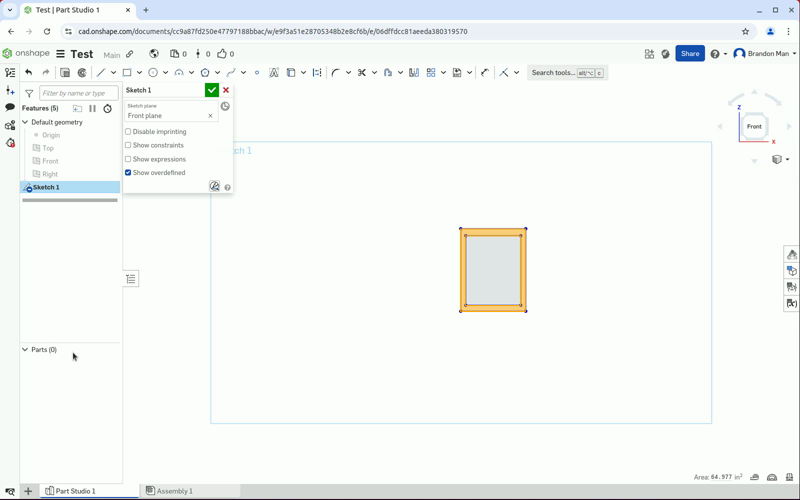
key(shift+e)
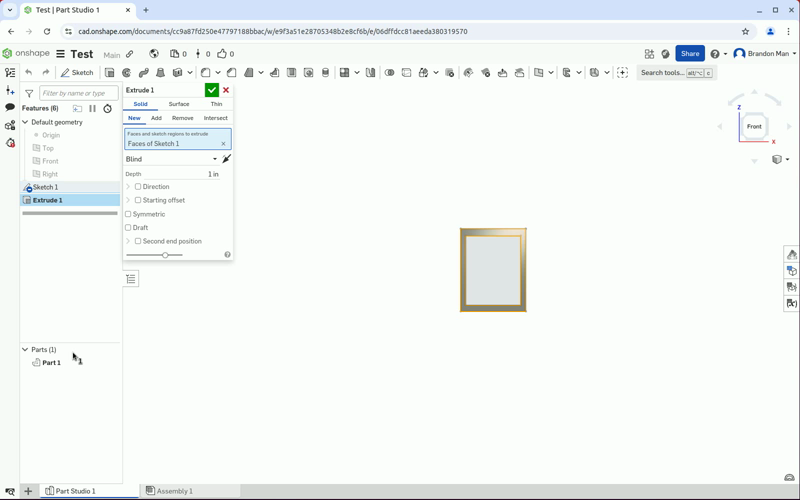
mouse_move(143, 106)
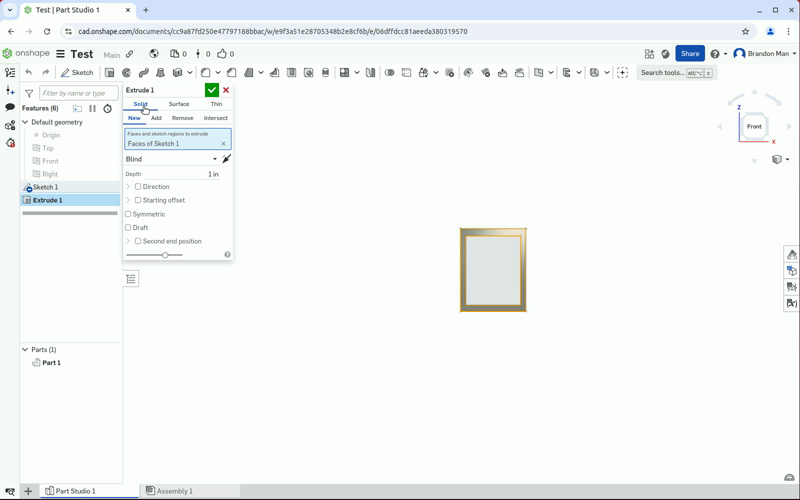
click(143, 106)
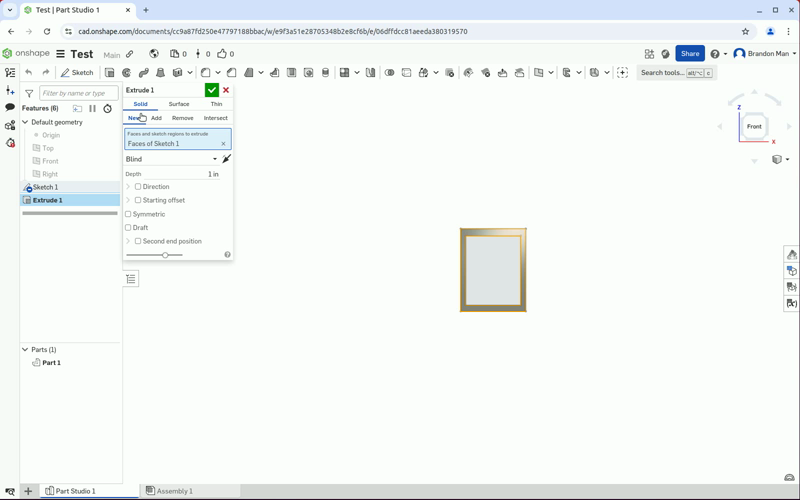
mouse_move(137, 120)
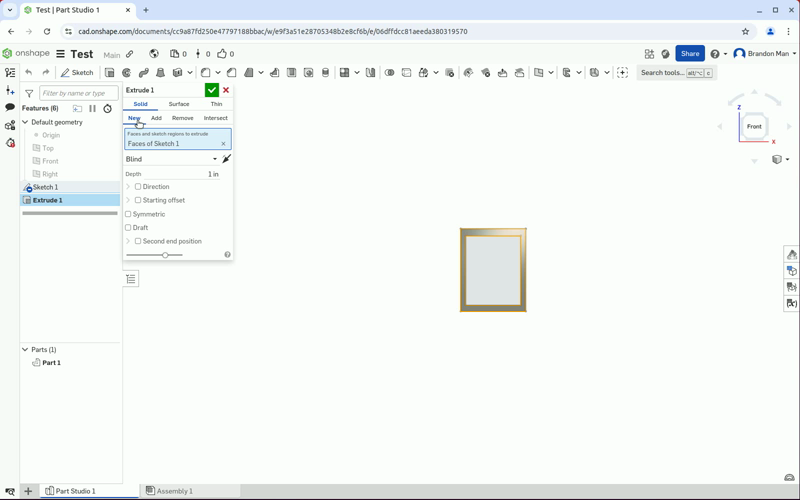
click(137, 120)
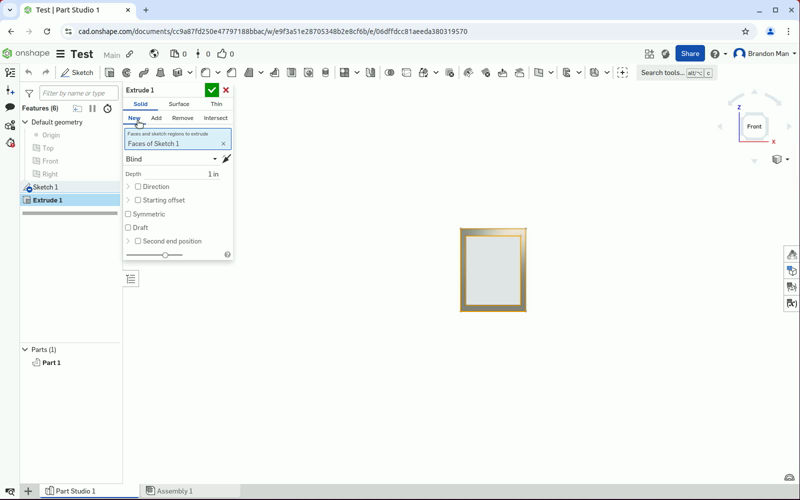
key(tab, 4)
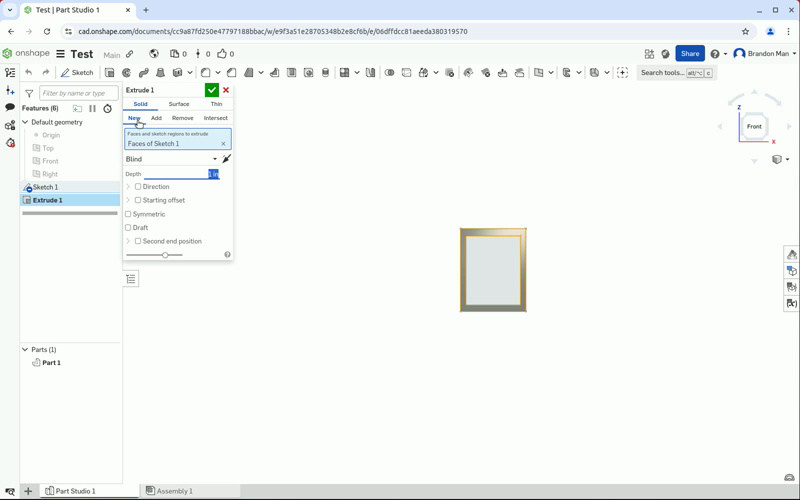
text(2.648)
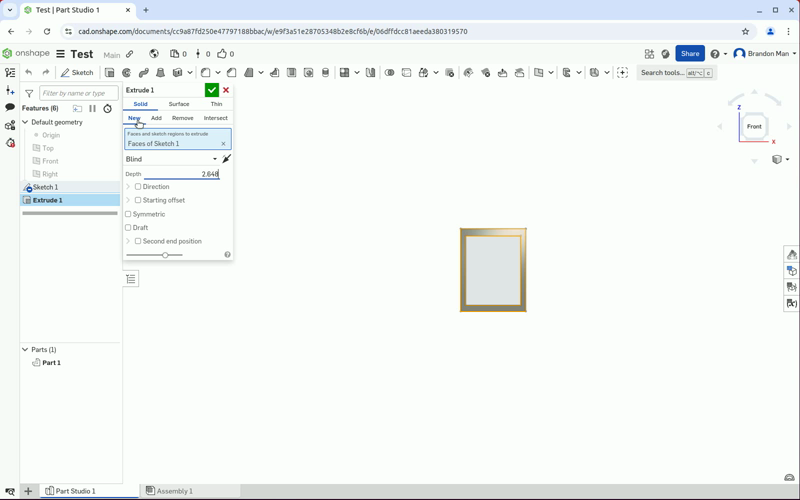
key(enter)
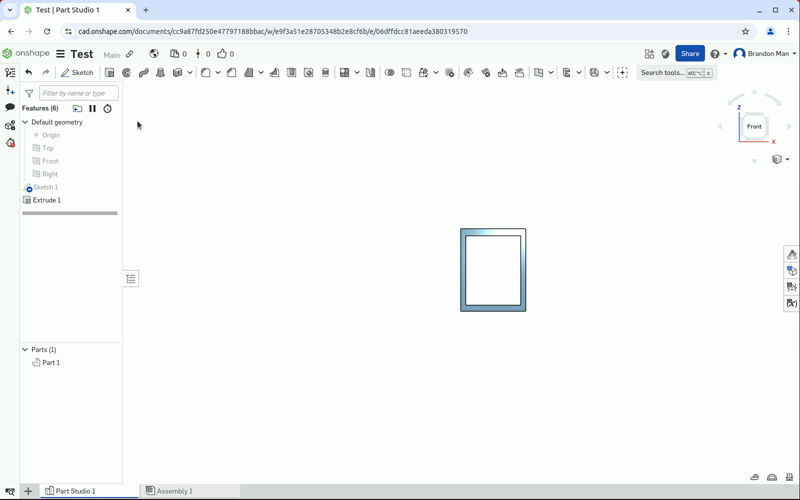
key(shift+h)
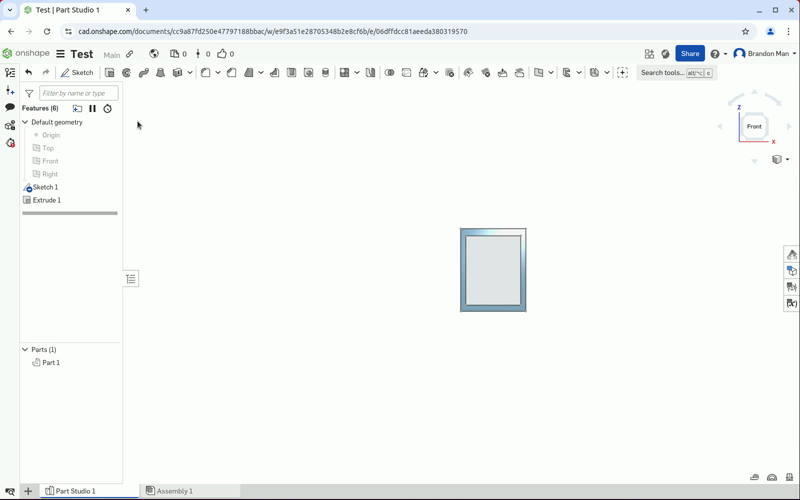
key(shift+h)
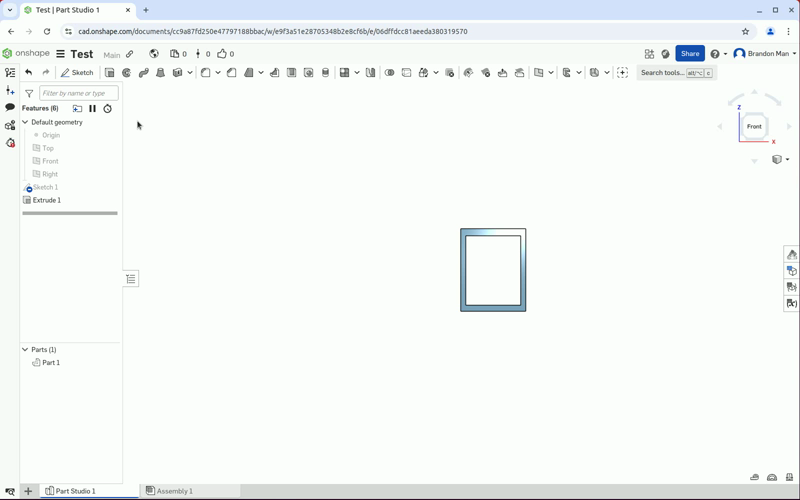
mouse_move(73, 189)
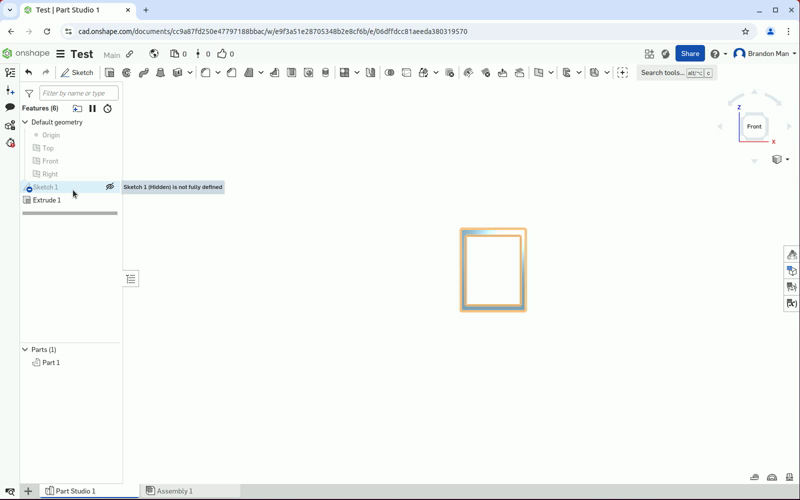
click(73, 189)
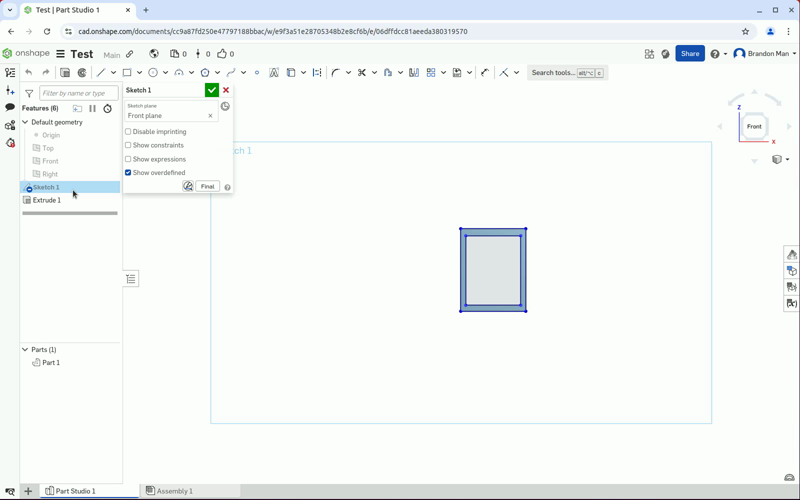
mouse_move(229, 92)
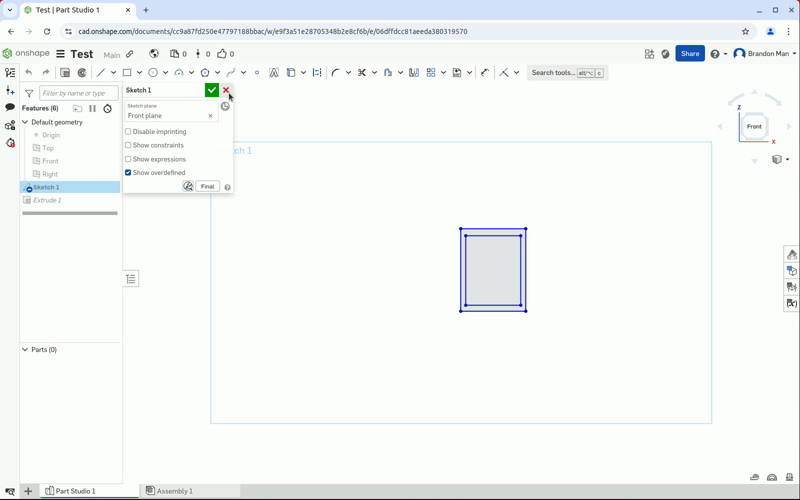
click(229, 92)
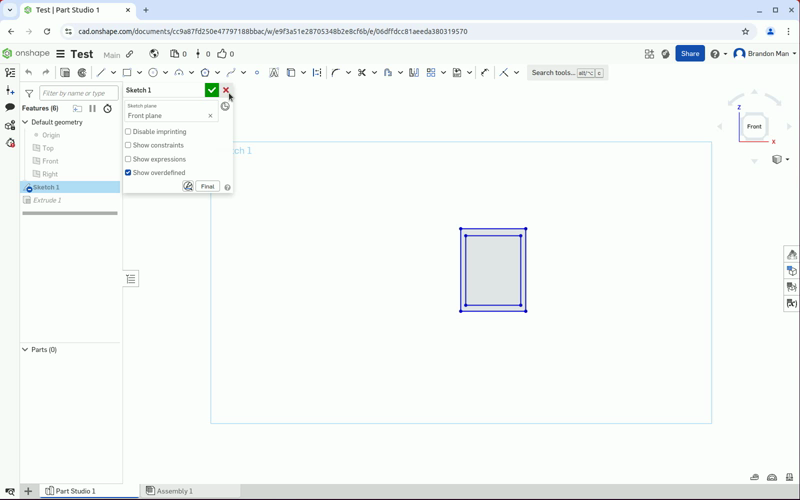
key(shift+s)
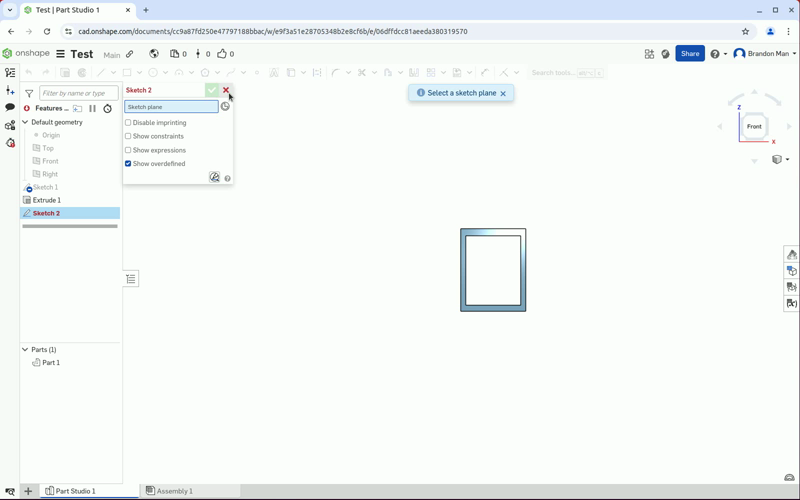
mouse_move(73, 163)
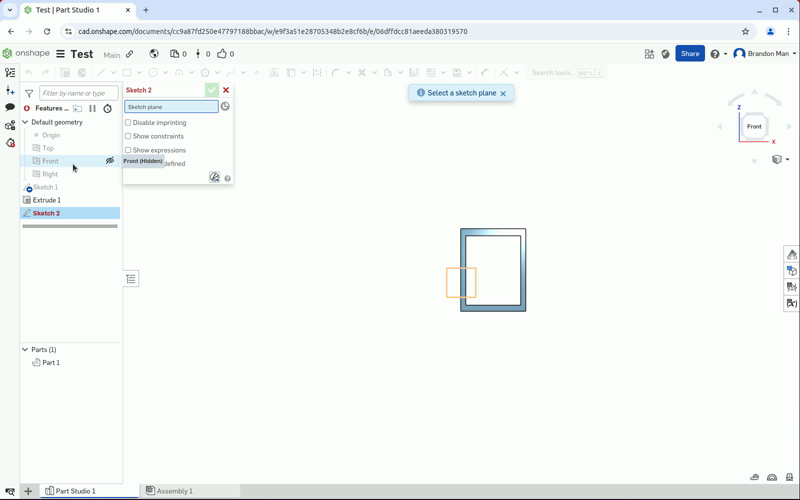
click(73, 163)
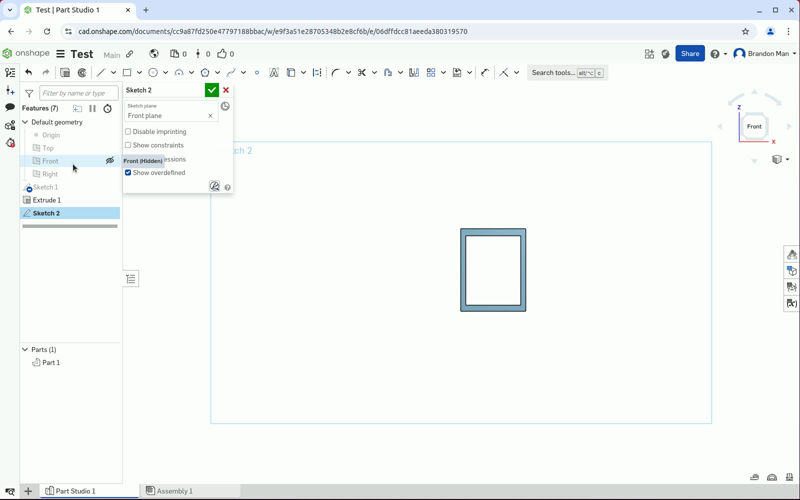
mouse_move(73, 352)
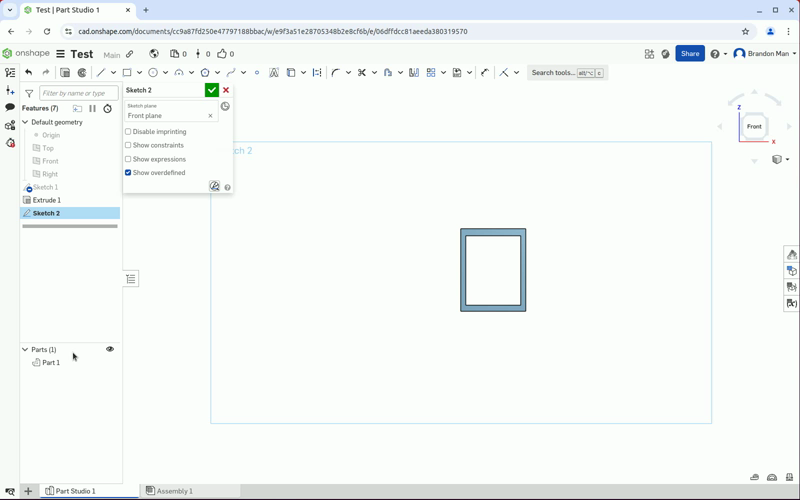
key(y)
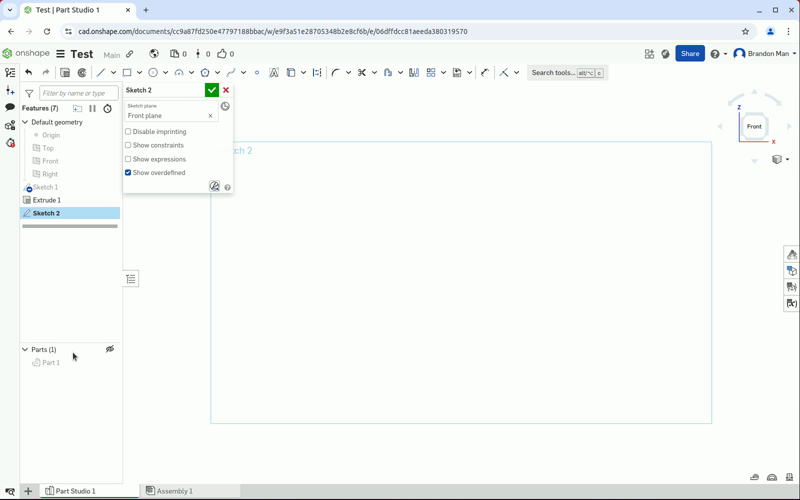
key(l)
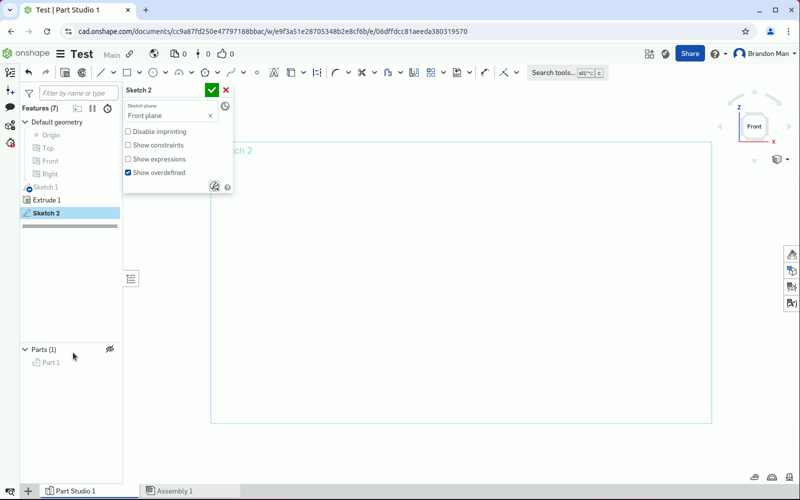
key_down(shift)
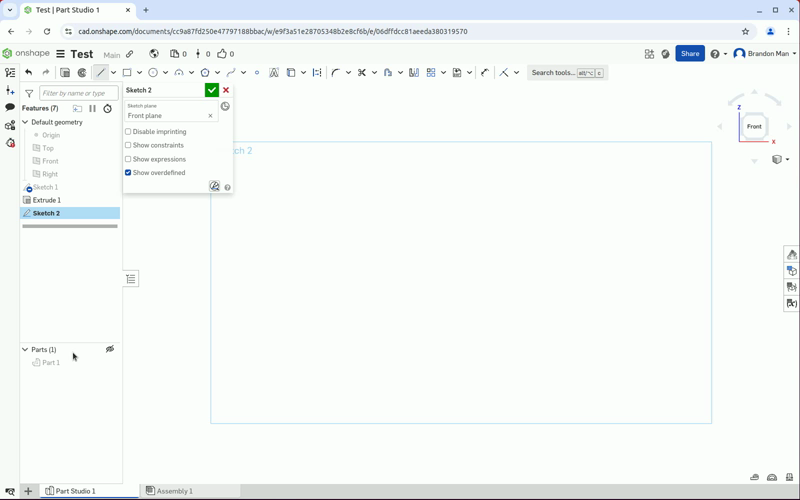
mouse_move(406, 311)
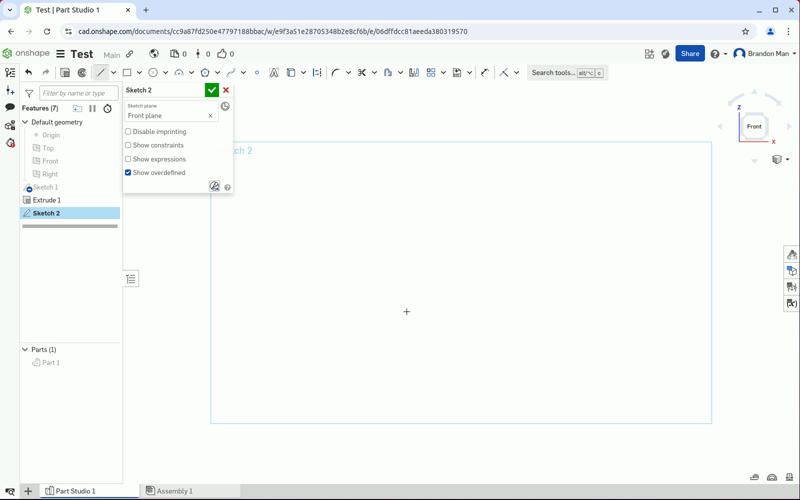
click(406, 311)
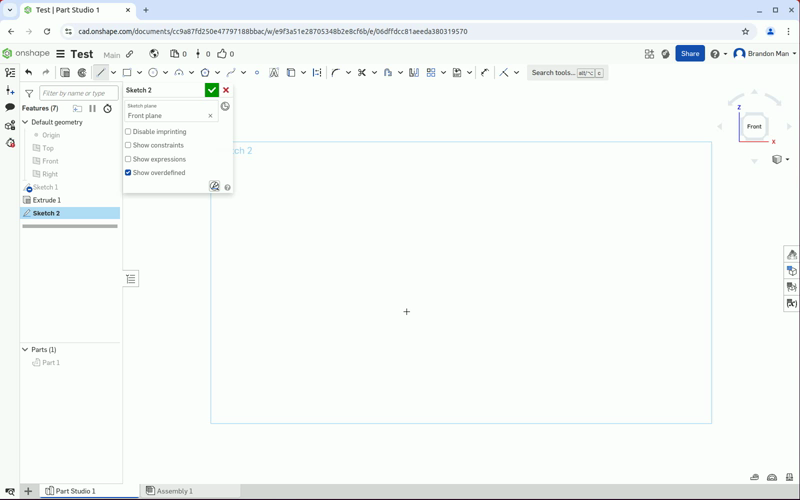
key_up(shift)
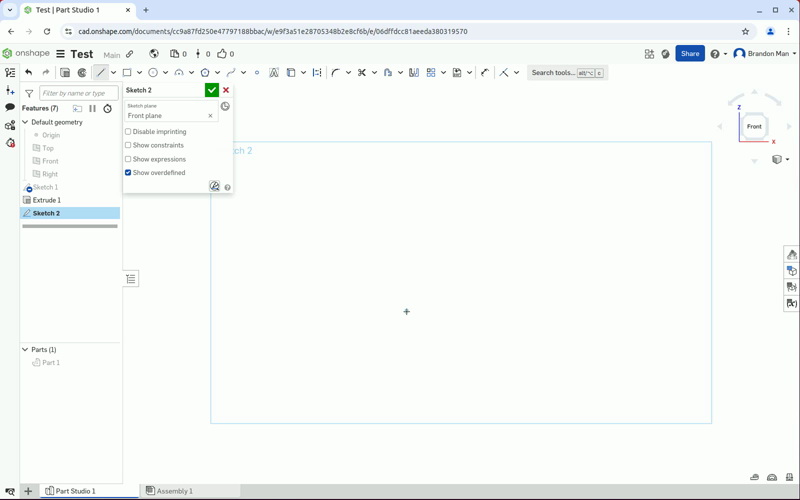
key_down(shift)
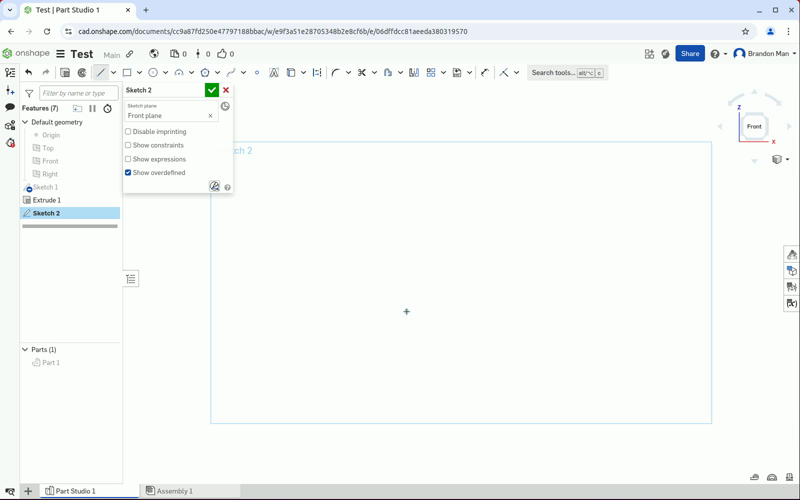
mouse_move(436, 311)
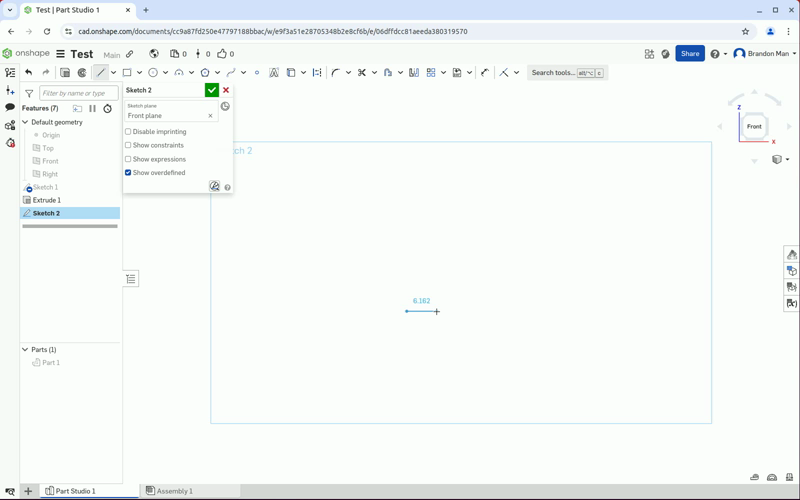
mouse_move(460, 311)
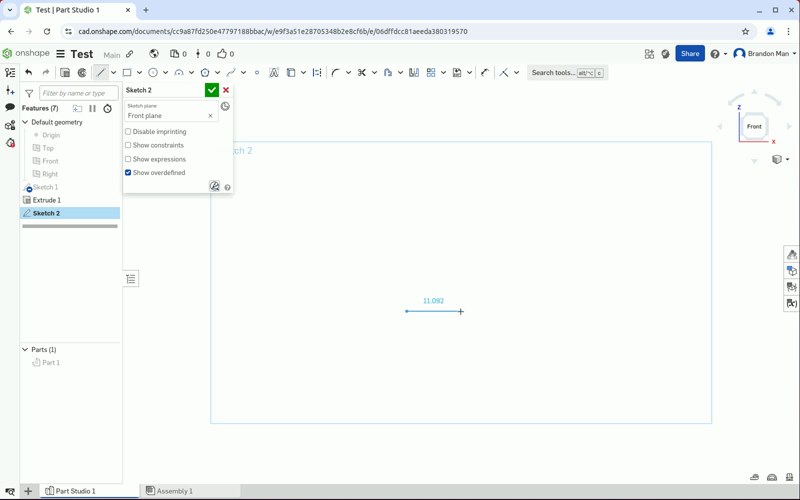
click(460, 311)
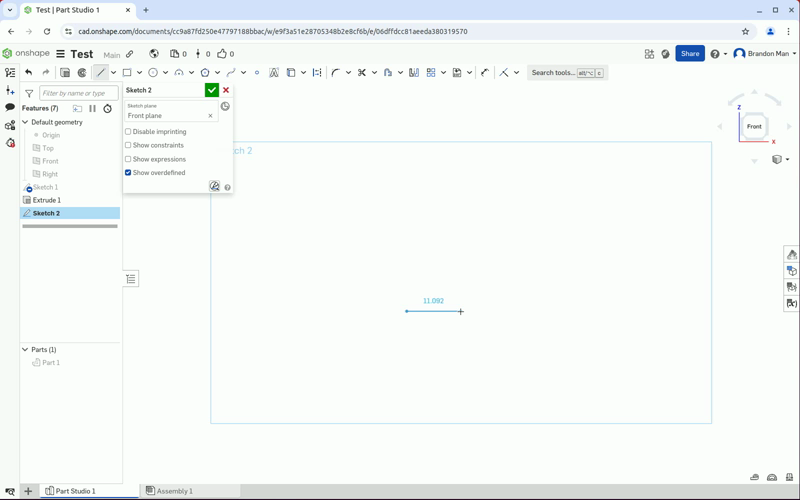
key_up(shift)
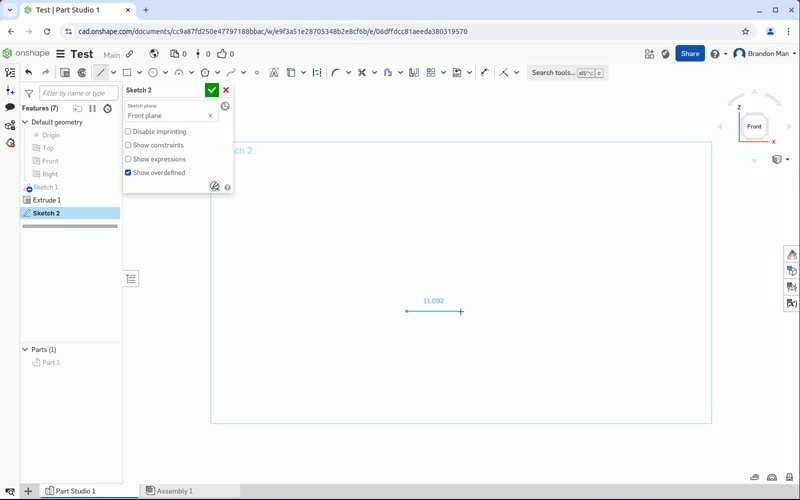
key_down(shift)
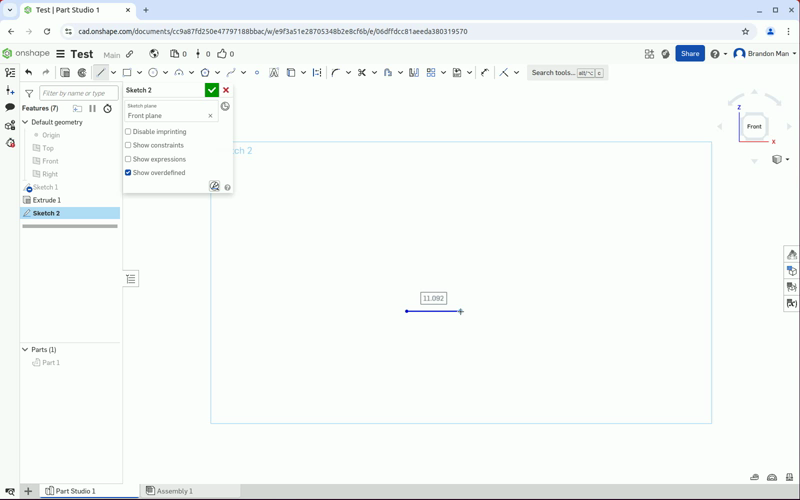
mouse_move(460, 228)
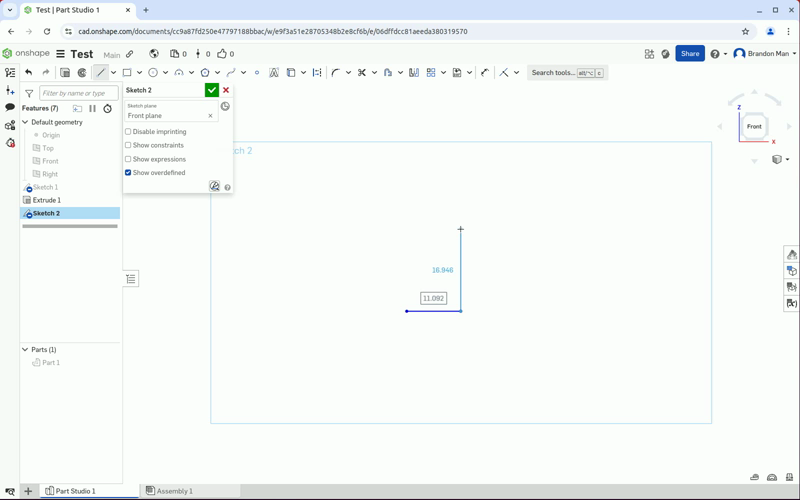
click(460, 228)
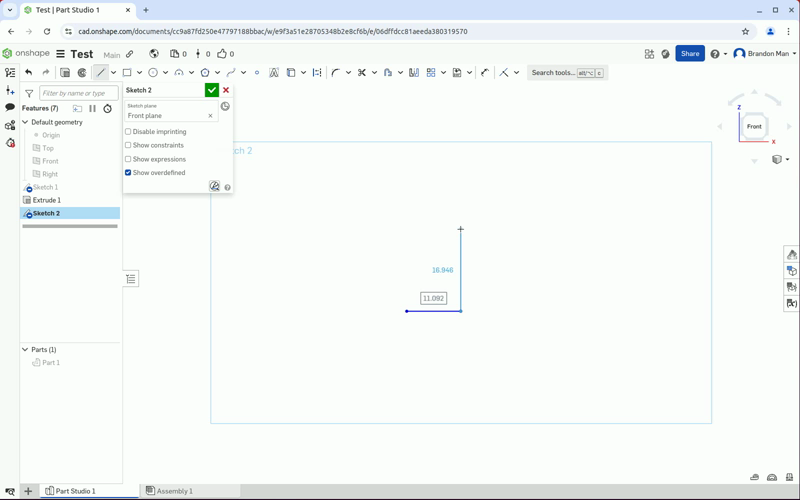
key_up(shift)
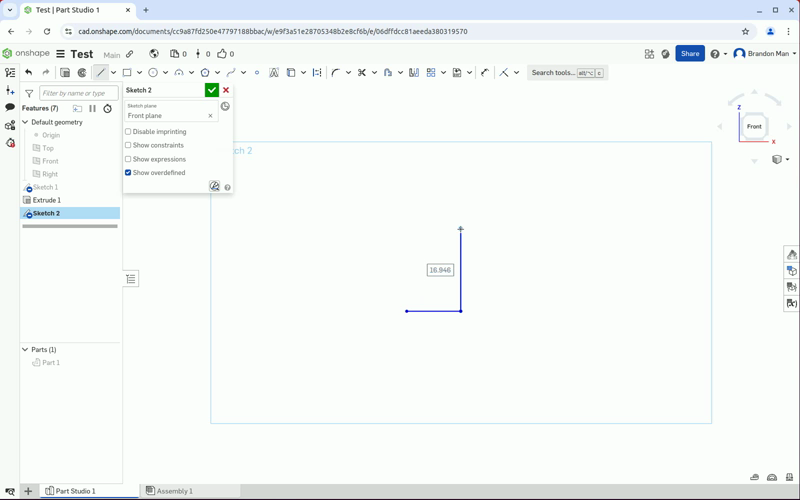
key_down(shift)
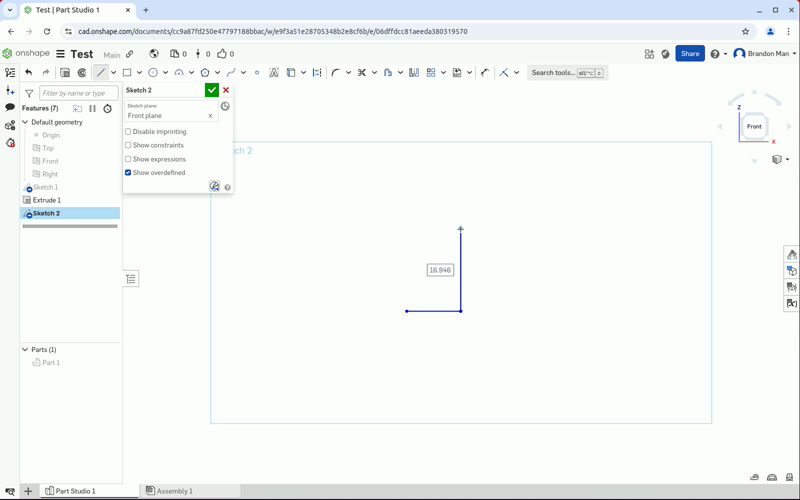
mouse_move(490, 228)
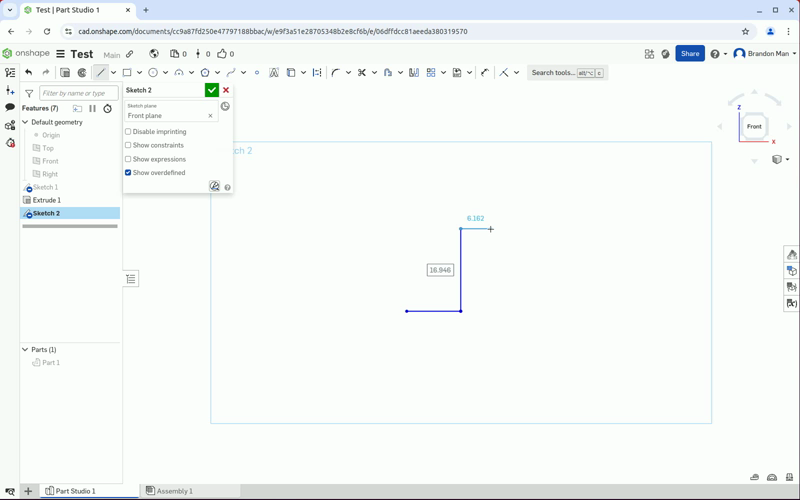
mouse_move(406, 228)
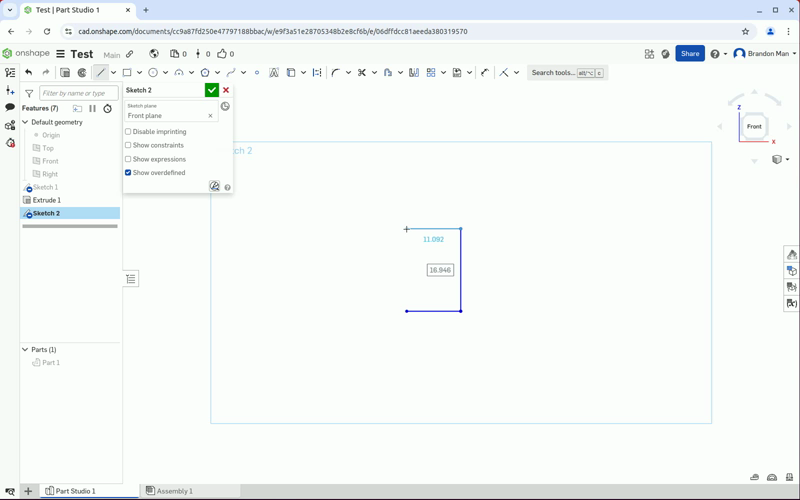
click(406, 228)
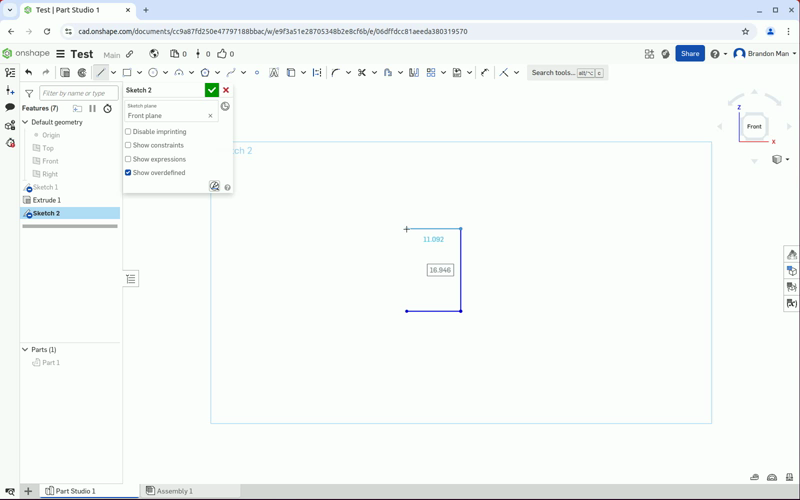
key_up(shift)
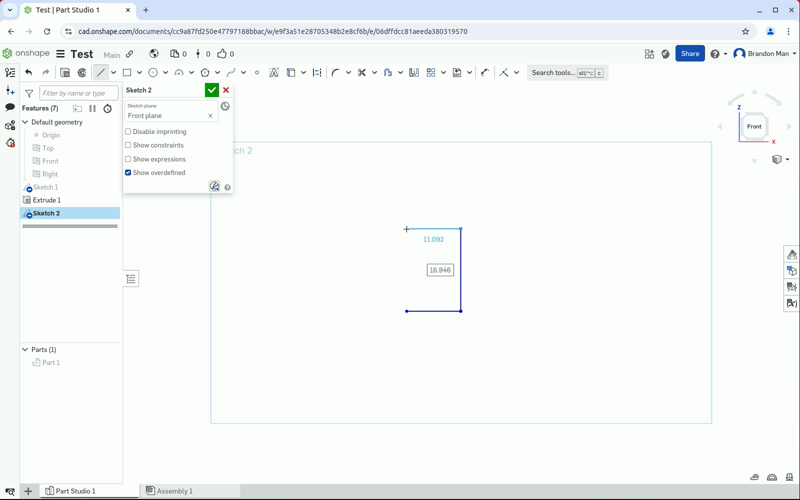
key_down(shift)
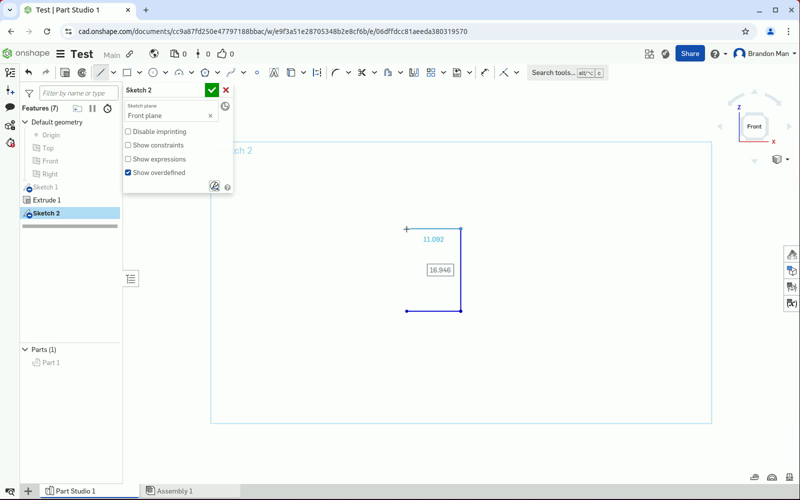
mouse_move(406, 311)
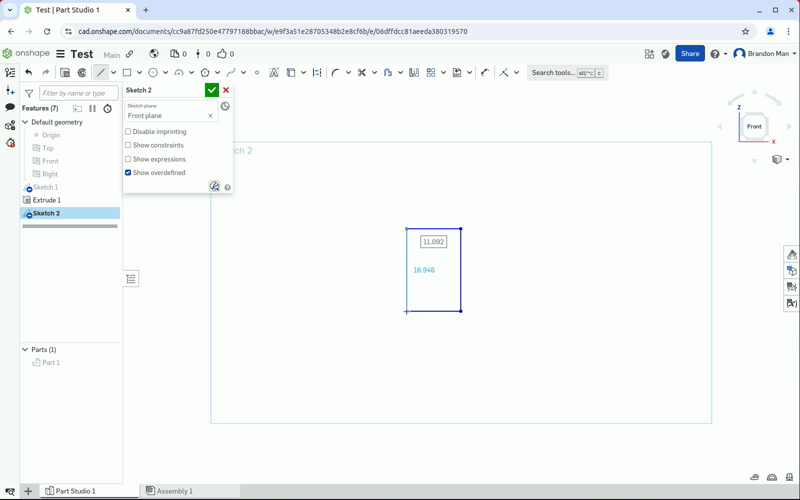
key_up(shift)
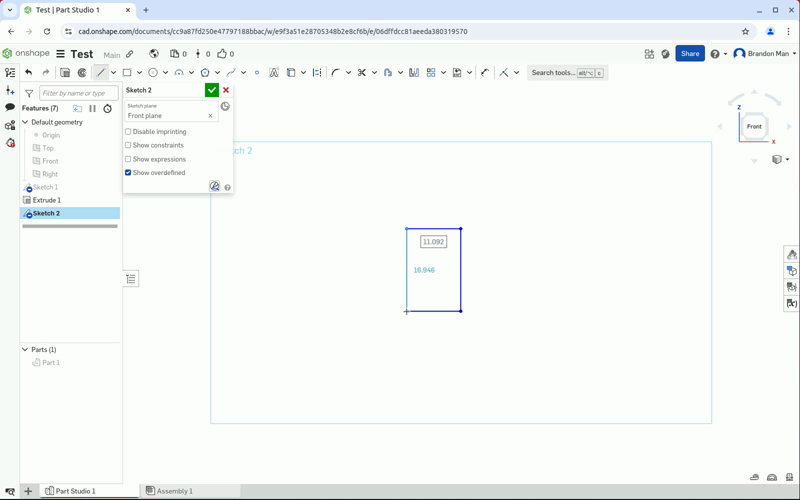
click(406, 311)
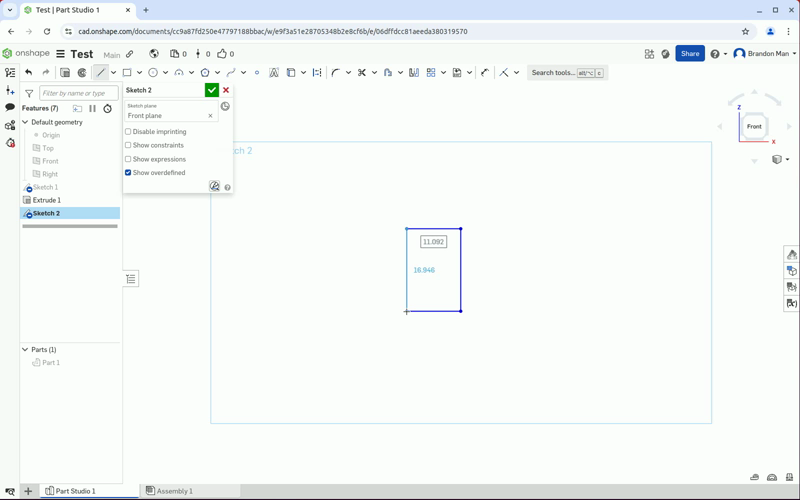
key(esc)
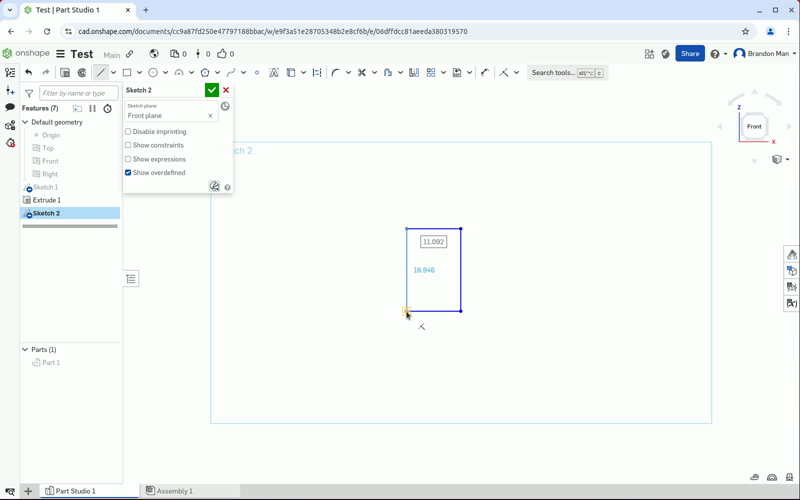
key(l)
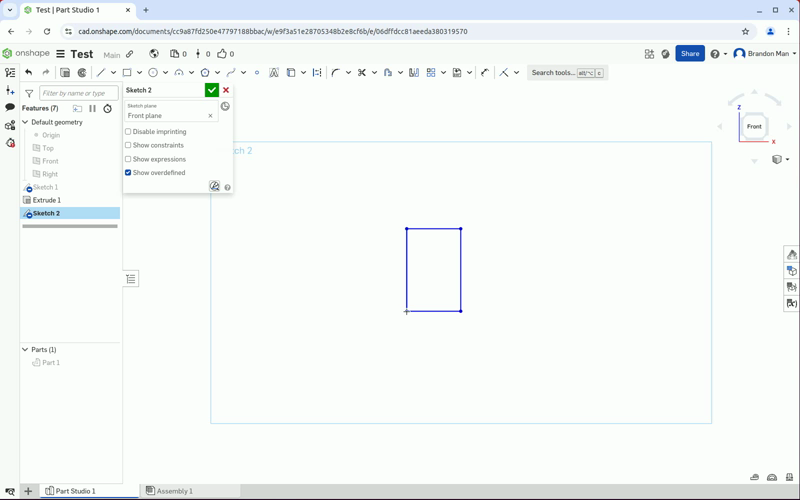
key_down(shift)
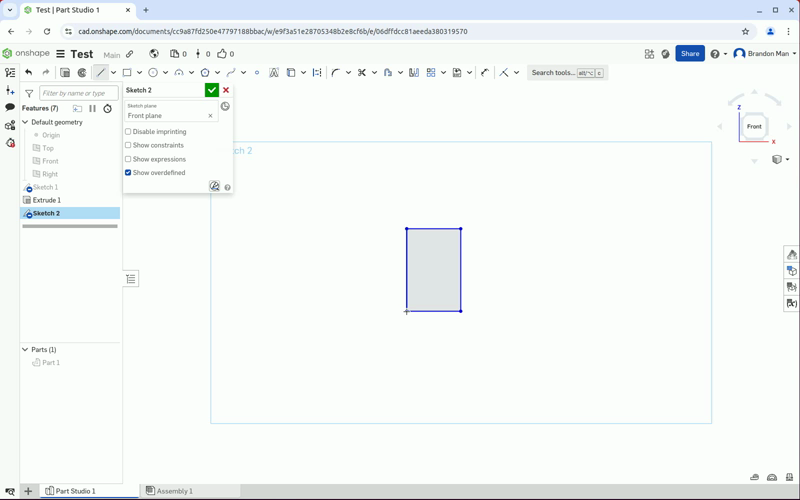
mouse_move(411, 305)
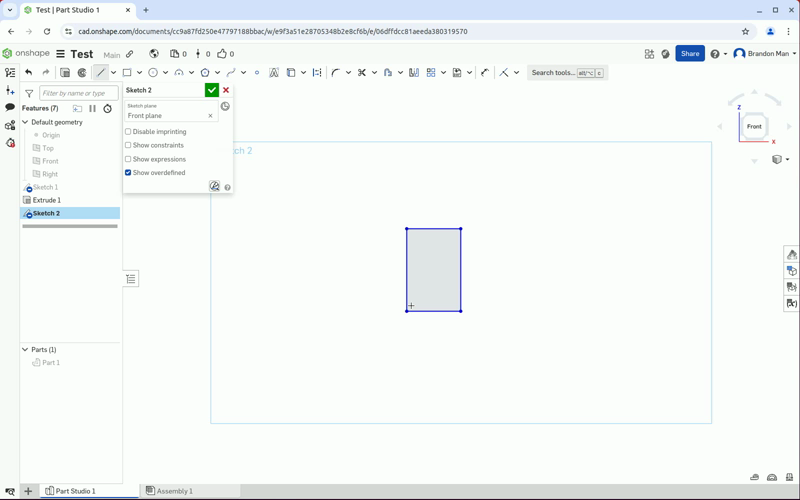
click(411, 305)
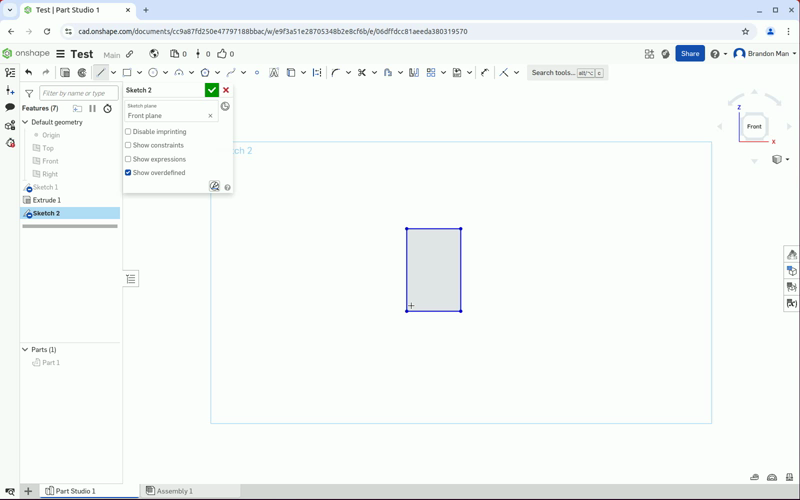
key_up(shift)
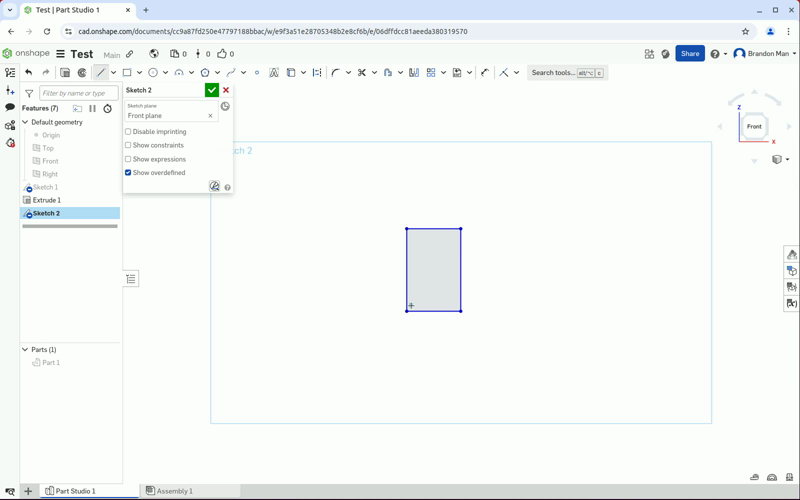
key_down(shift)
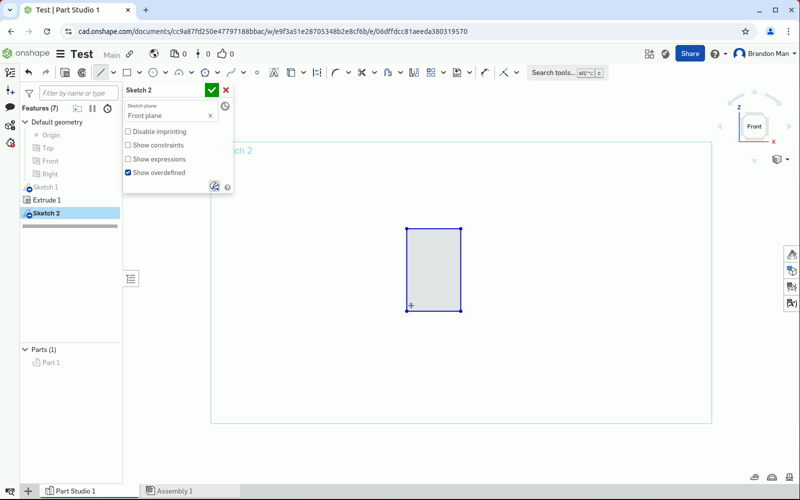
mouse_move(441, 305)
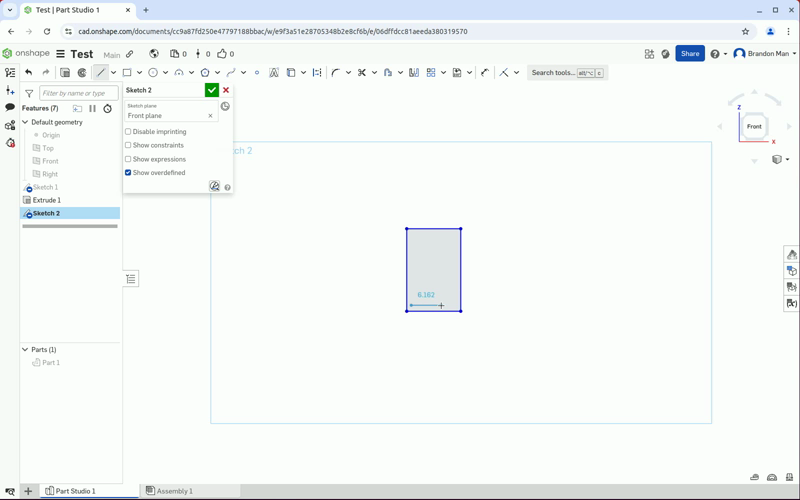
mouse_move(454, 305)
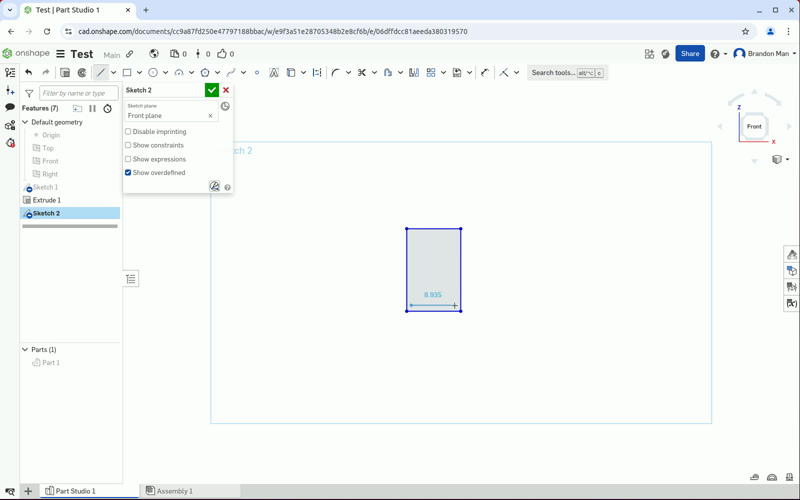
click(454, 305)
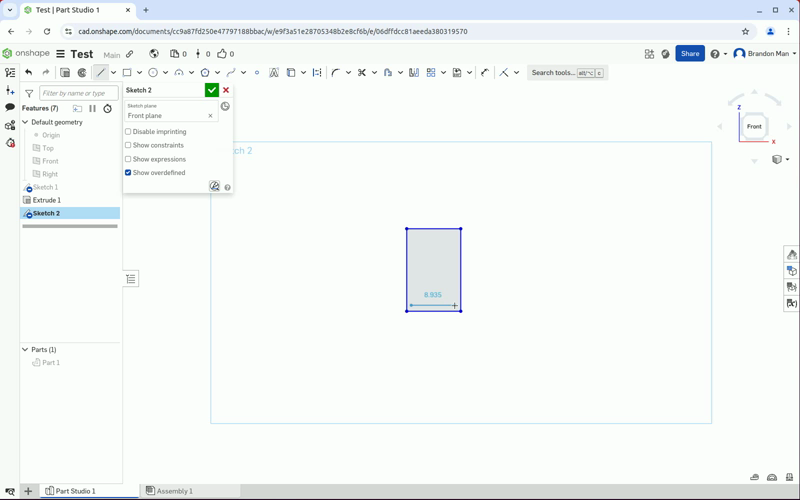
key_up(shift)
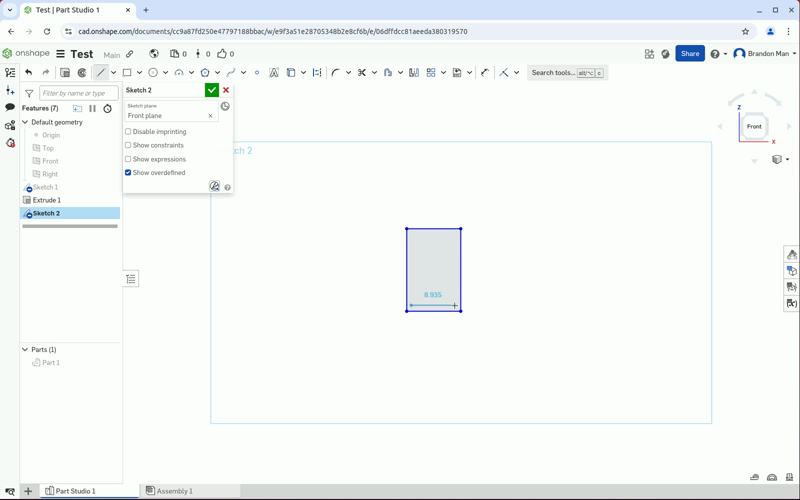
key_down(shift)
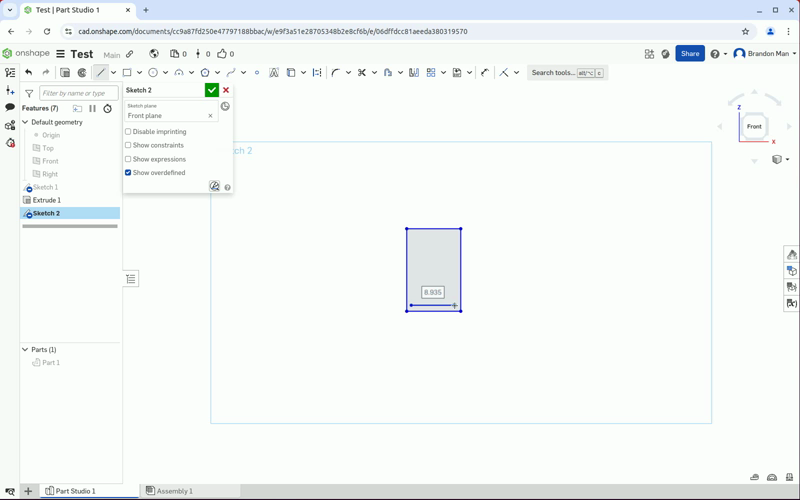
mouse_move(454, 234)
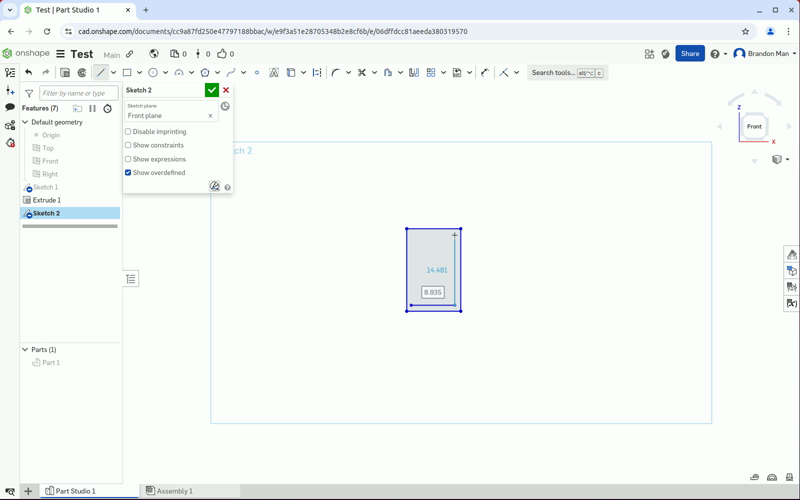
click(454, 234)
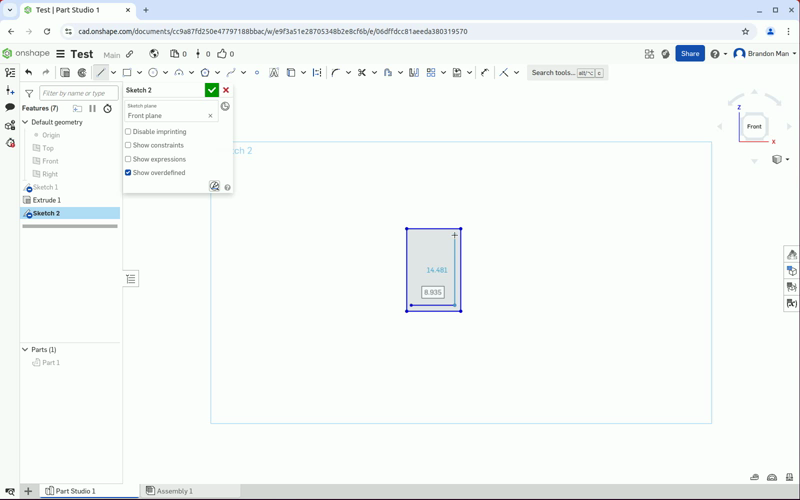
key_up(shift)
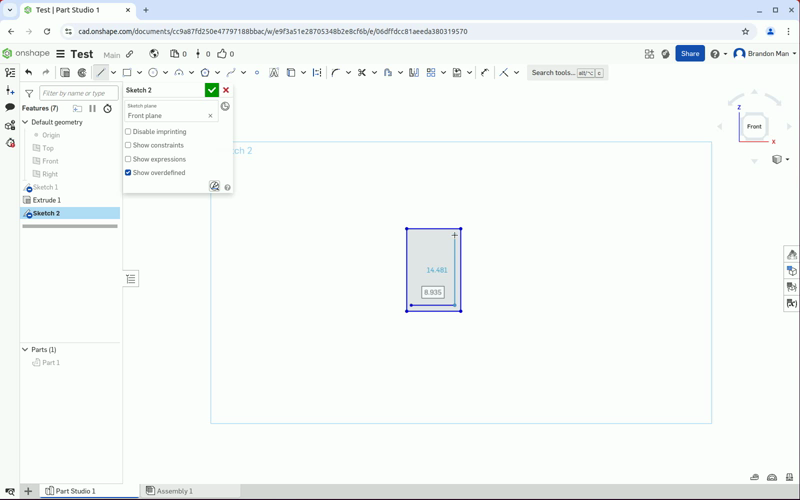
key_down(shift)
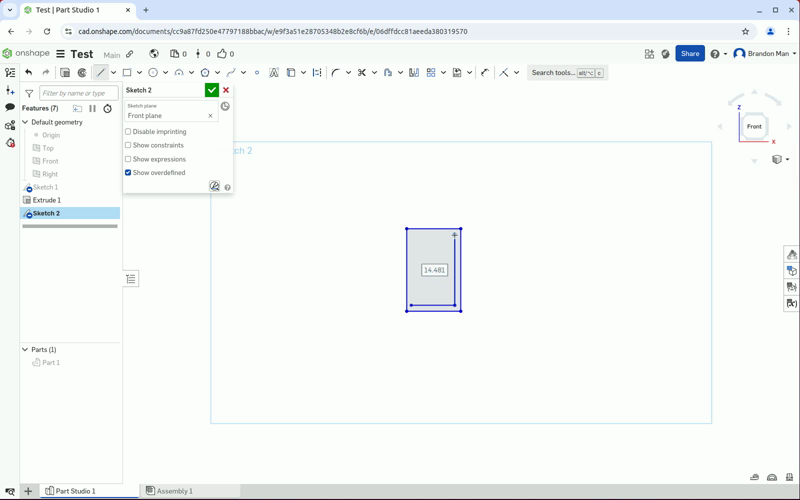
mouse_move(484, 234)
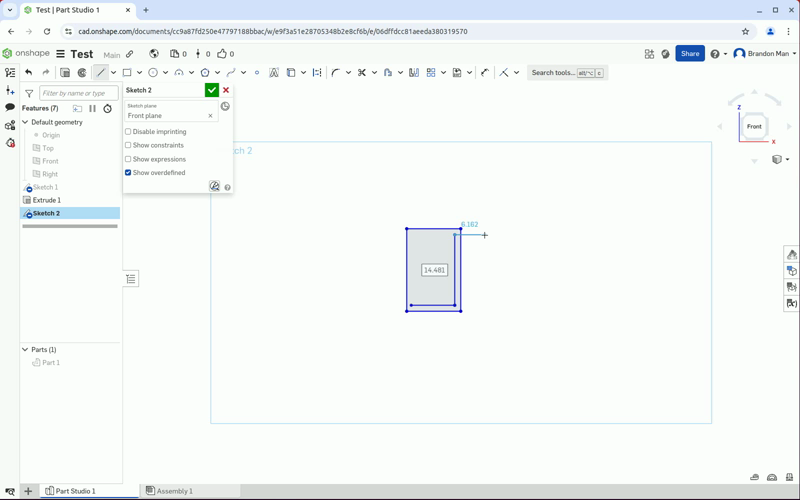
mouse_move(411, 234)
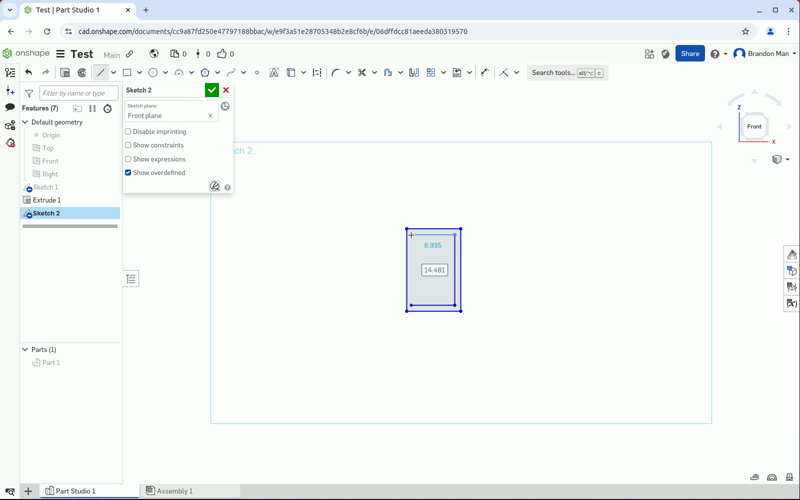
click(411, 234)
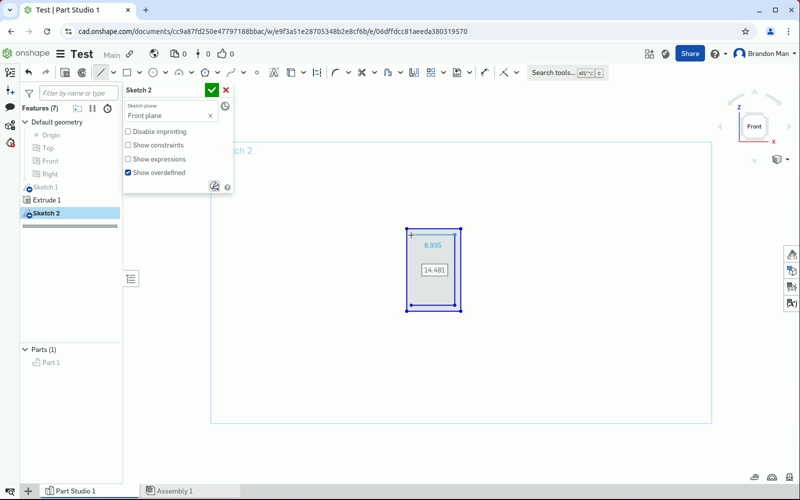
key_up(shift)
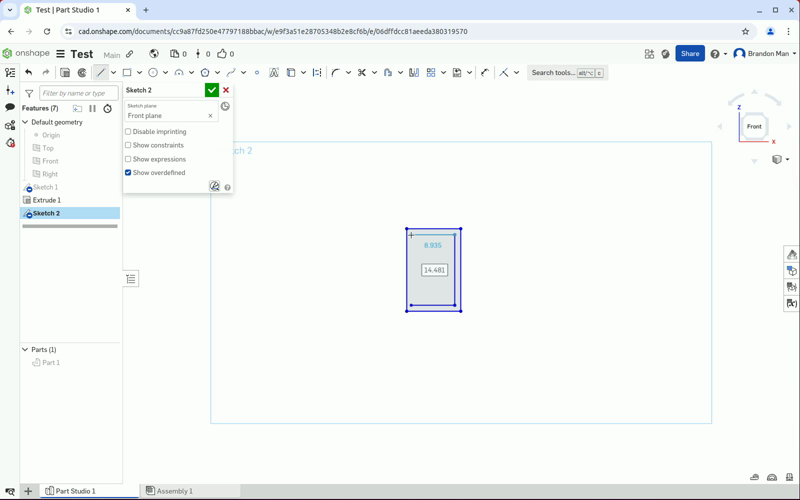
key_down(shift)
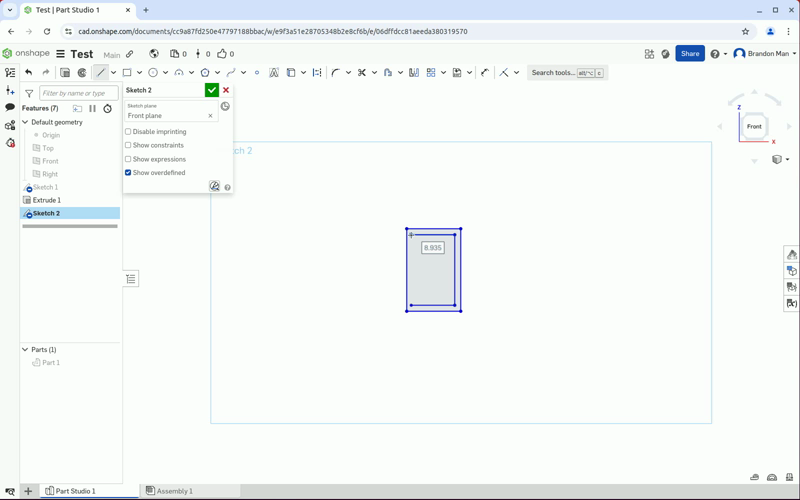
mouse_move(411, 305)
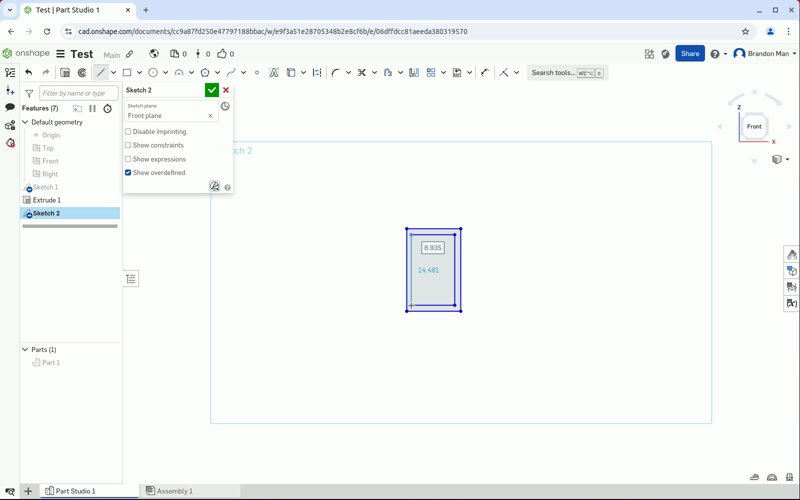
key_up(shift)
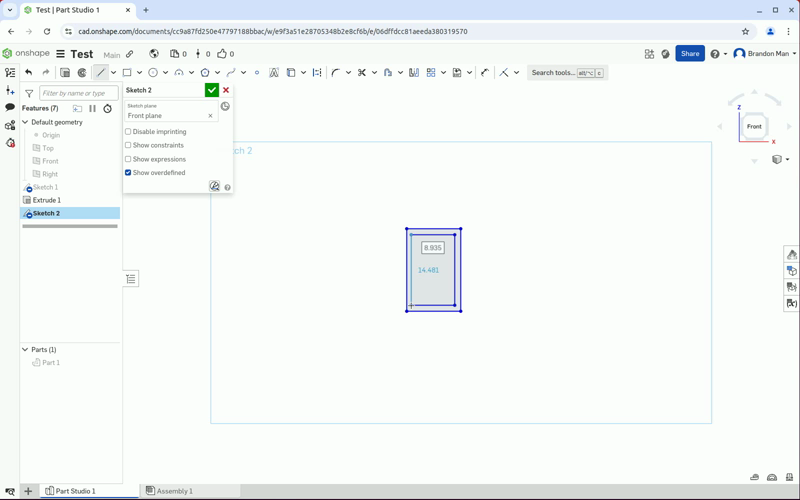
click(411, 305)
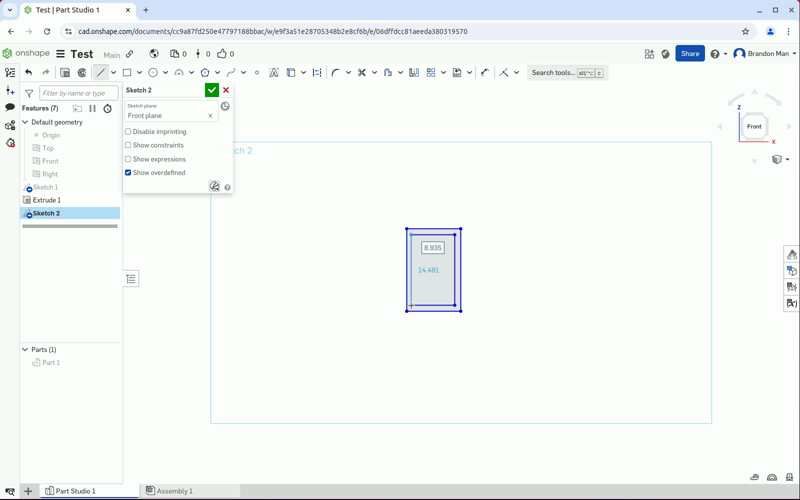
key(esc)
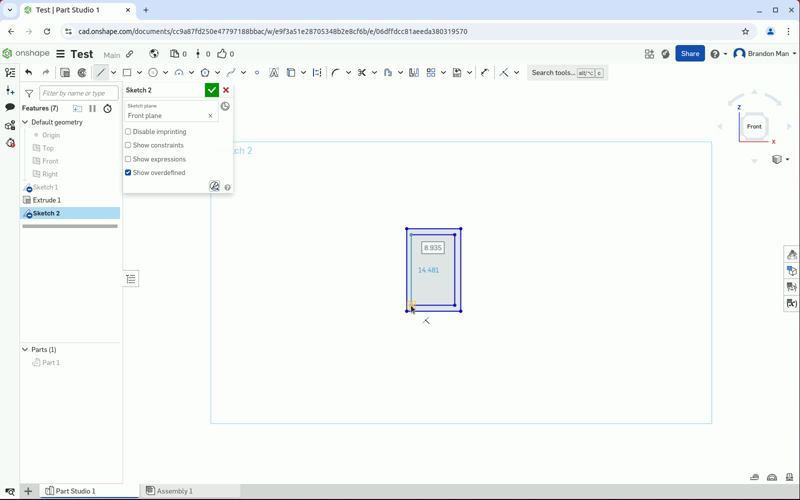
mouse_move(410, 260)
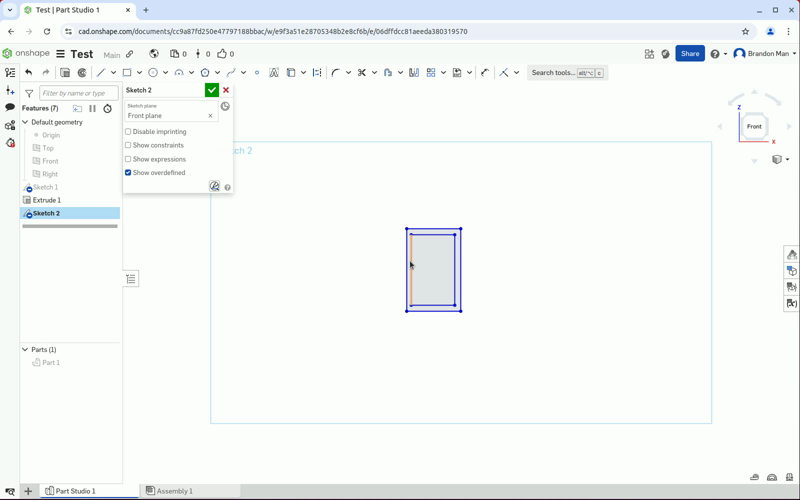
scroll(6)
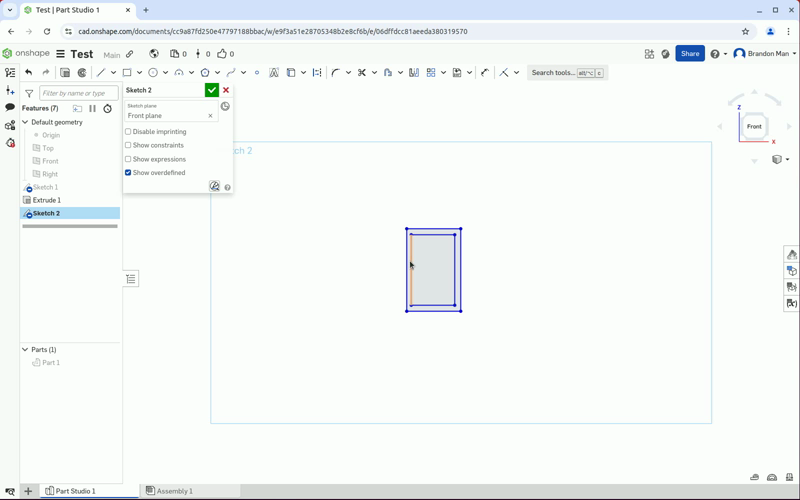
scroll(6)
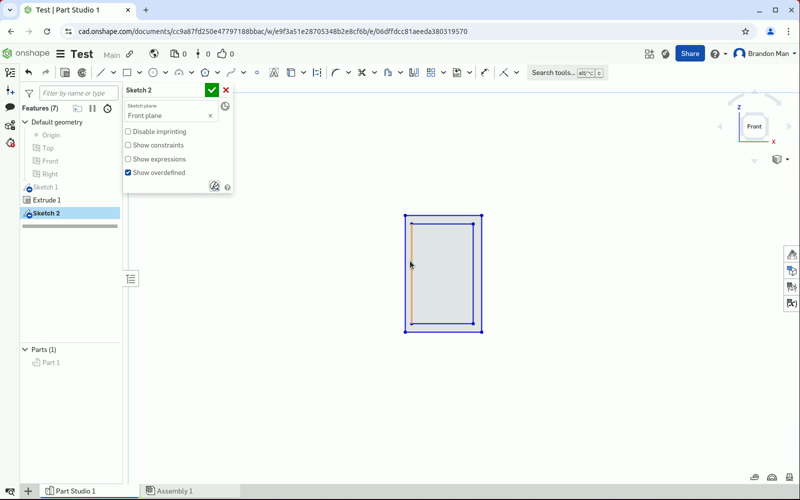
scroll(6)
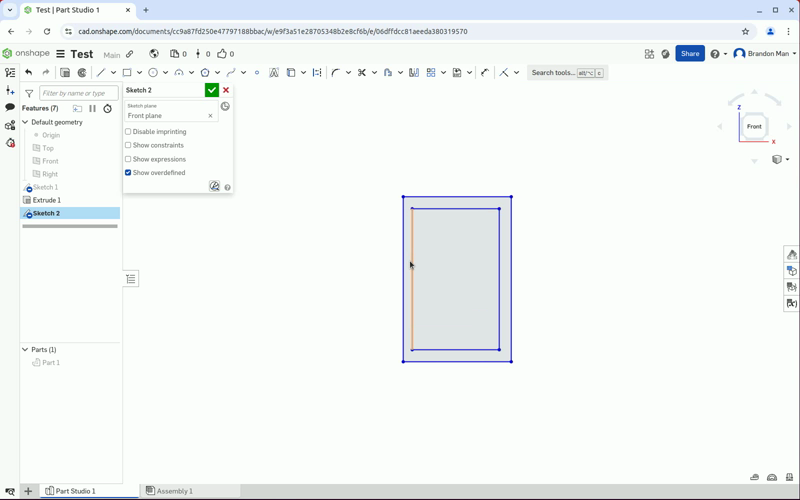
scroll(6)
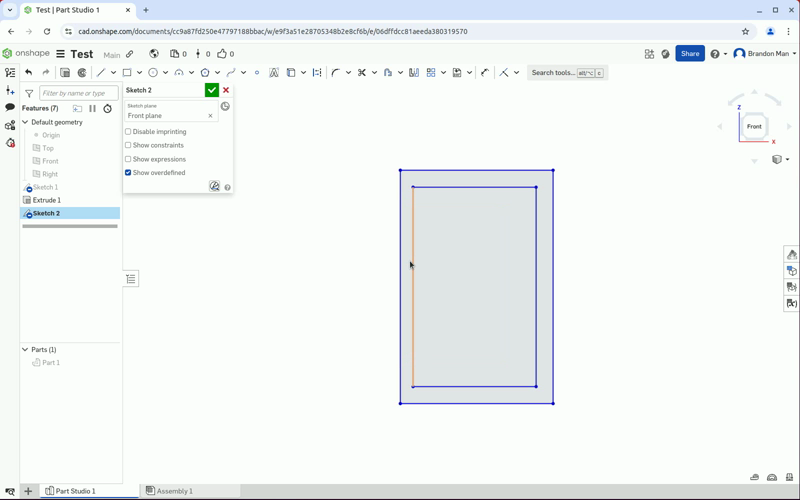
scroll(6)
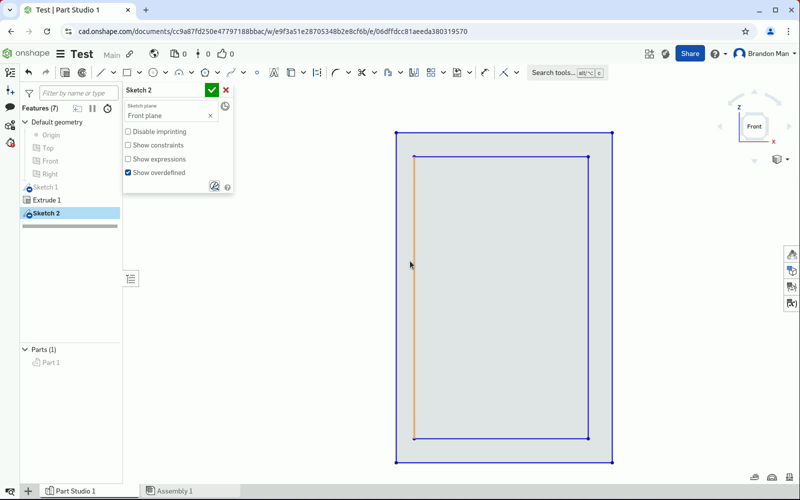
scroll(6)
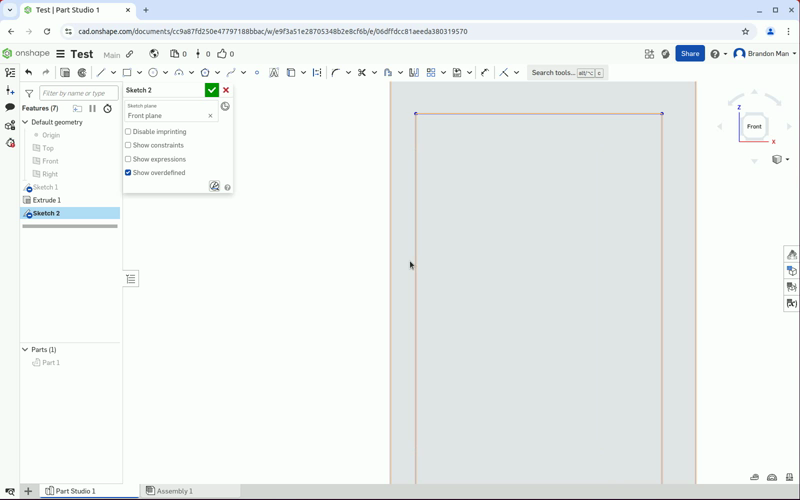
scroll(6)
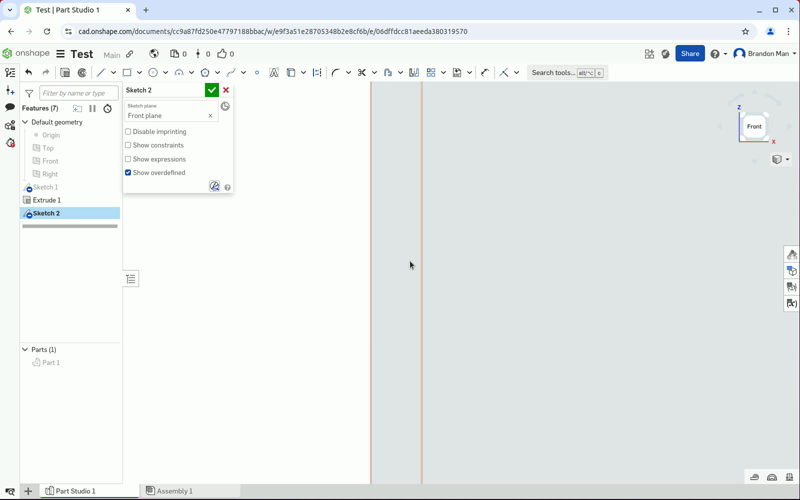
click(410, 260)
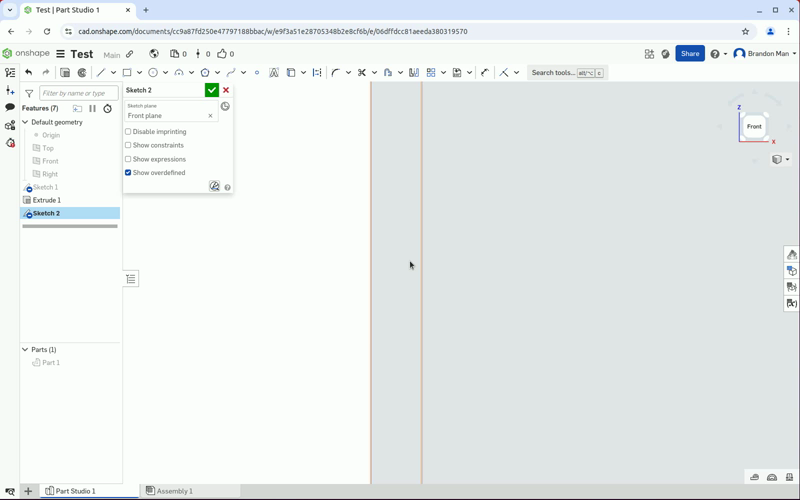
scroll(-6)
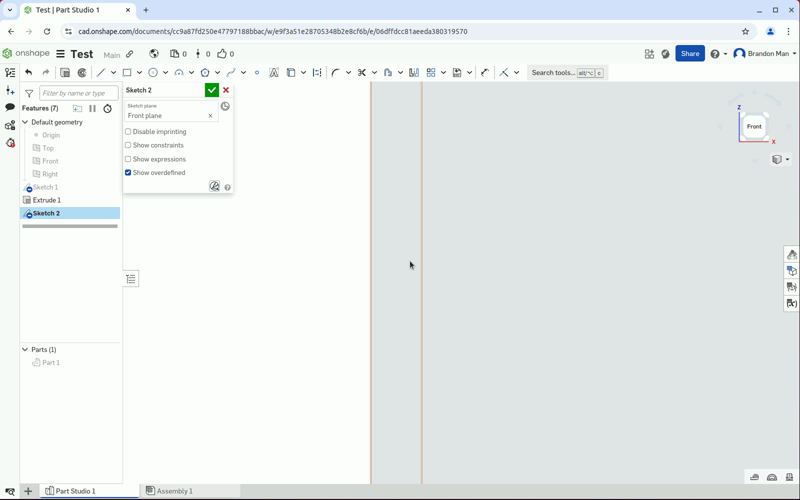
scroll(-6)
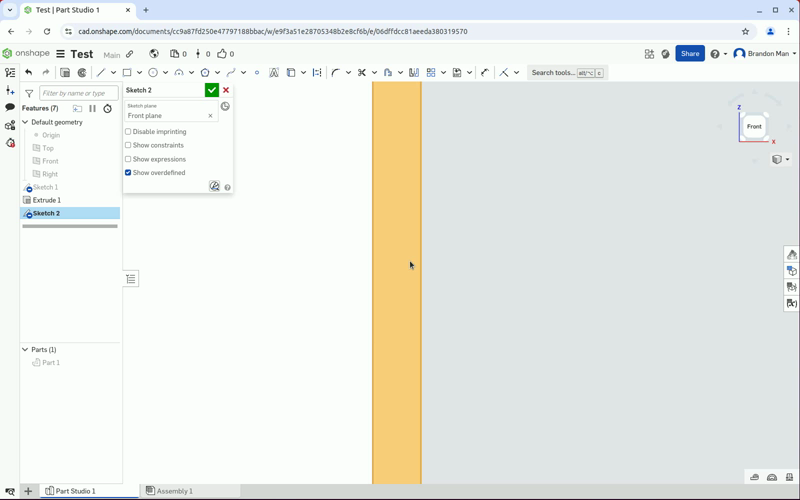
scroll(-6)
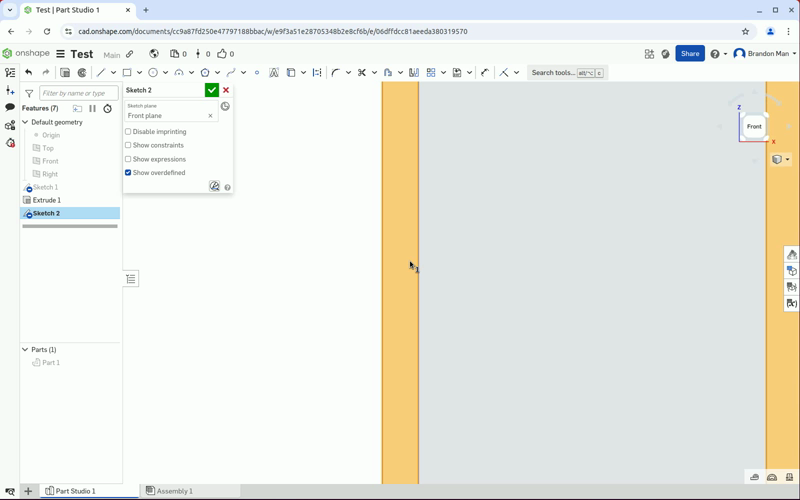
scroll(-6)
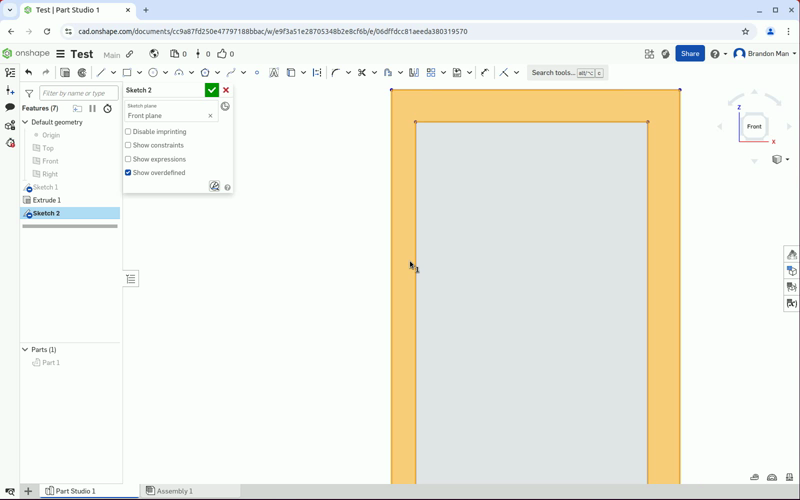
scroll(-6)
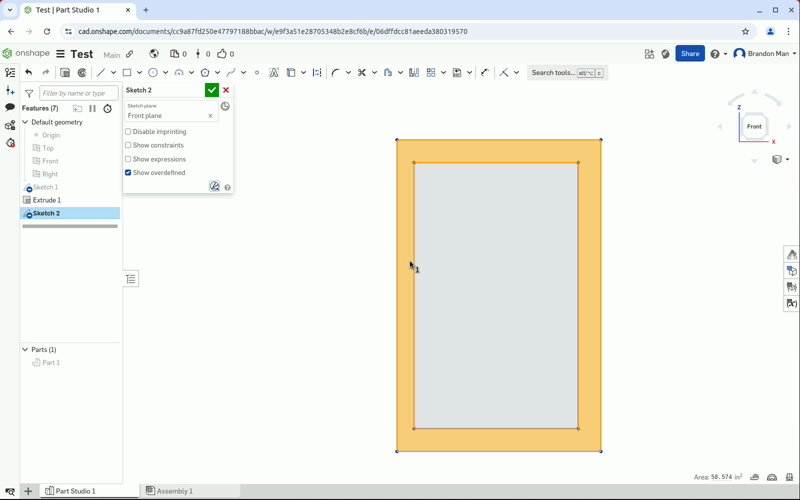
scroll(-6)
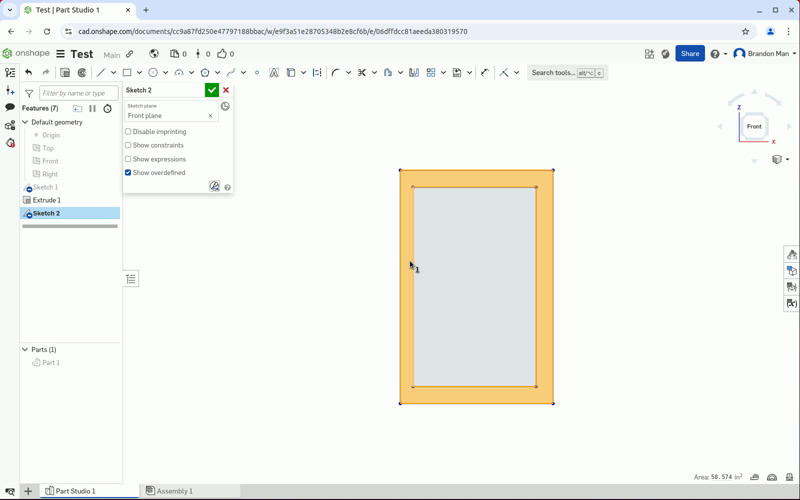
scroll(-6)
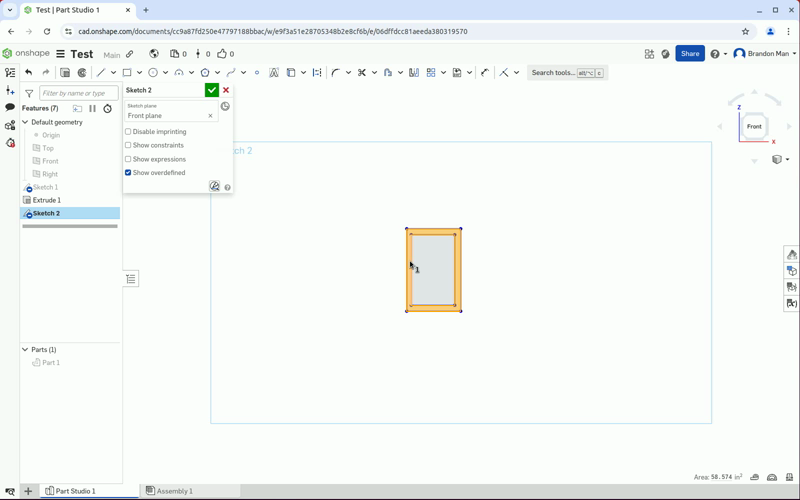
mouse_move(73, 352)
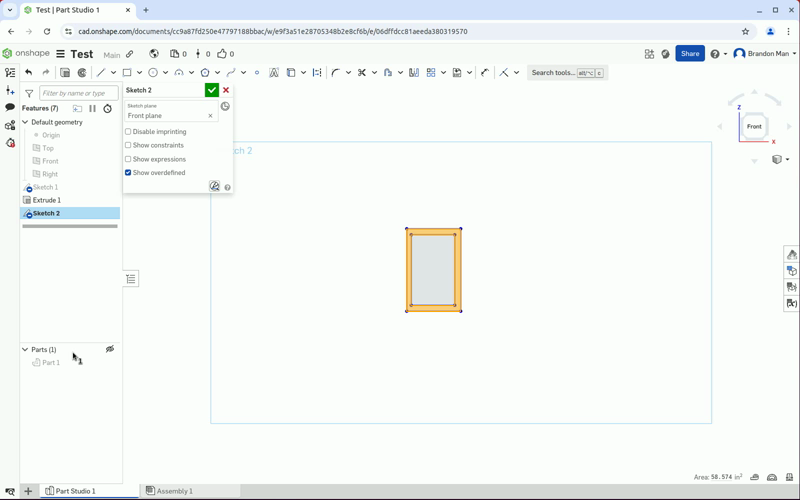
key(shift+y)
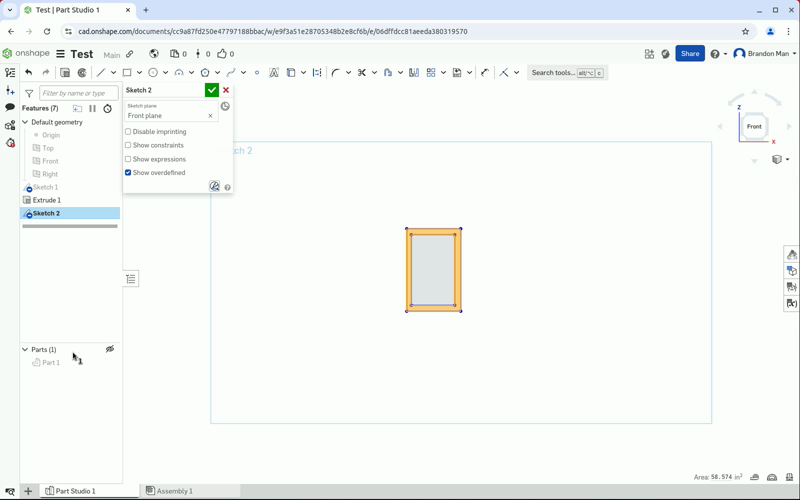
key(shift+e)
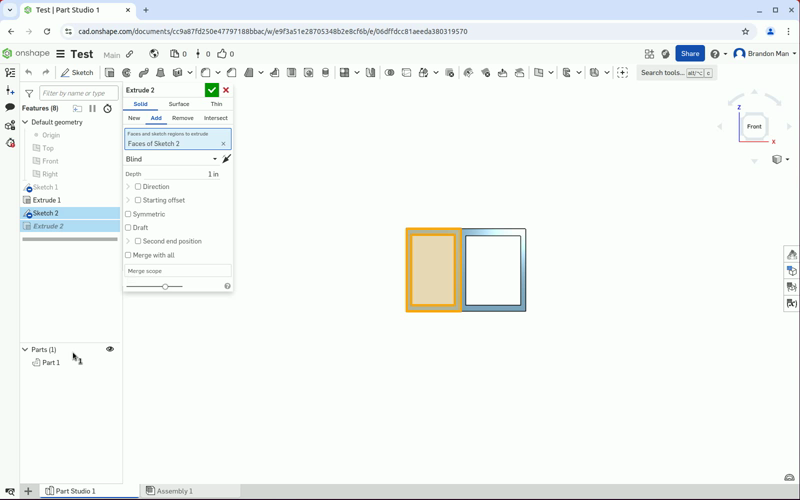
mouse_move(143, 106)
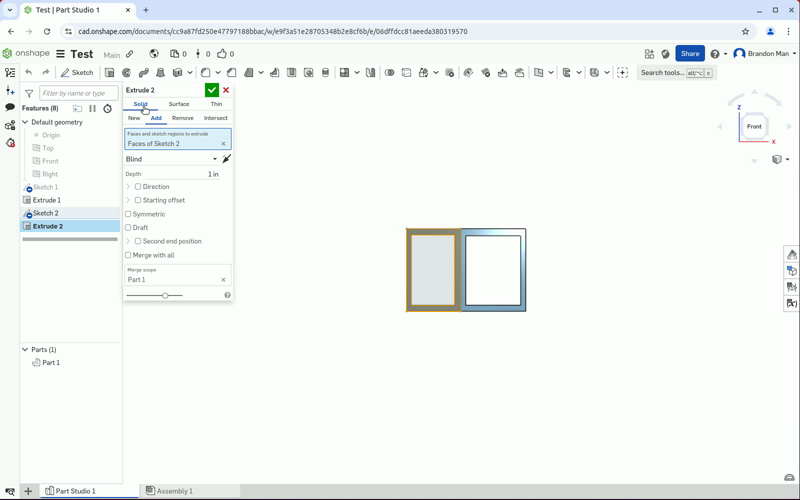
click(143, 106)
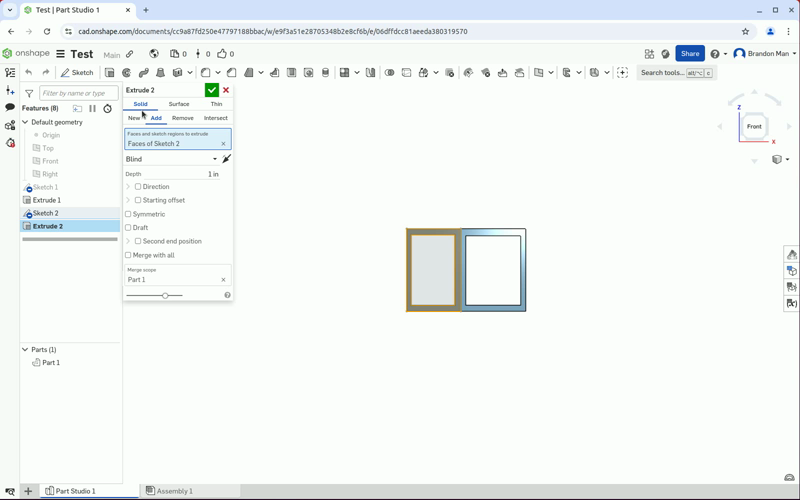
mouse_move(137, 120)
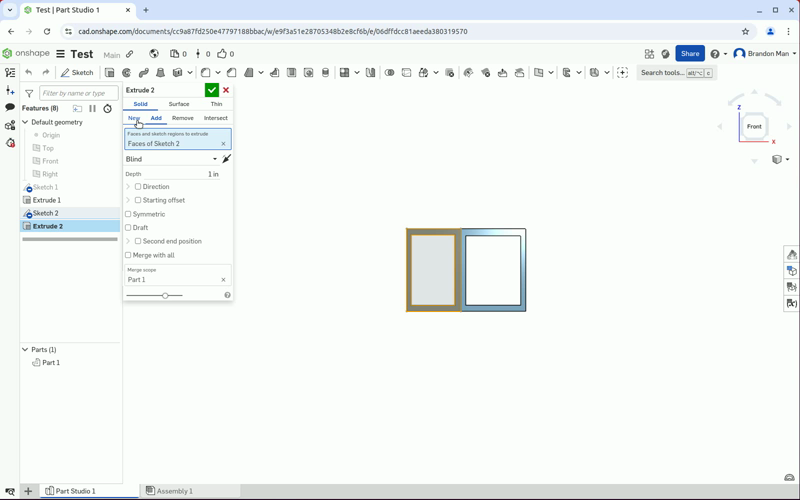
click(137, 120)
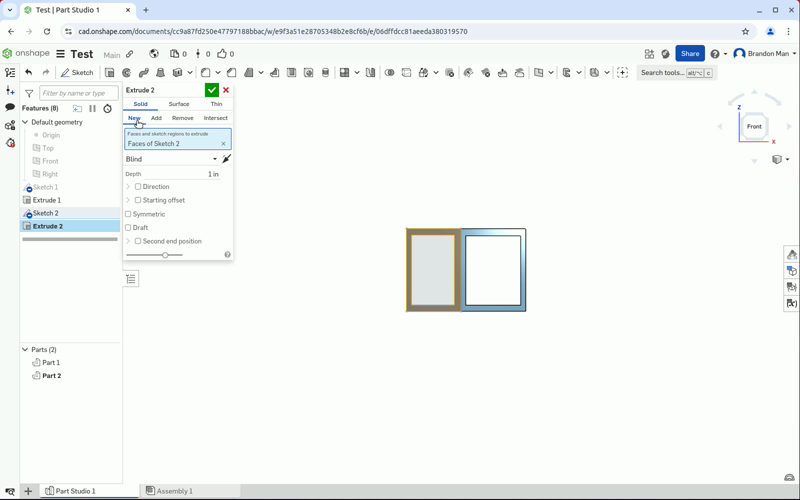
key(tab, 4)
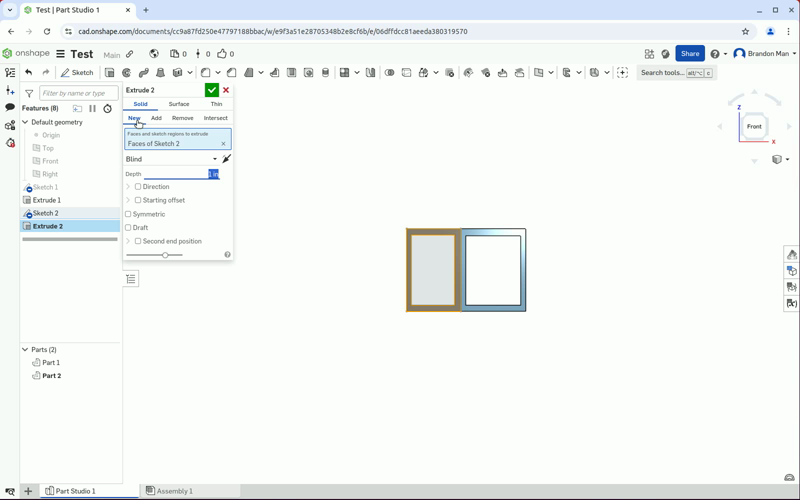
text(2.648)
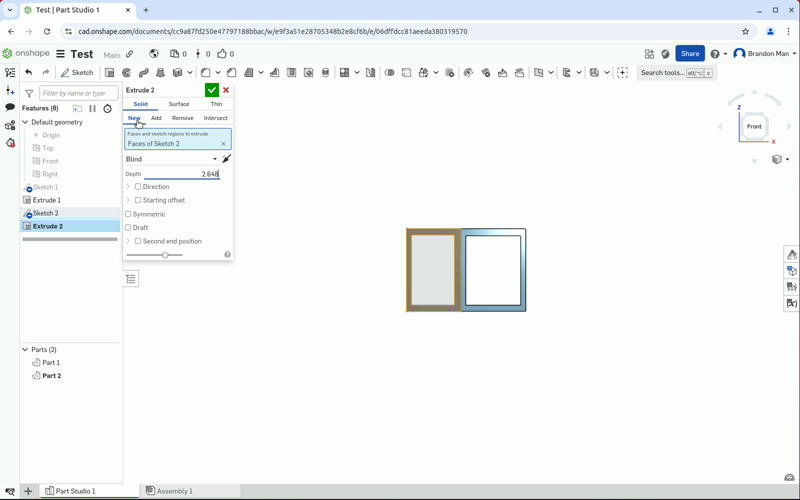
key(enter)
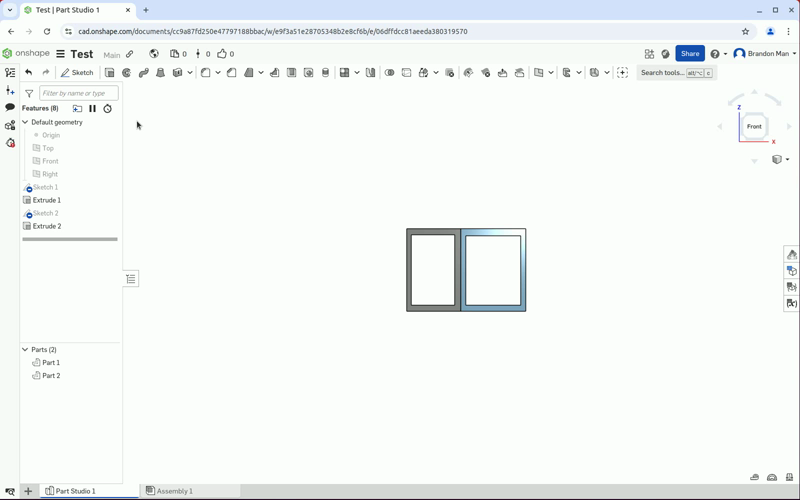
key(shift+h)
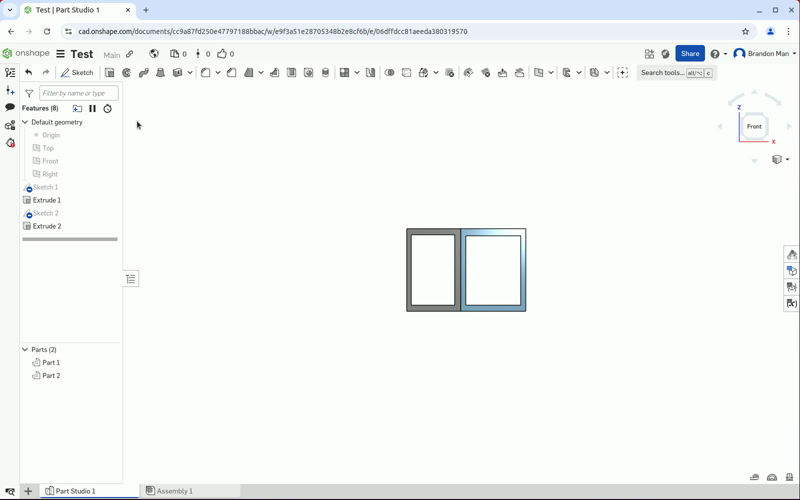
key(shift+h)
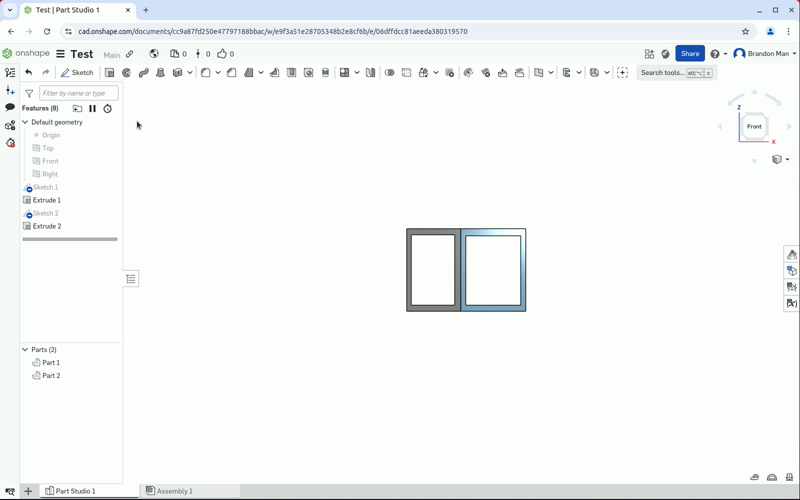
mouse_move(73, 189)
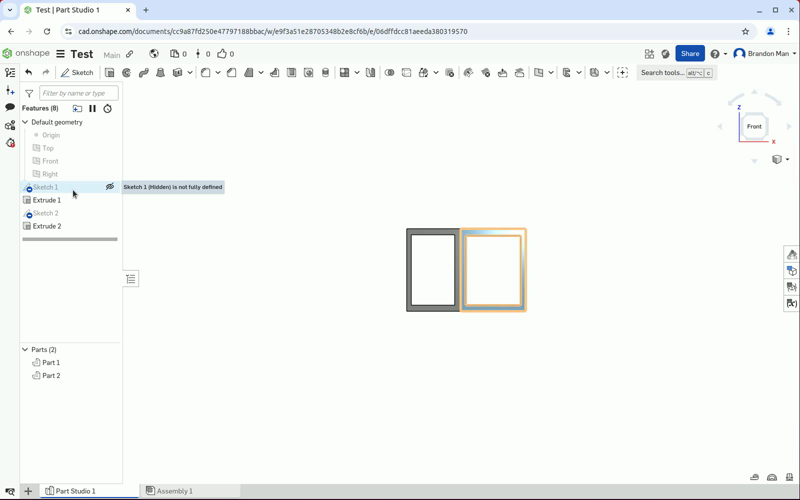
click(73, 189)
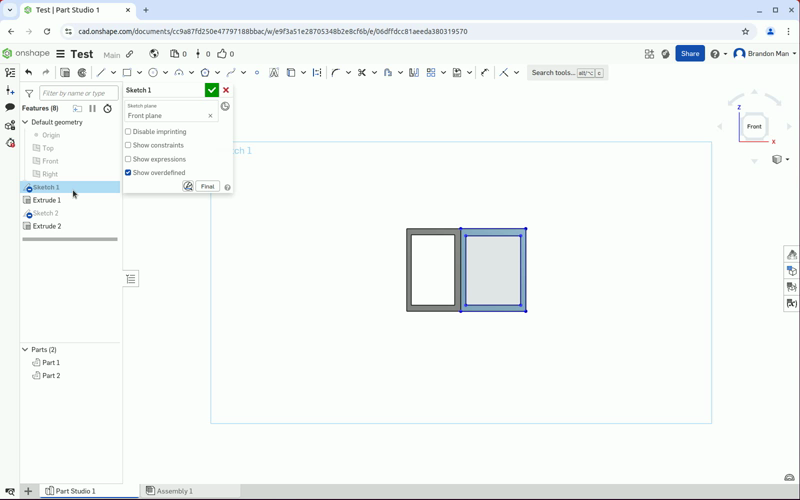
mouse_move(229, 92)
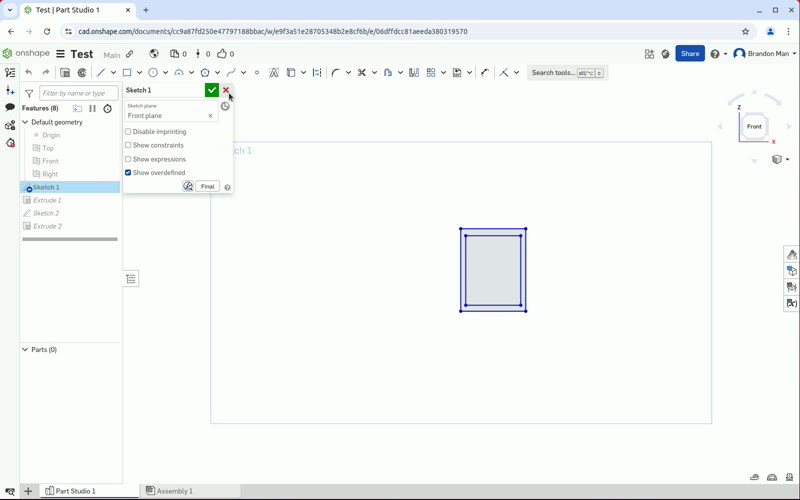
click(229, 92)
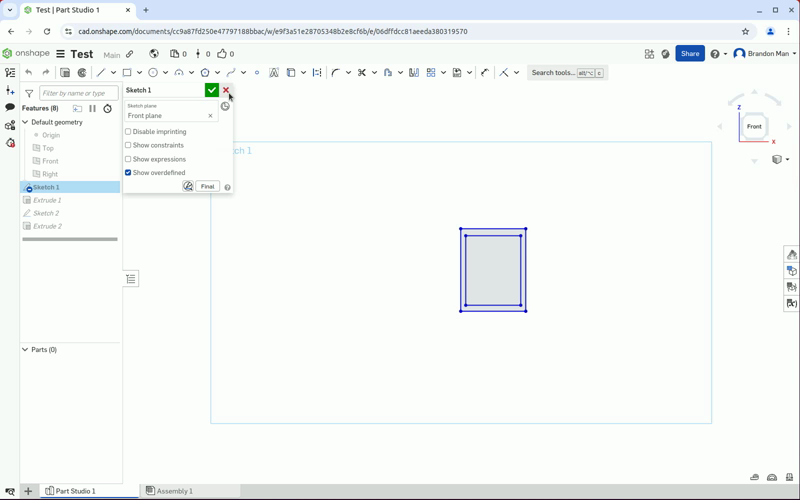
key(shift+s)
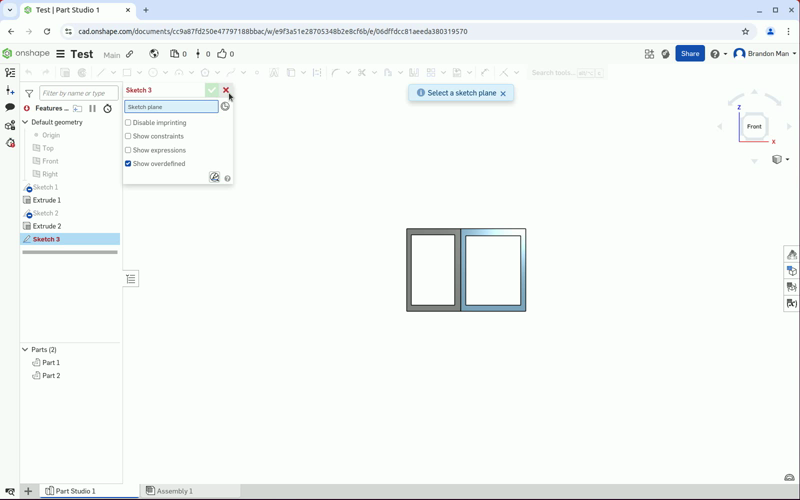
mouse_move(73, 163)
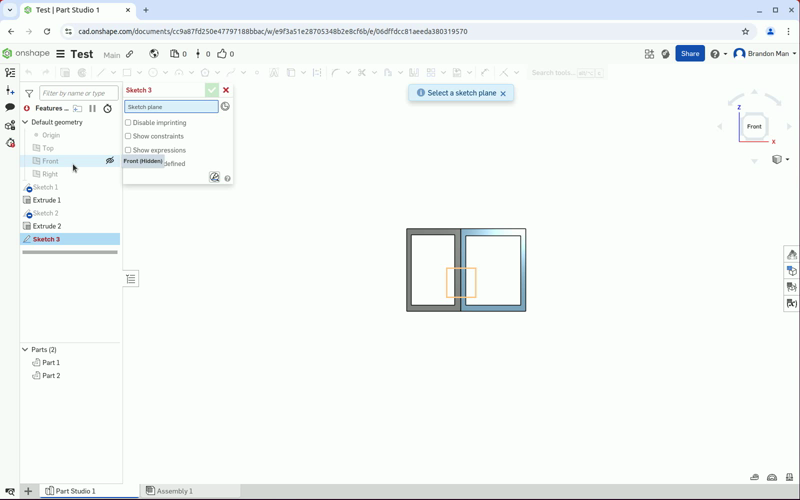
click(73, 163)
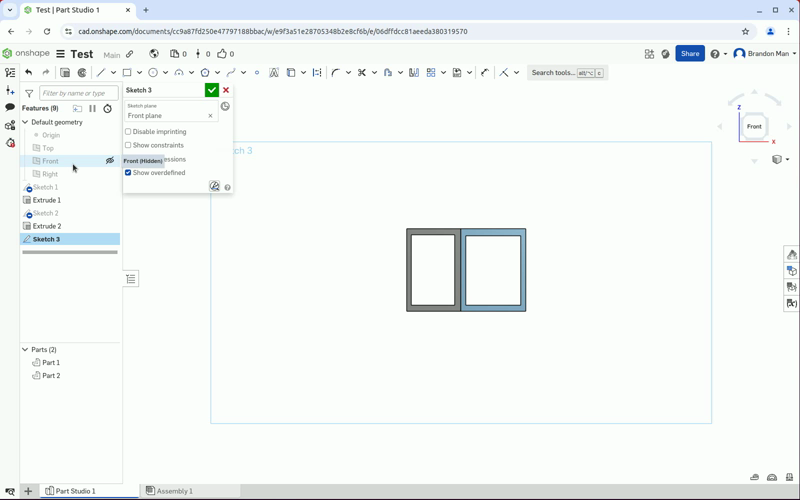
mouse_move(73, 352)
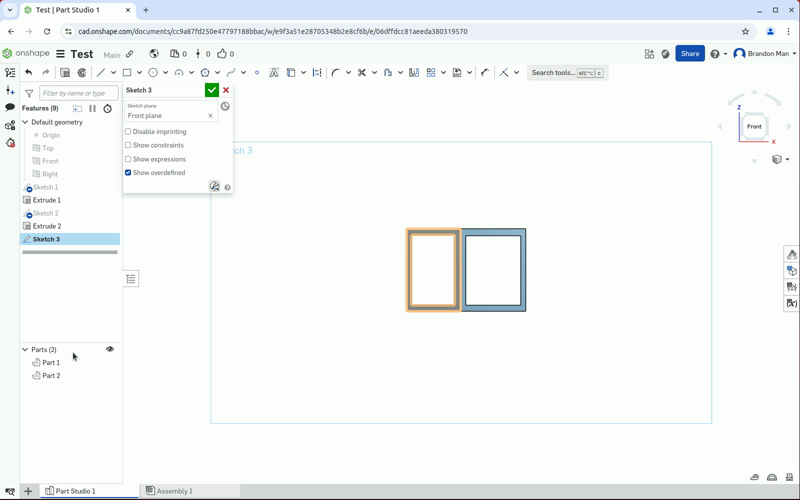
key(y)
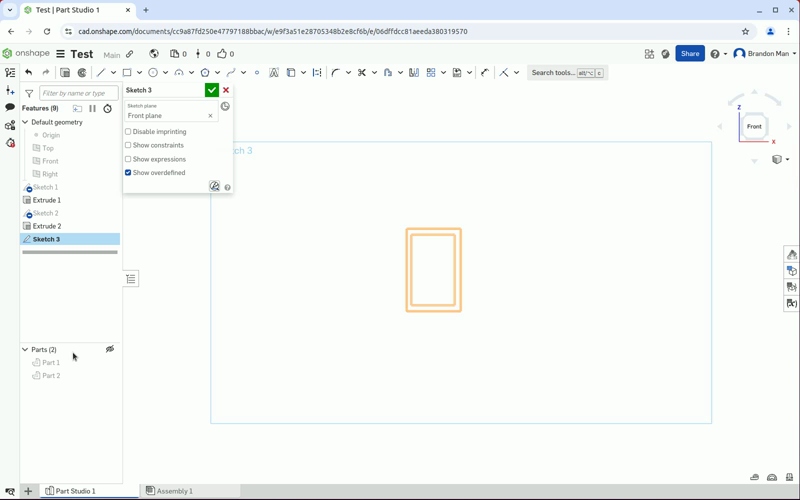
key(l)
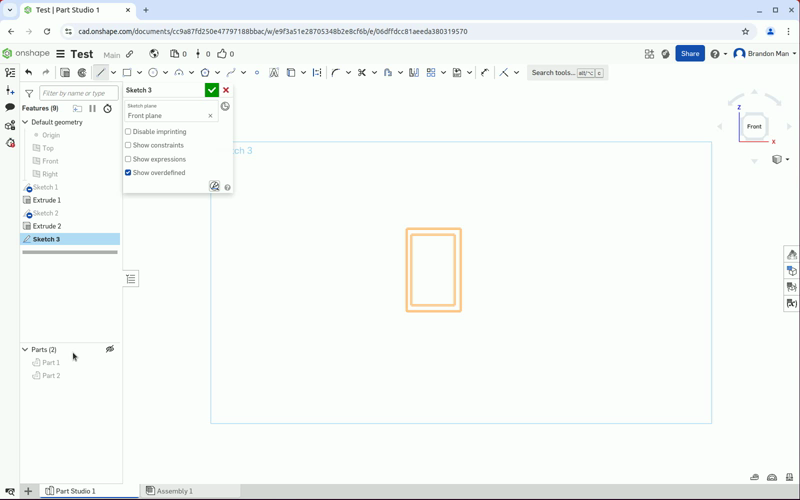
key_down(shift)
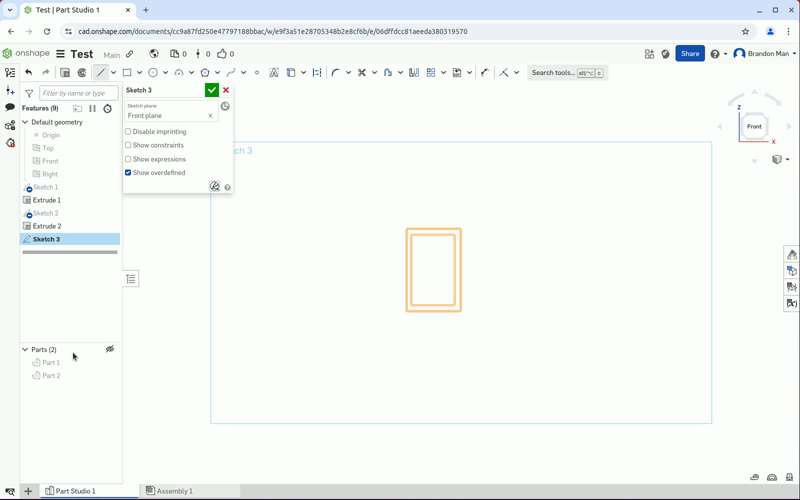
mouse_move(396, 318)
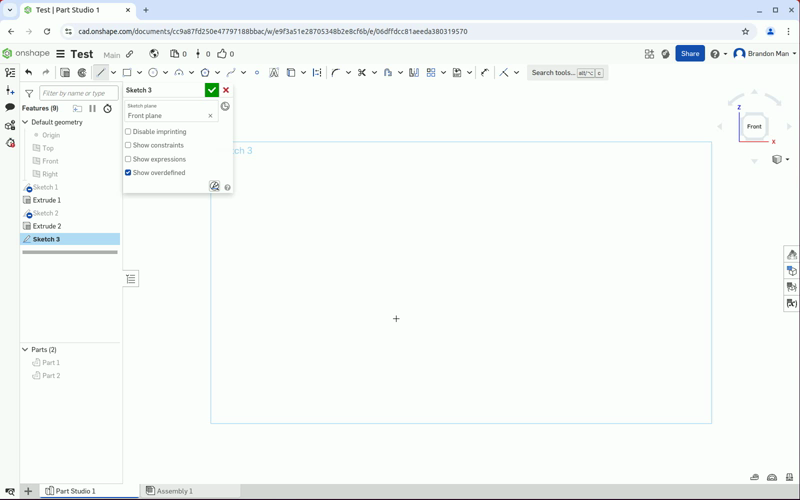
click(396, 318)
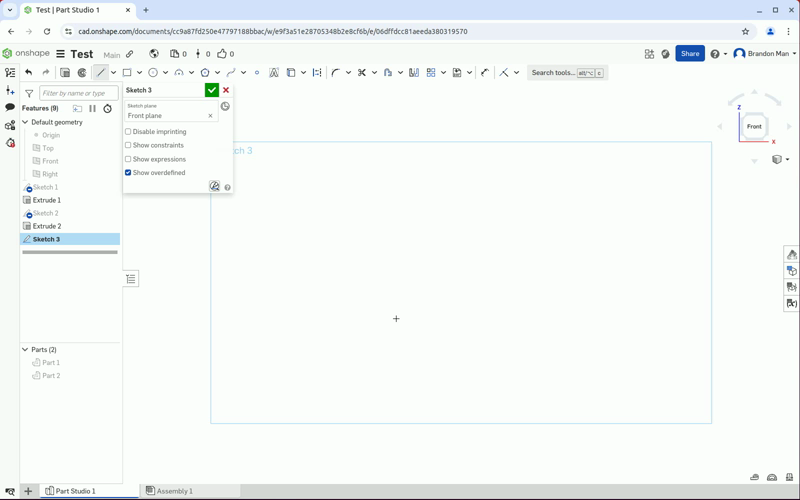
key_up(shift)
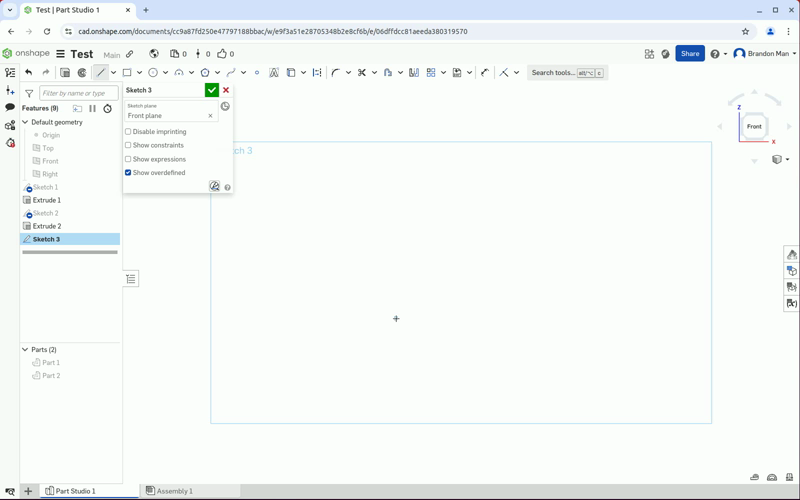
key_down(shift)
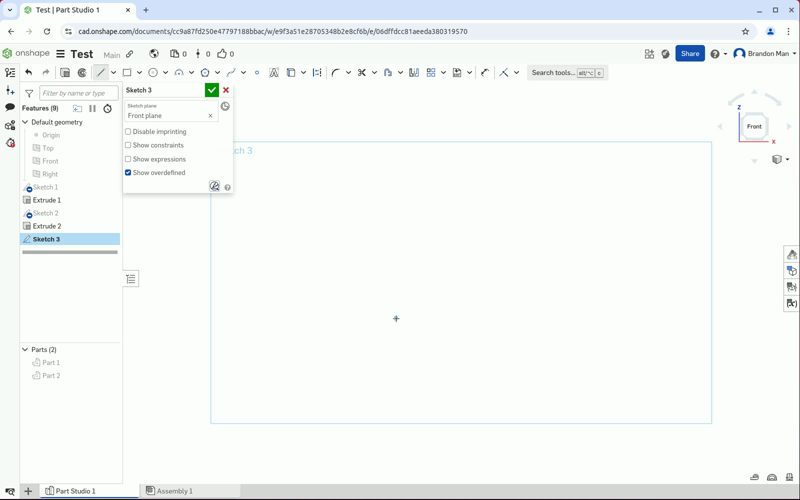
mouse_move(538, 318)
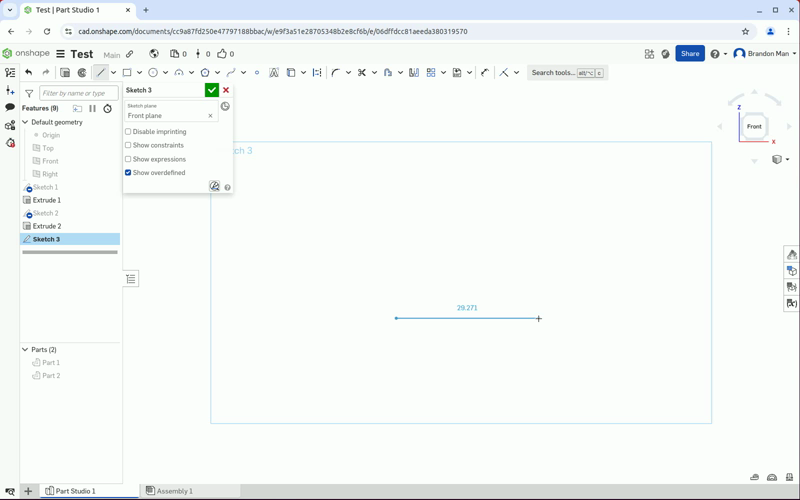
click(538, 318)
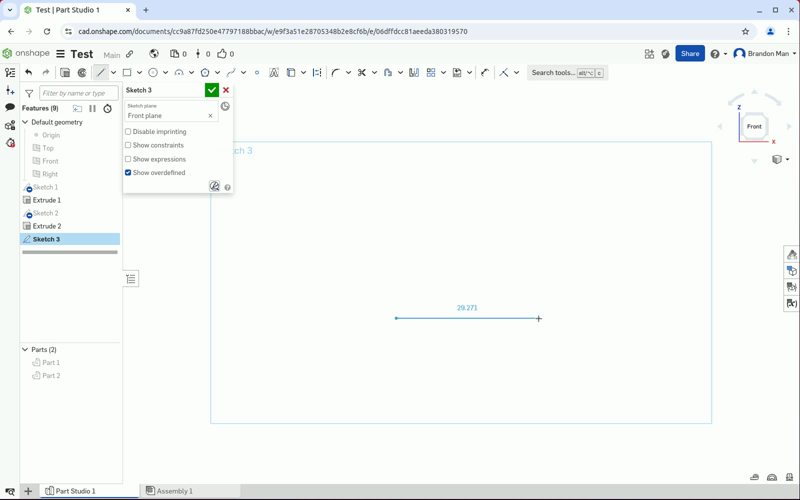
key_up(shift)
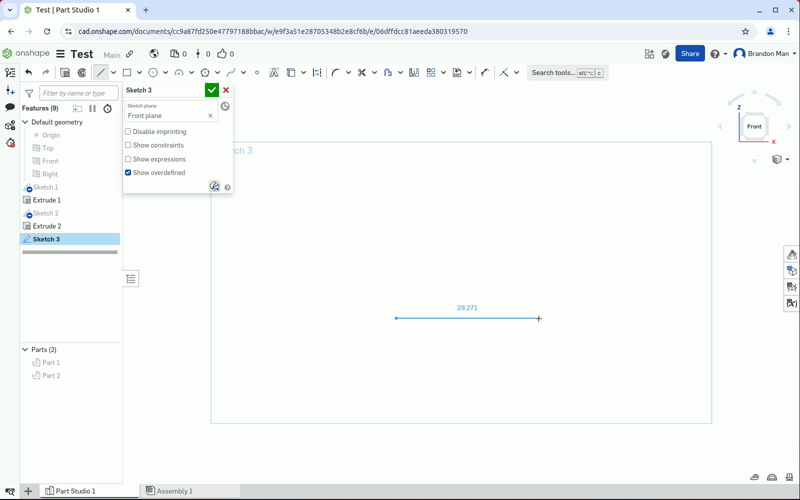
key_down(shift)
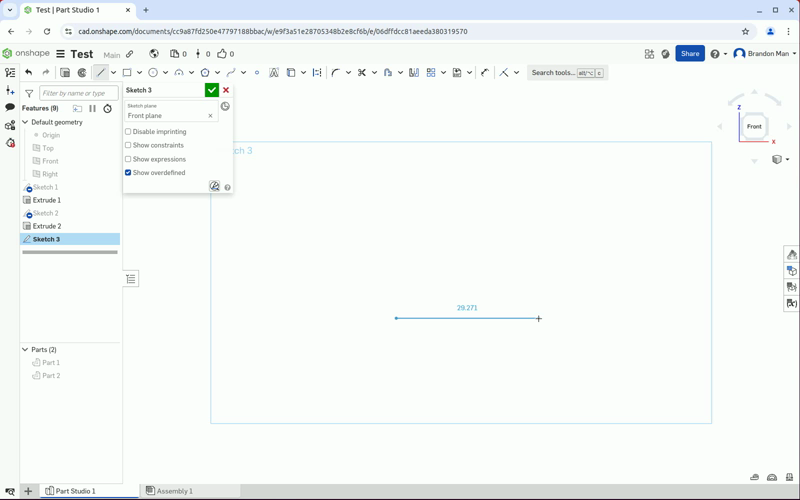
mouse_move(538, 222)
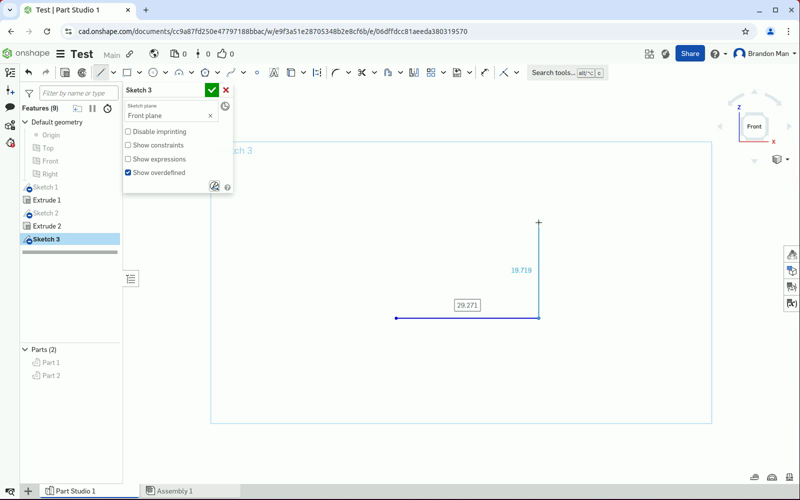
click(538, 222)
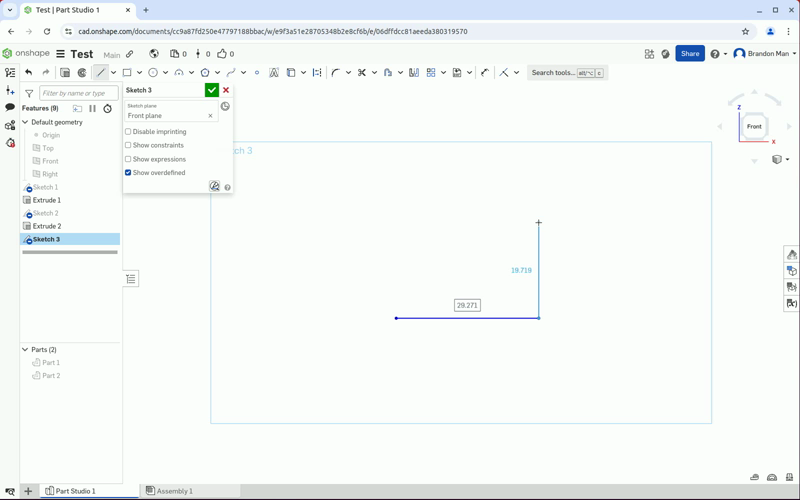
key_up(shift)
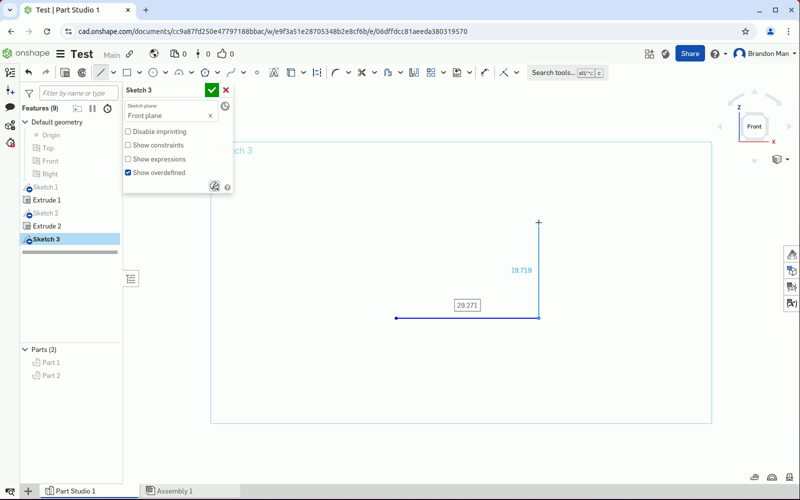
key_down(shift)
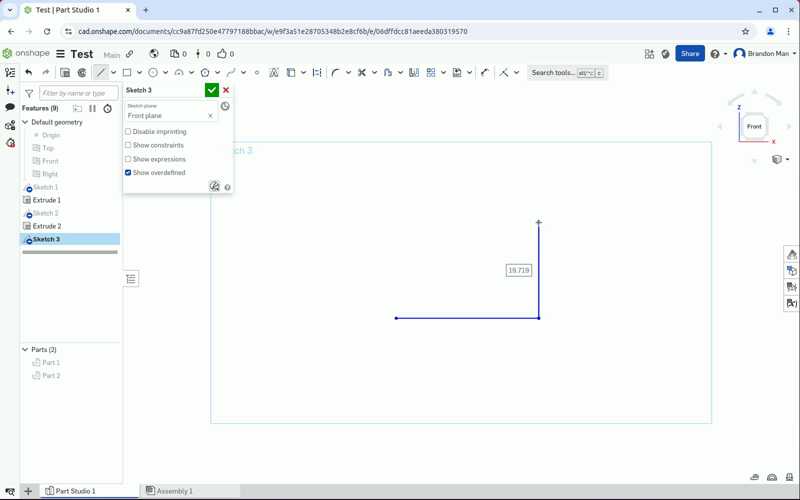
mouse_move(396, 222)
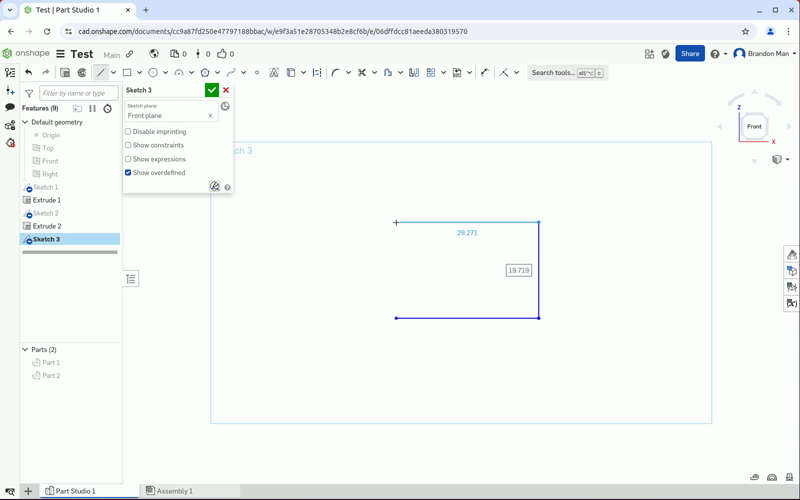
click(396, 222)
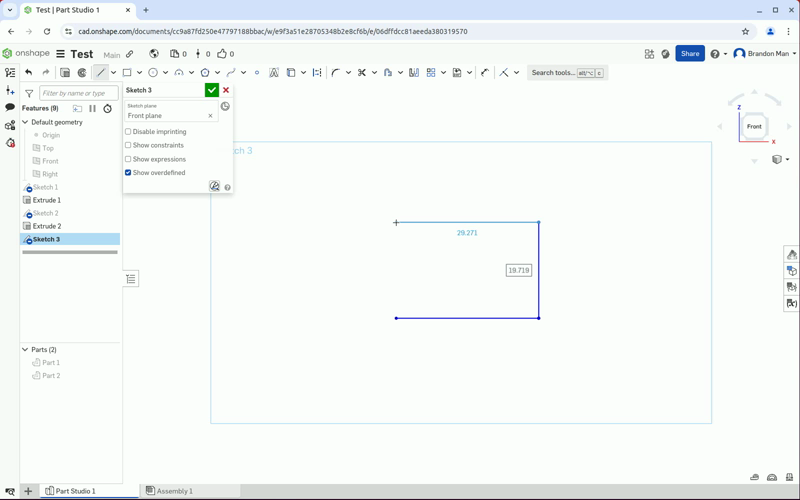
key_up(shift)
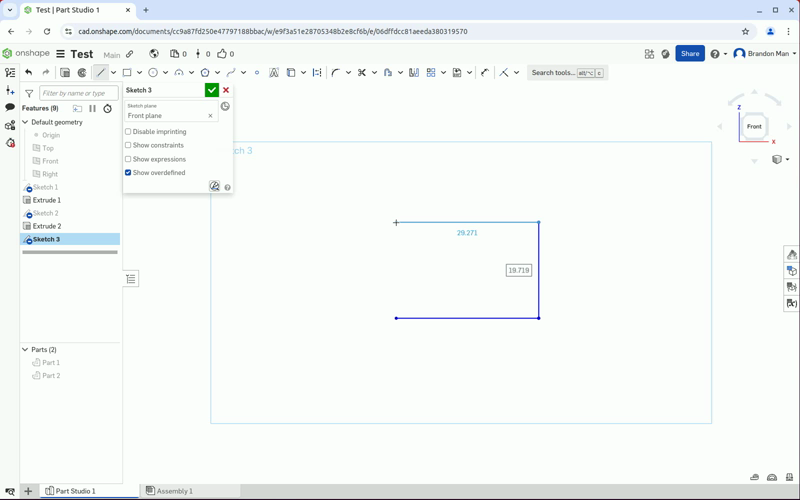
key_down(shift)
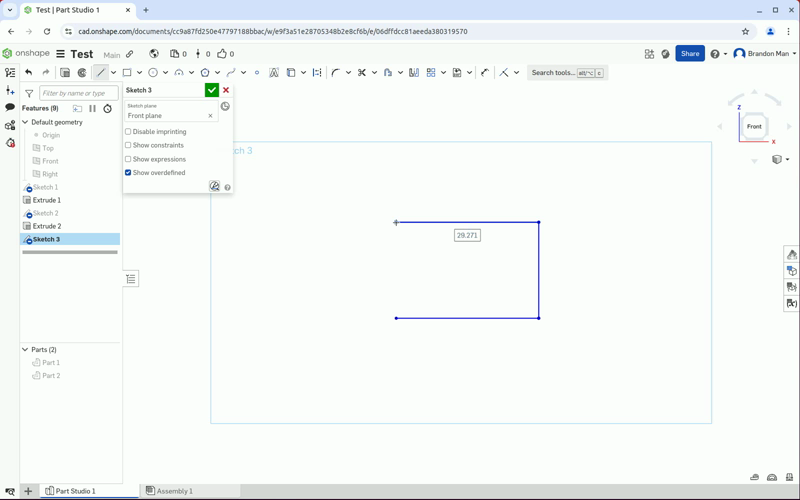
mouse_move(396, 318)
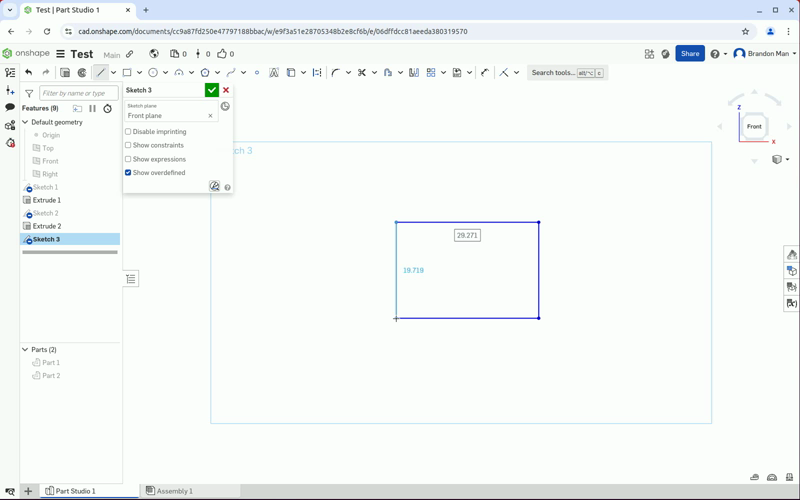
key_up(shift)
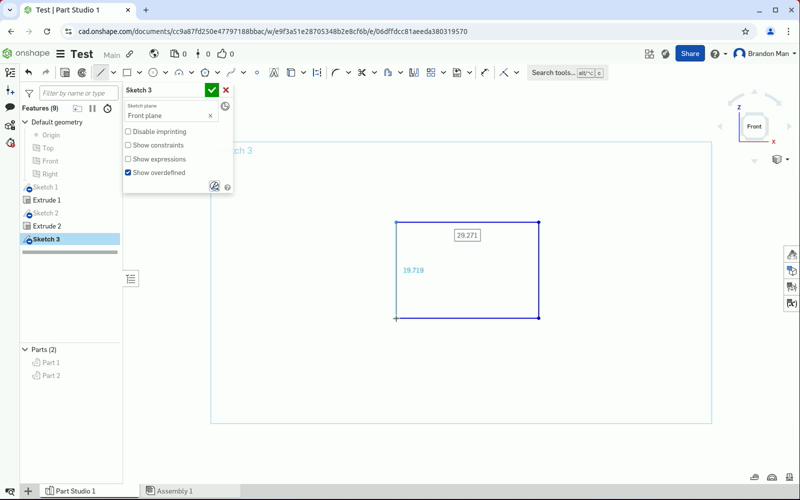
click(396, 318)
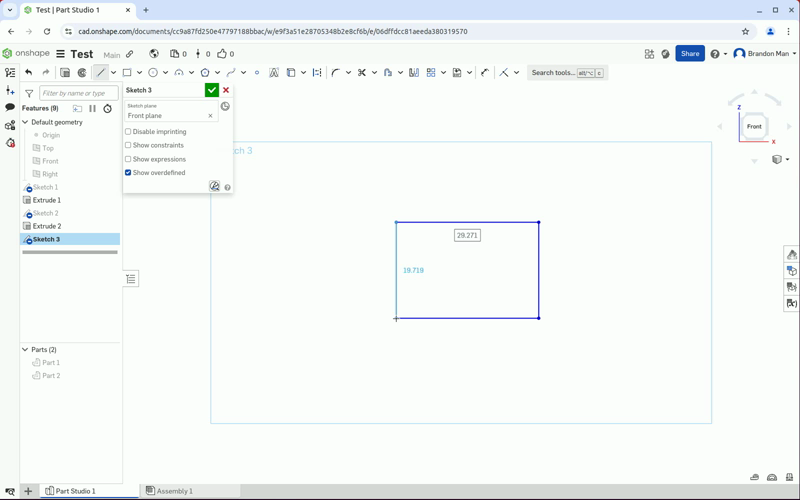
key(esc)
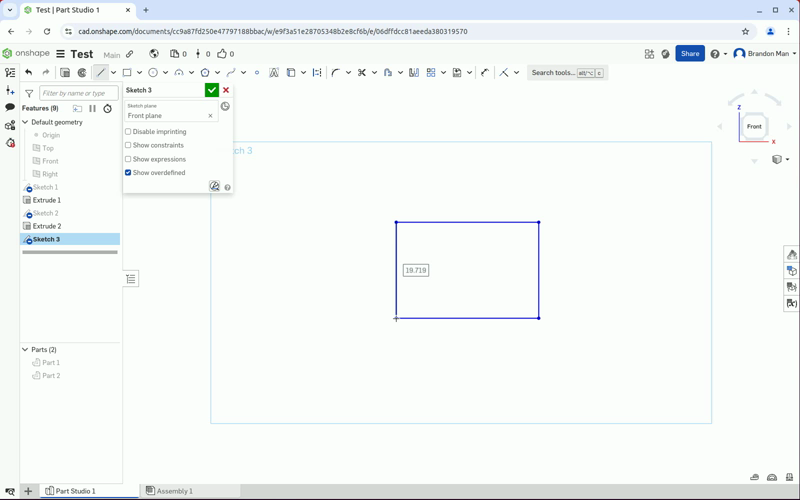
mouse_move(447, 253)
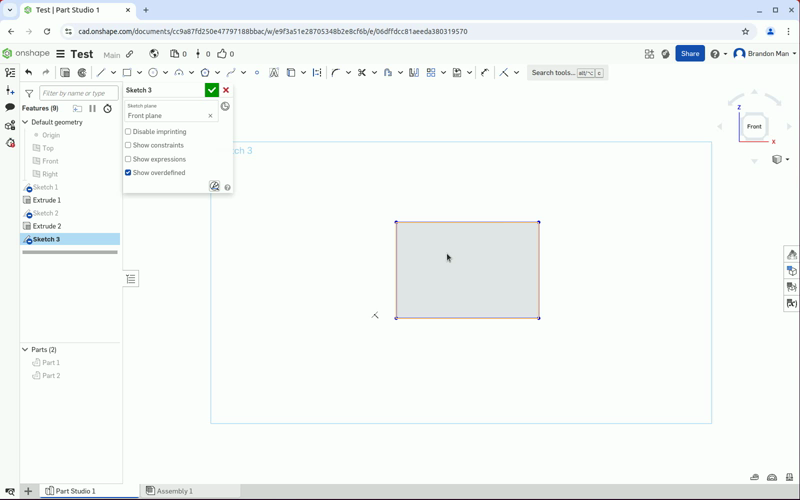
click(447, 253)
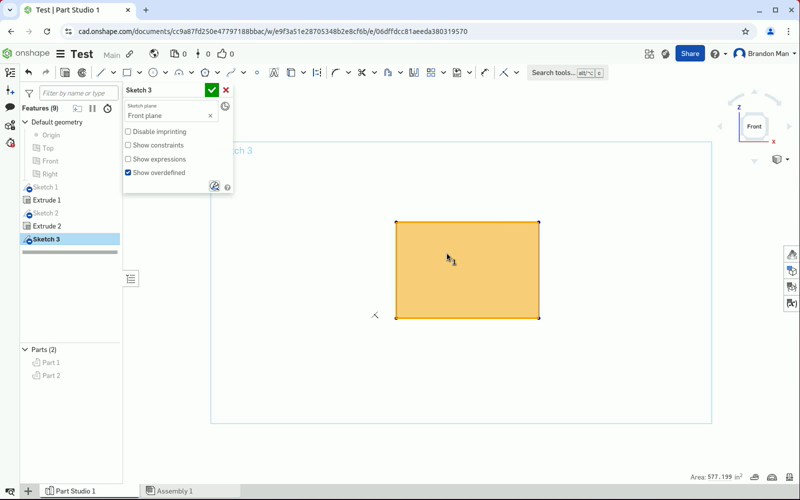
mouse_move(73, 352)
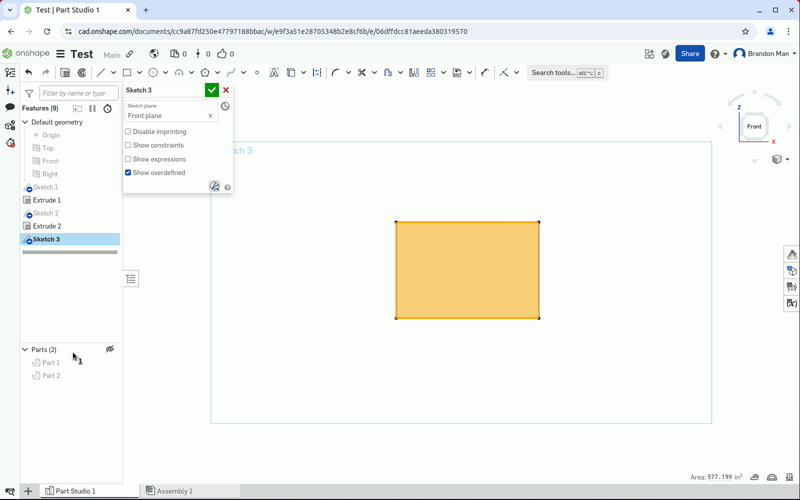
key(shift+y)
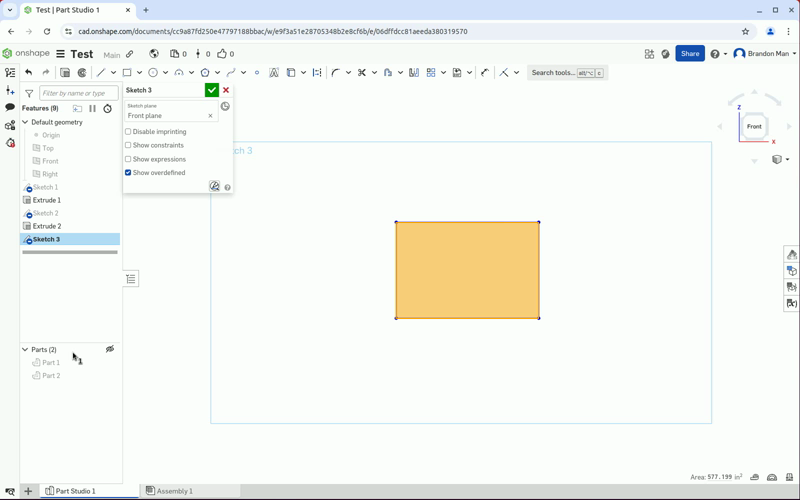
key(shift+e)
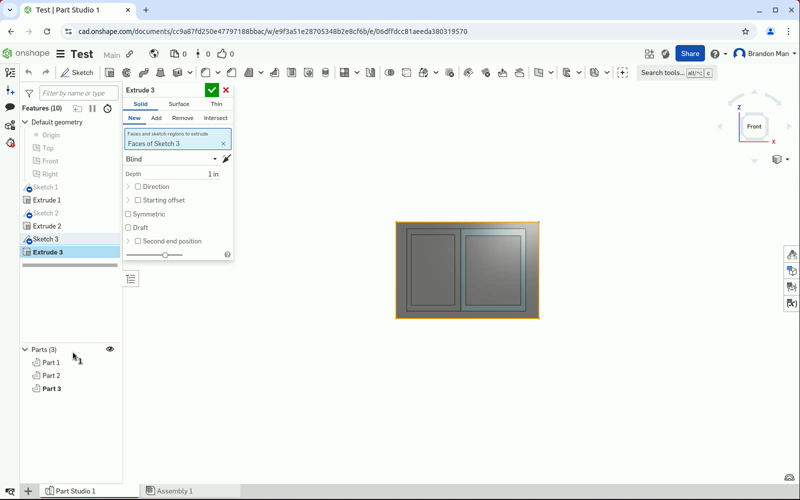
mouse_move(143, 106)
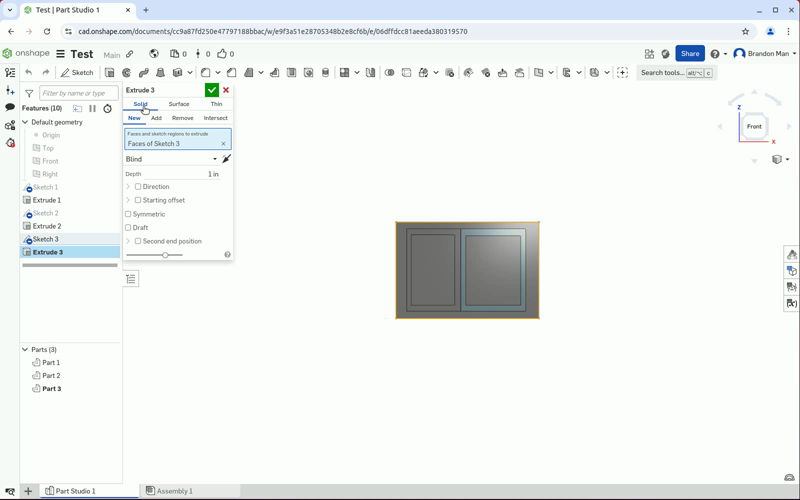
click(143, 106)
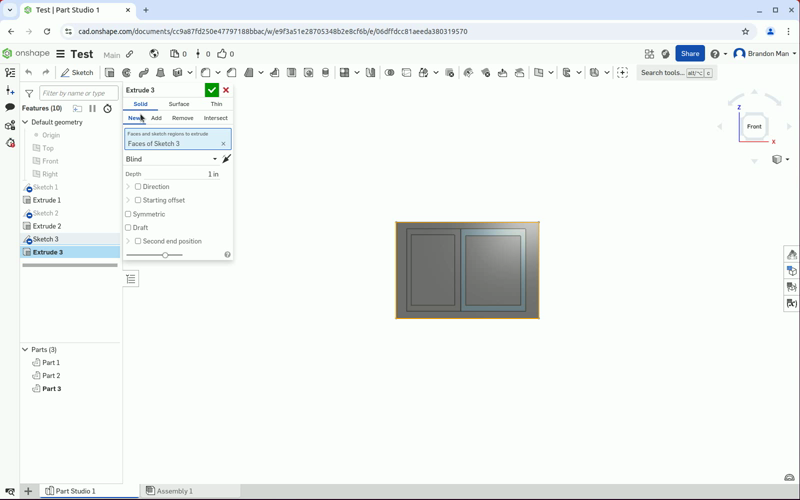
mouse_move(137, 120)
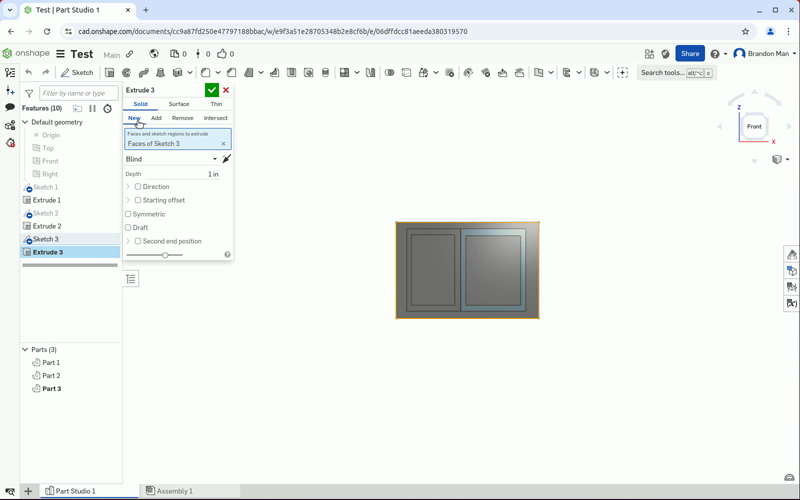
click(137, 120)
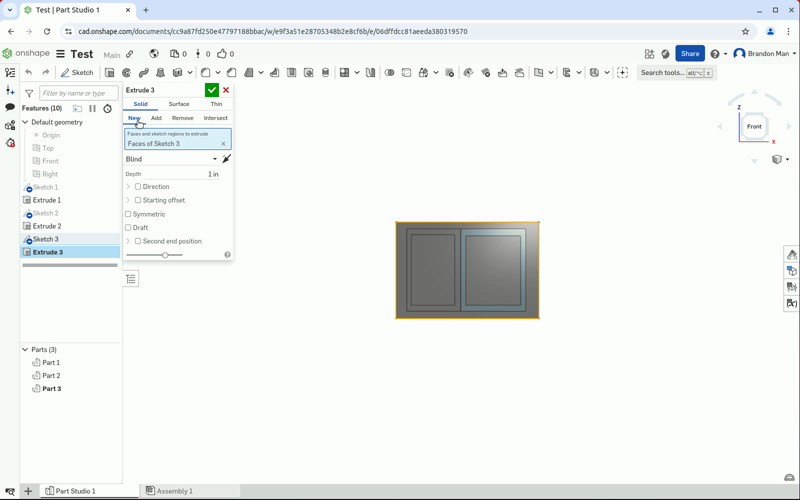
key(tab, 4)
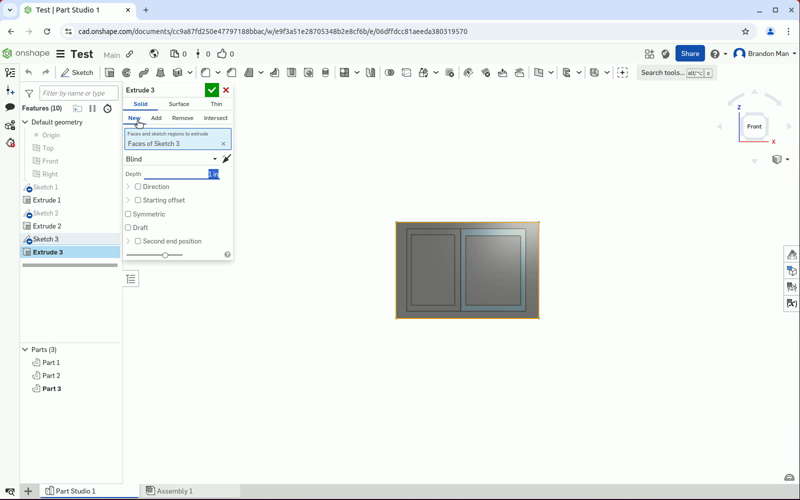
text(0.481)
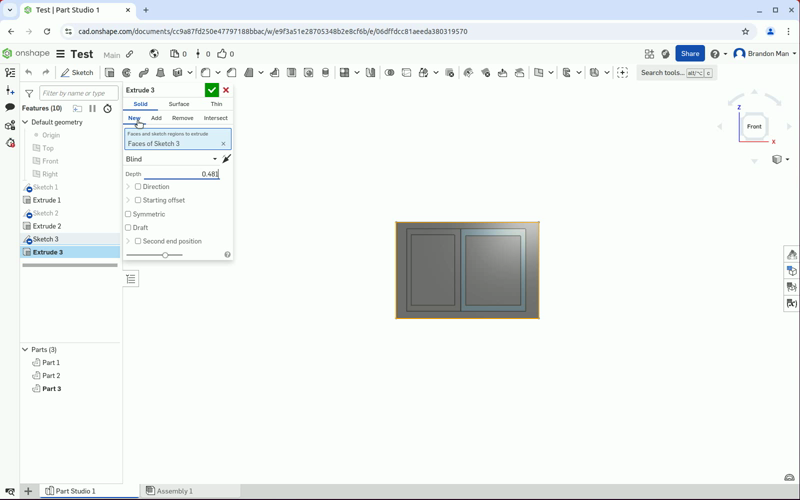
key(enter)
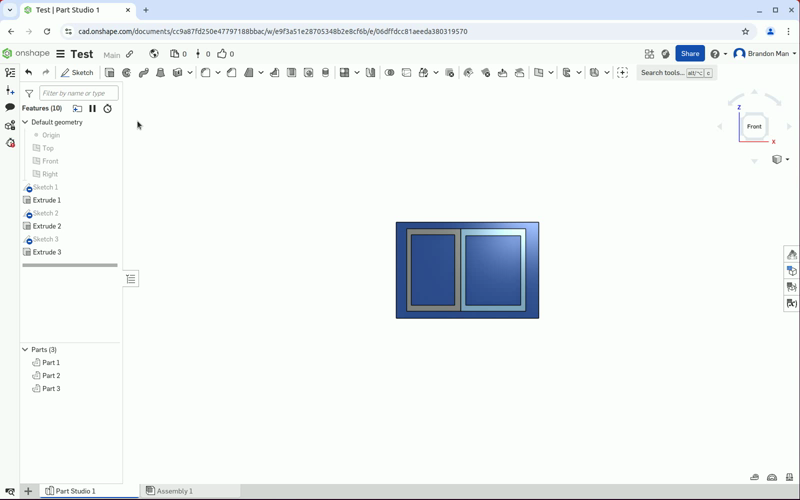
key(shift+h)
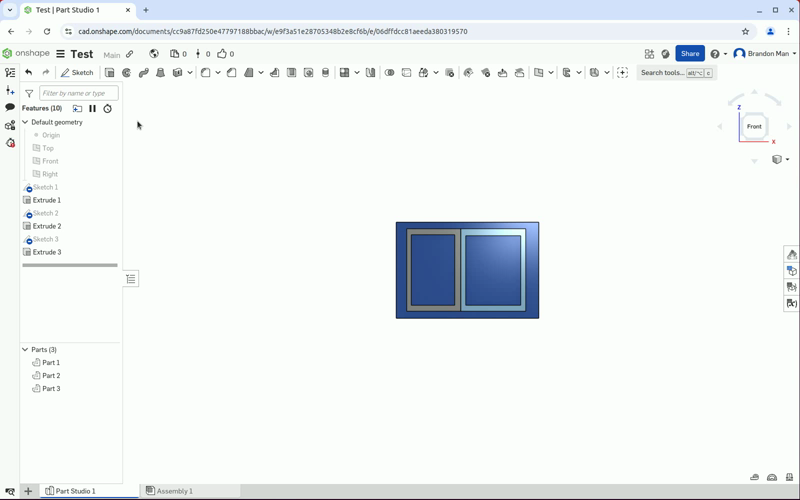
key(shift+h)
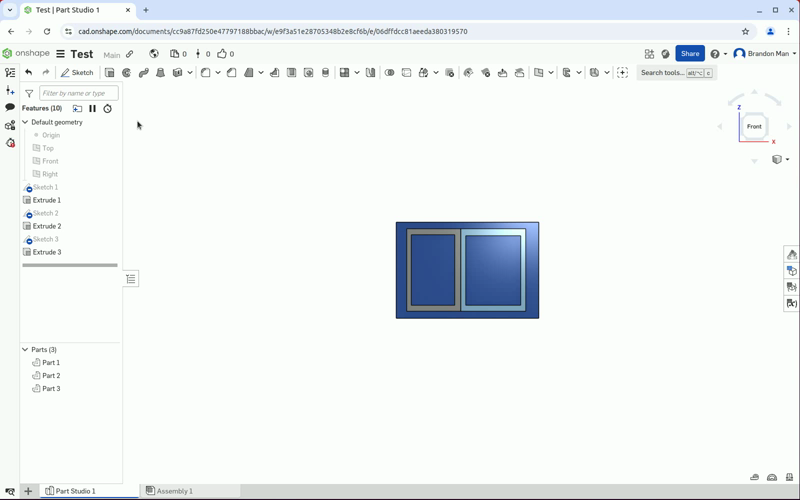
mouse_move(73, 189)
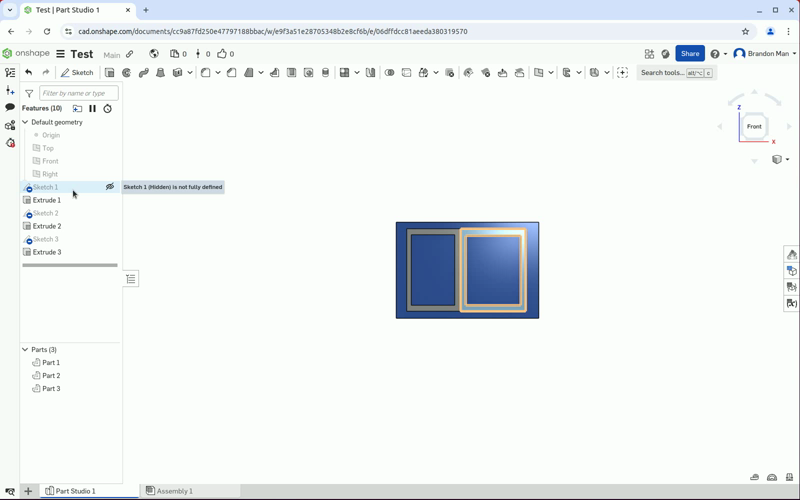
click(73, 189)
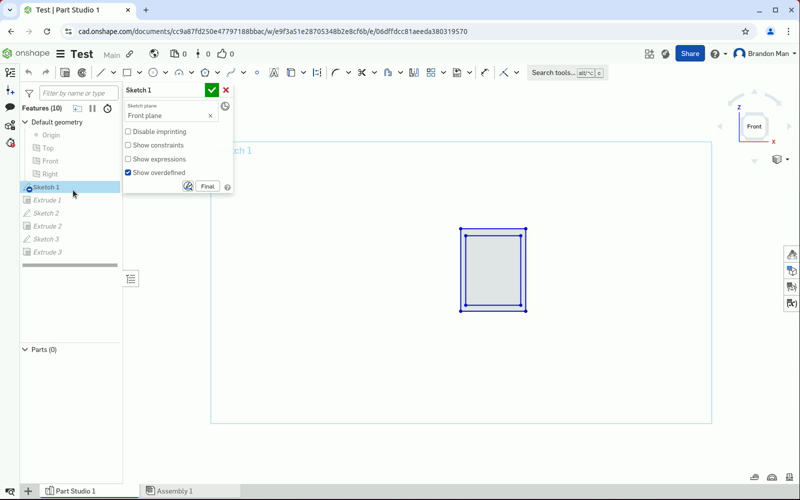
mouse_move(229, 92)
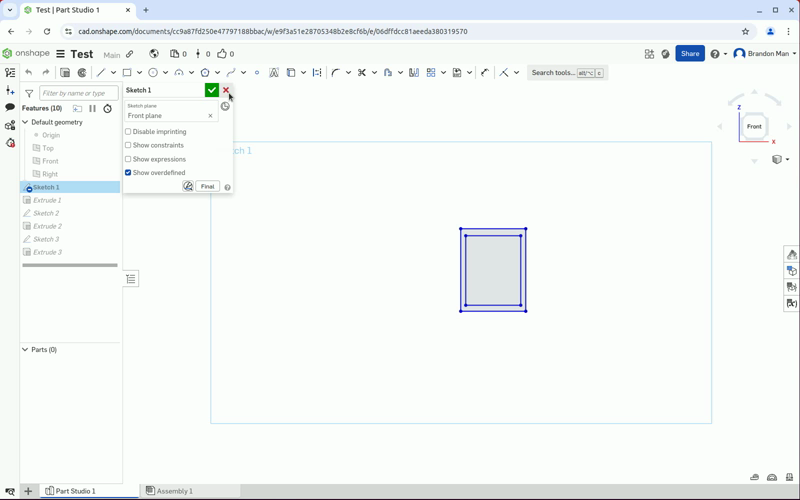
click(229, 92)
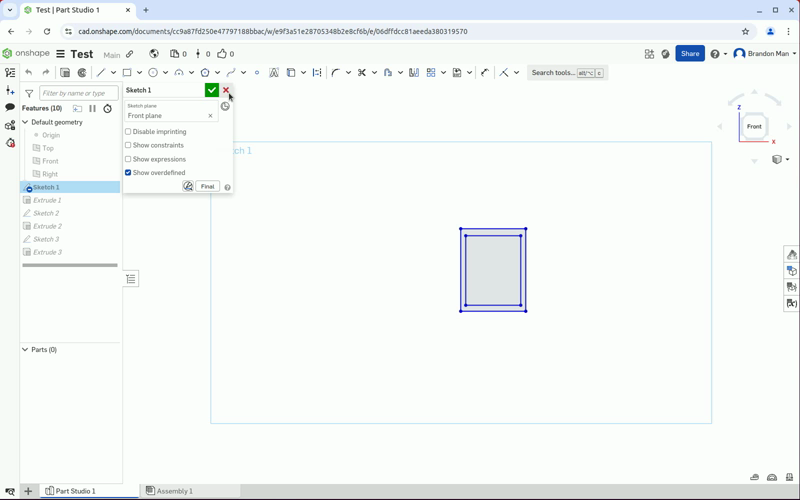
key(shift+s)
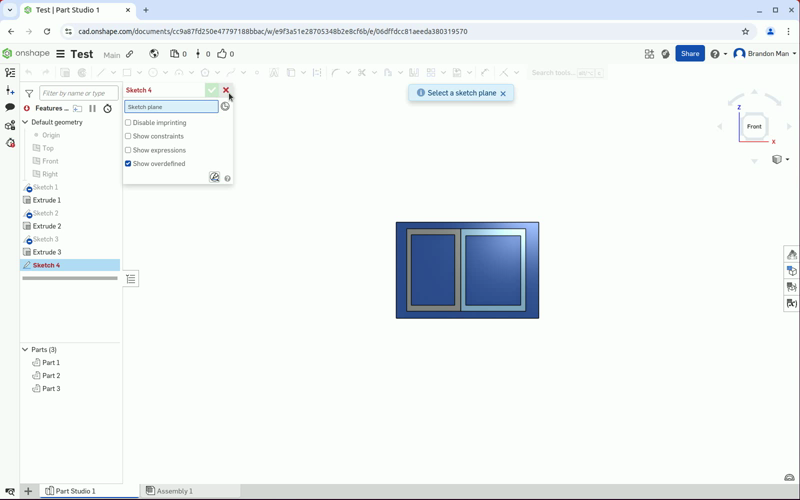
mouse_move(73, 163)
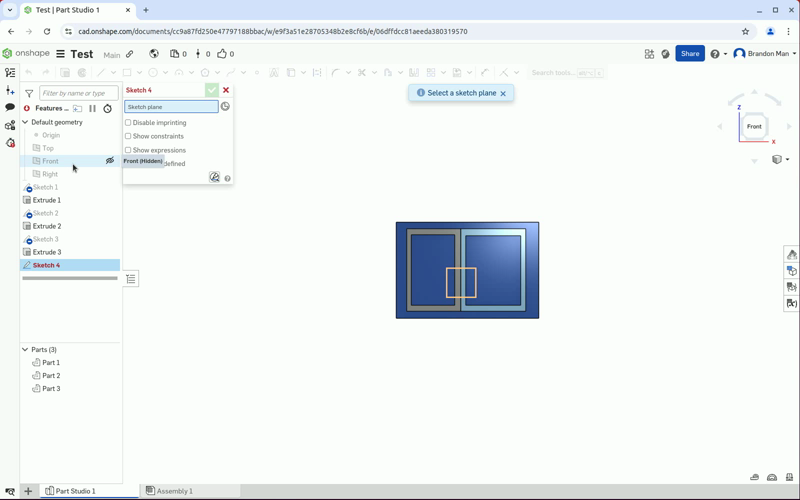
click(73, 163)
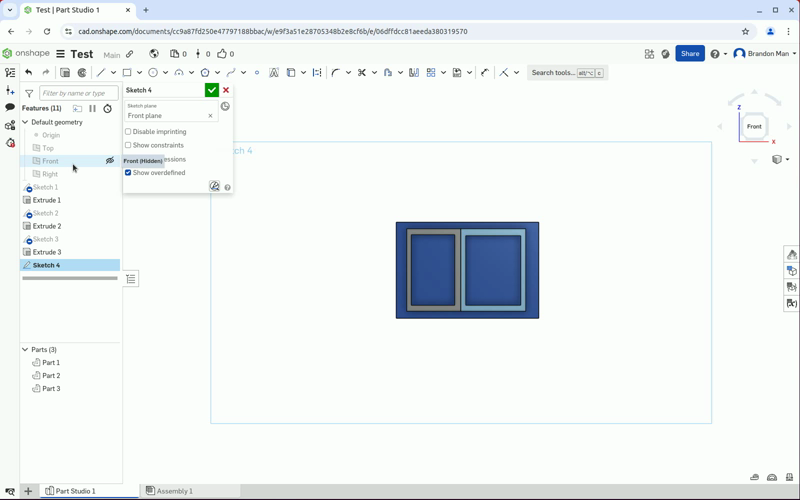
mouse_move(73, 352)
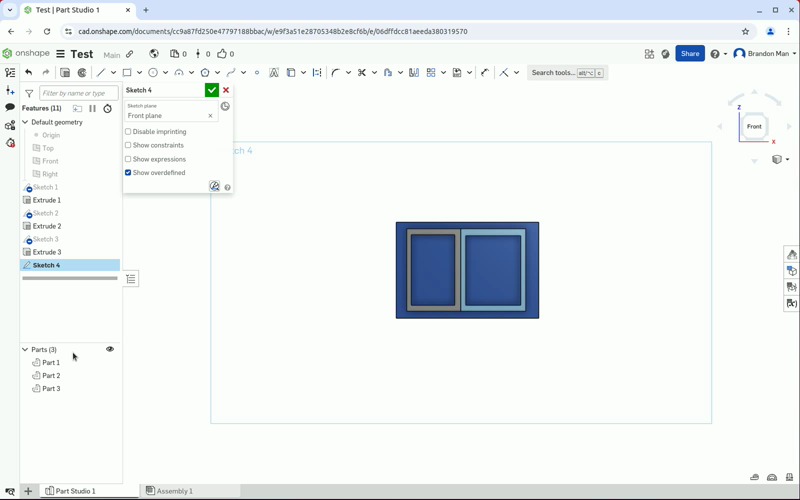
key(y)
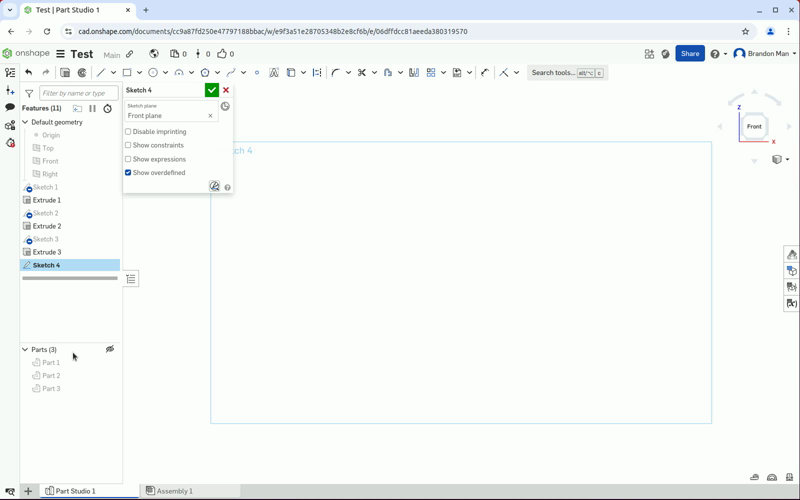
key(l)
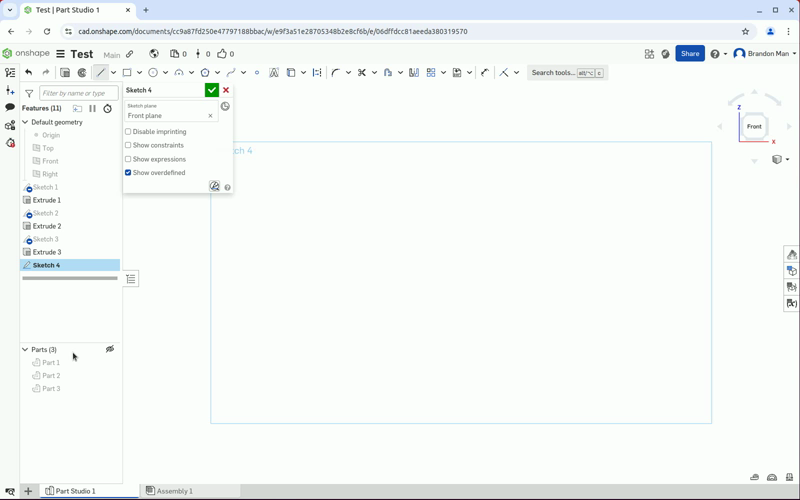
key_down(shift)
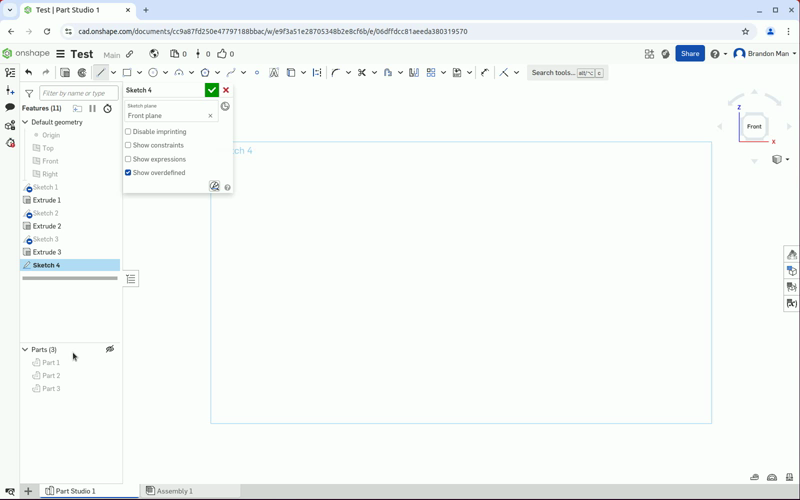
mouse_move(453, 304)
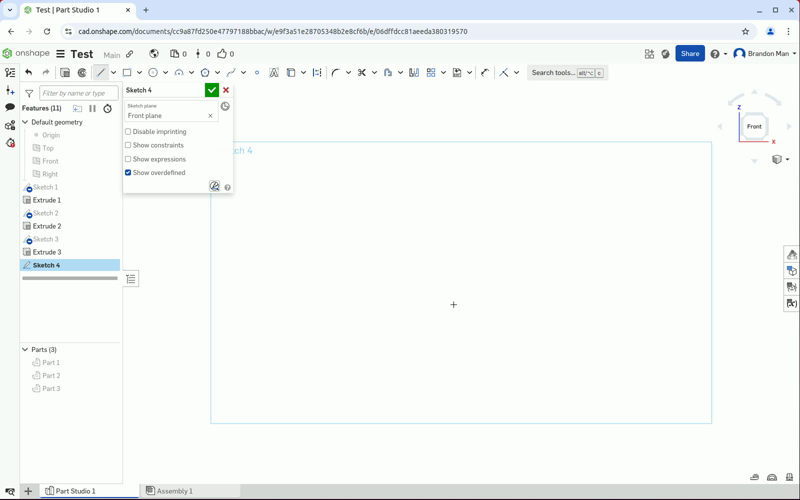
click(453, 304)
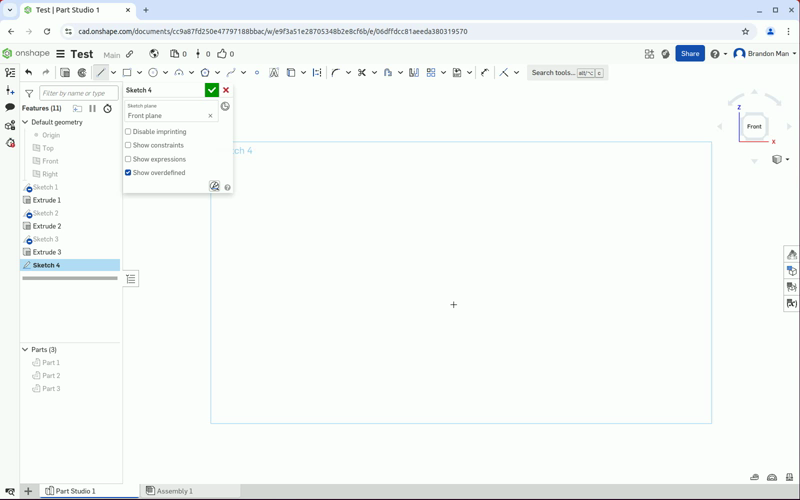
key_up(shift)
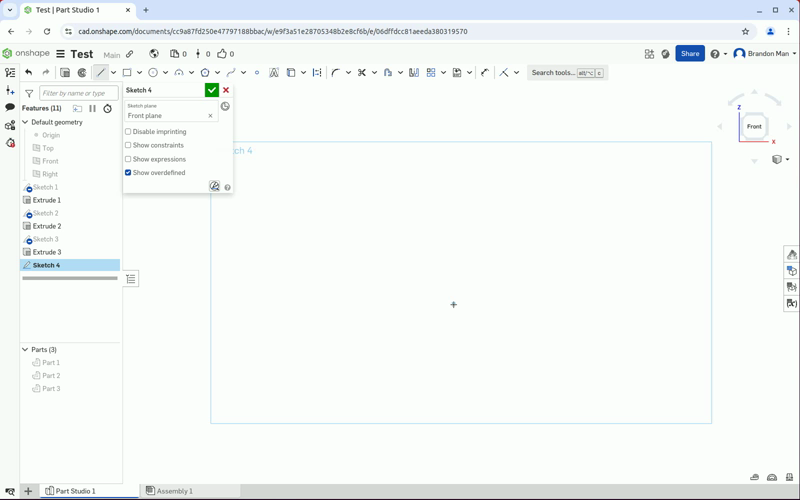
key_down(shift)
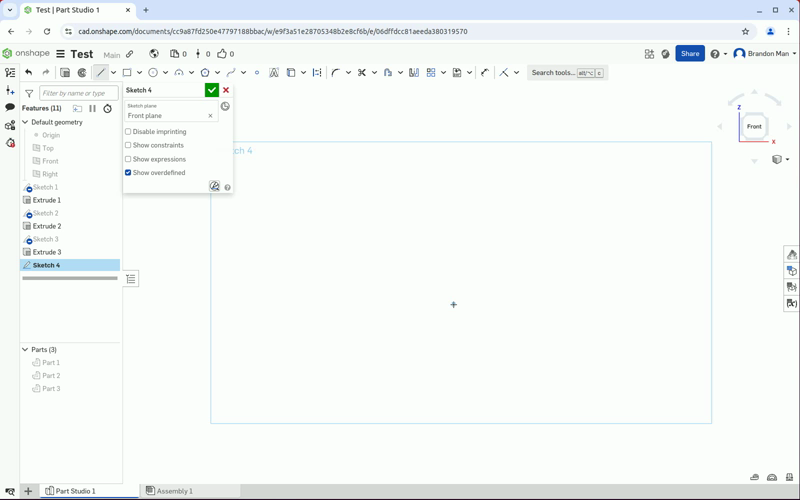
mouse_move(483, 304)
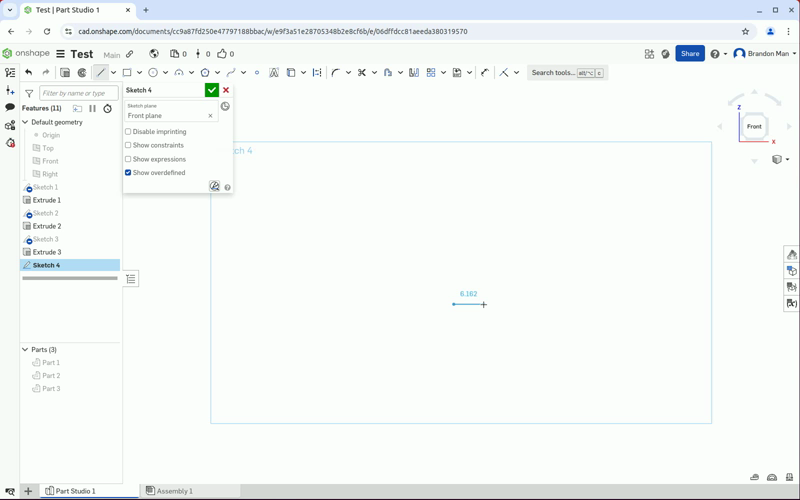
mouse_move(466, 304)
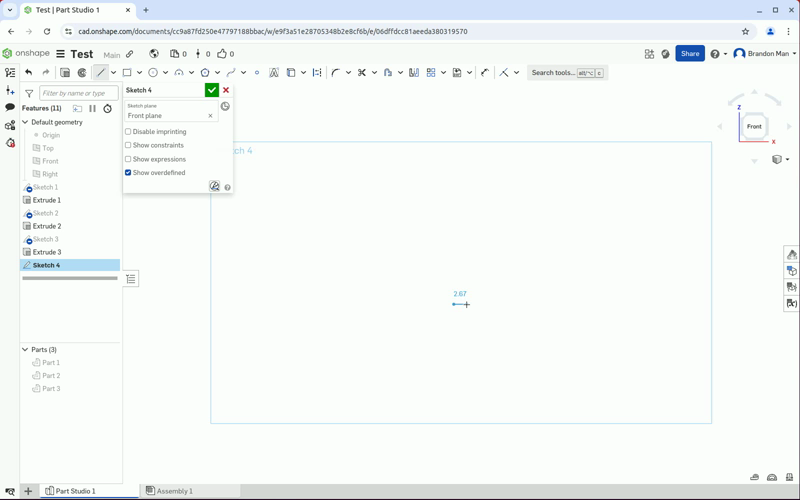
click(466, 304)
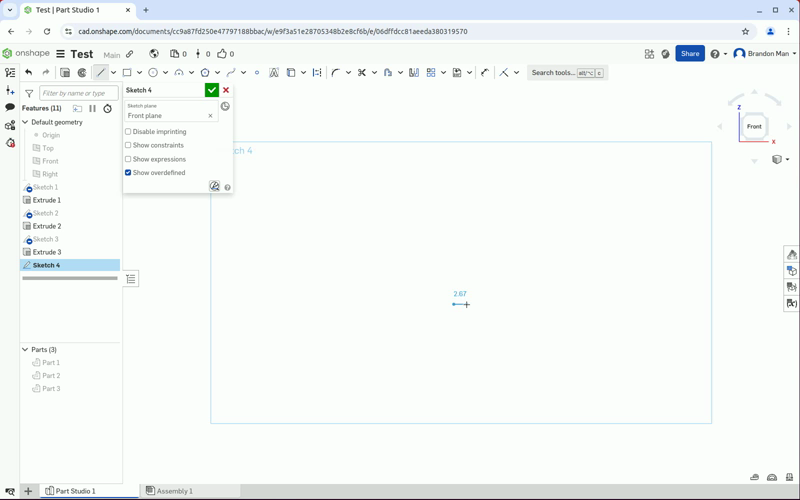
key_up(shift)
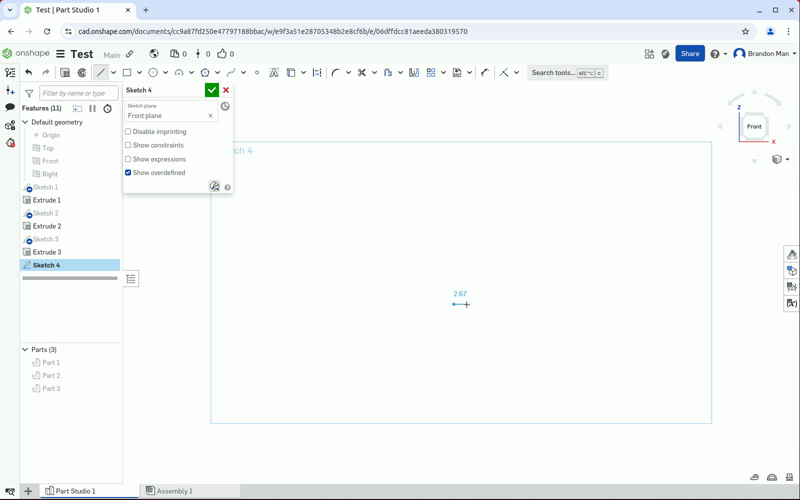
key_down(shift)
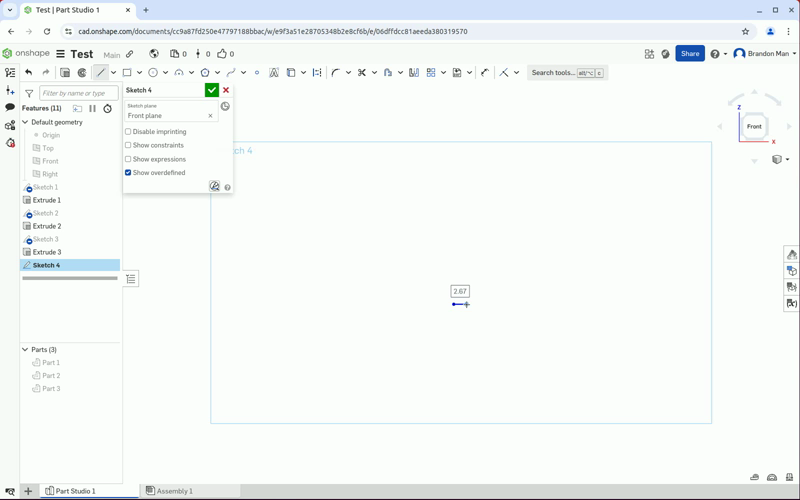
mouse_move(466, 235)
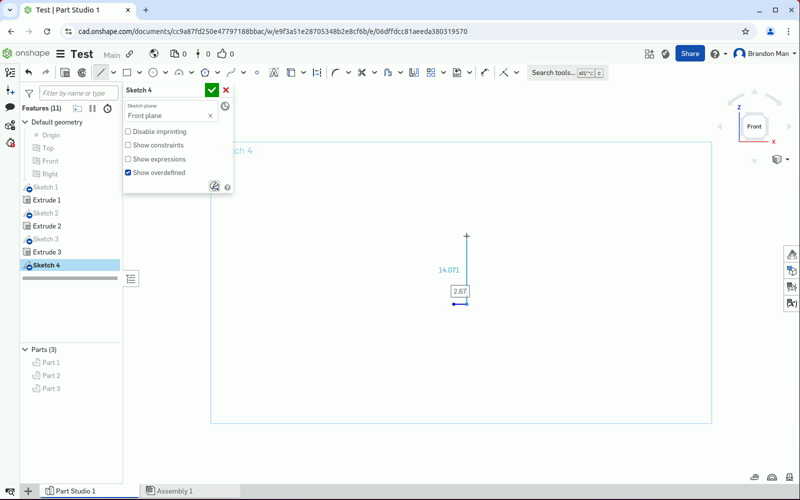
click(466, 235)
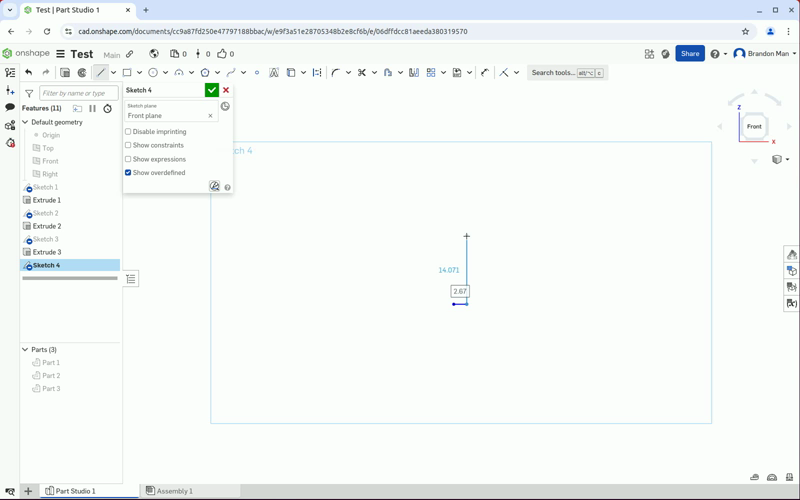
key_up(shift)
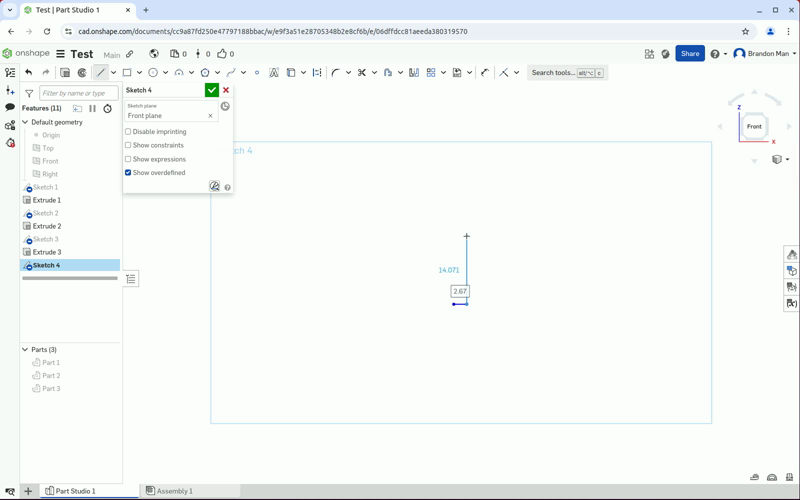
key_down(shift)
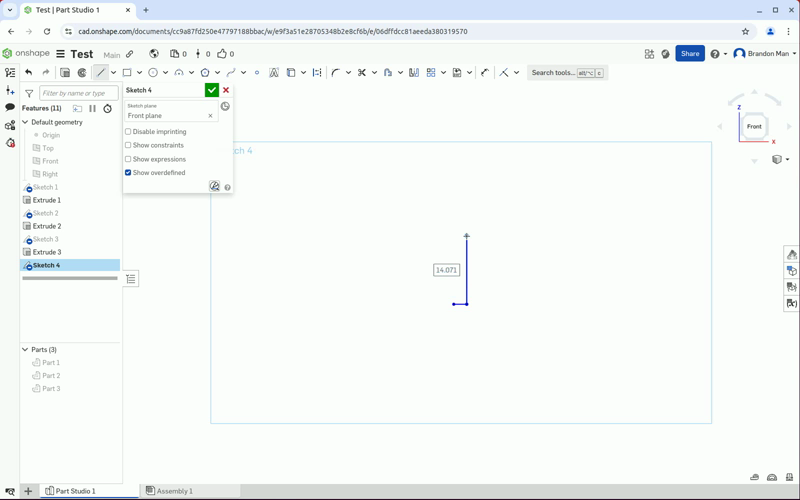
mouse_move(496, 235)
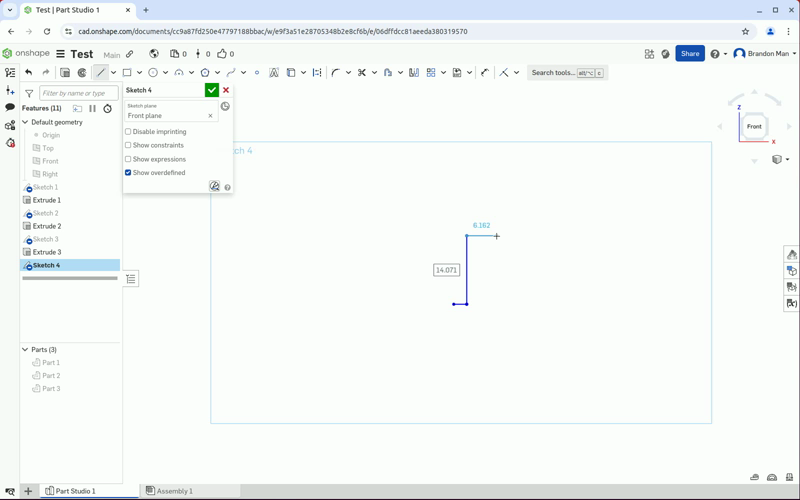
mouse_move(453, 235)
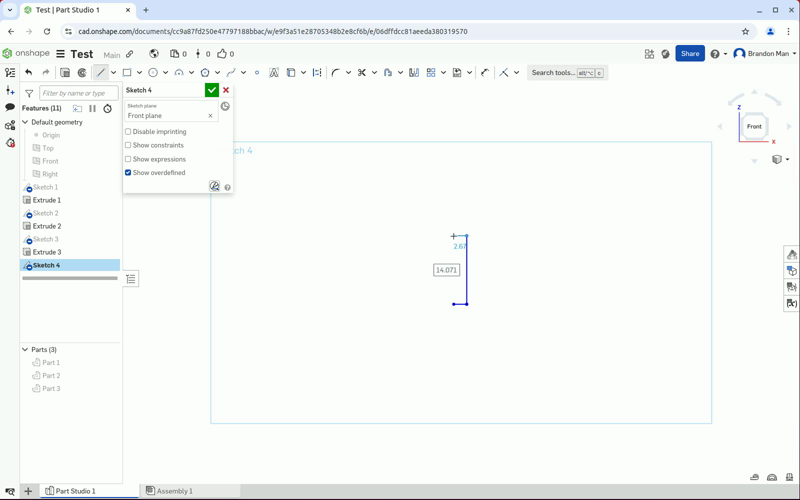
click(453, 235)
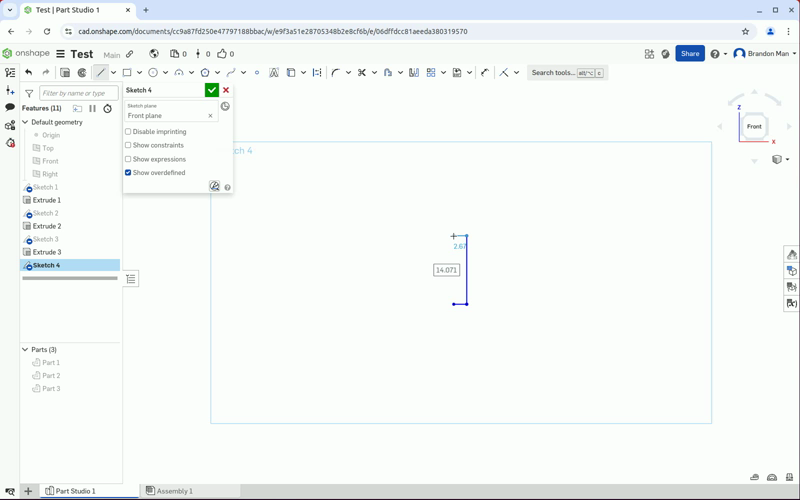
key_up(shift)
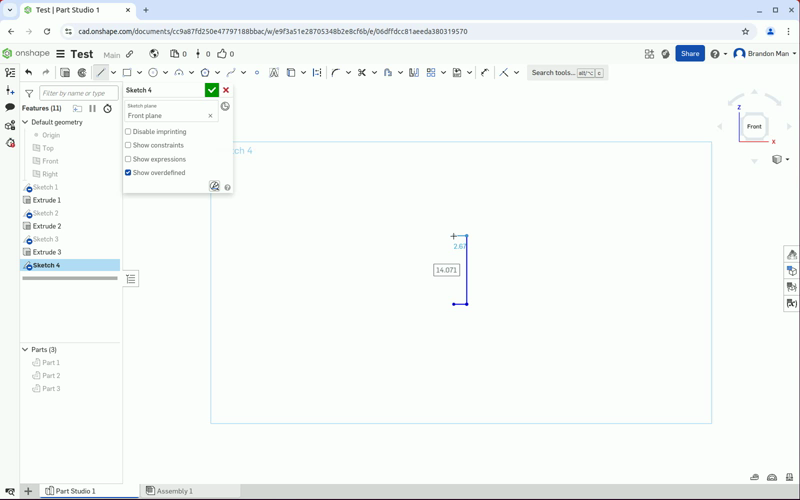
key_down(shift)
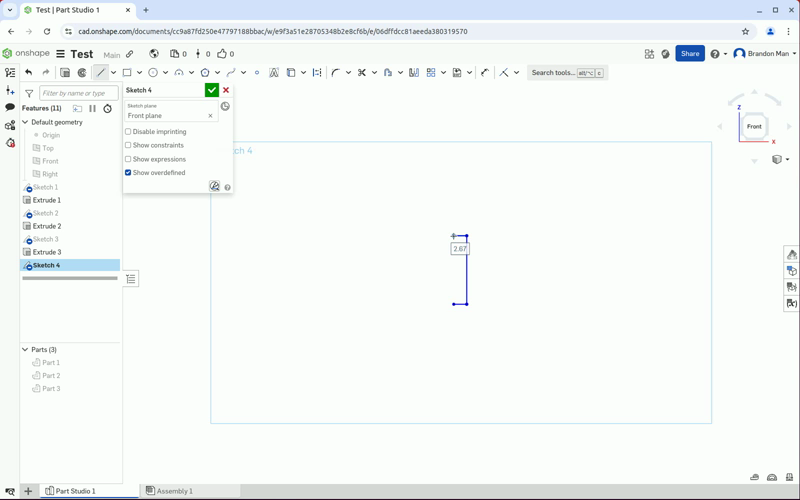
mouse_move(453, 304)
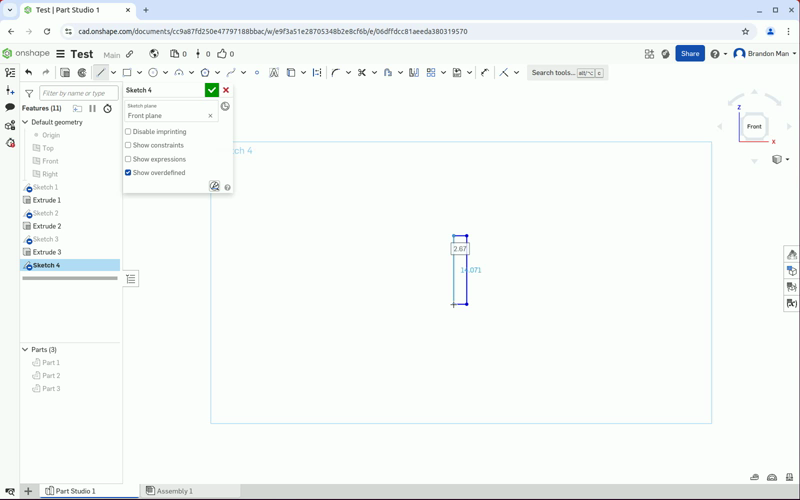
key_up(shift)
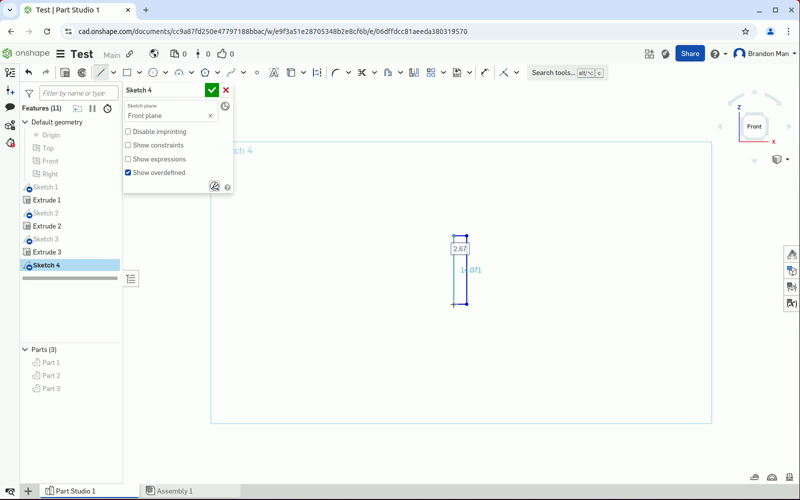
click(453, 304)
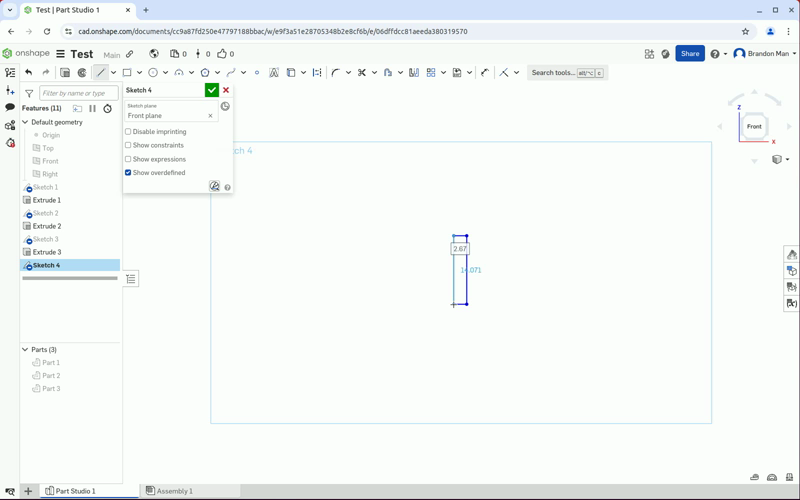
key(esc)
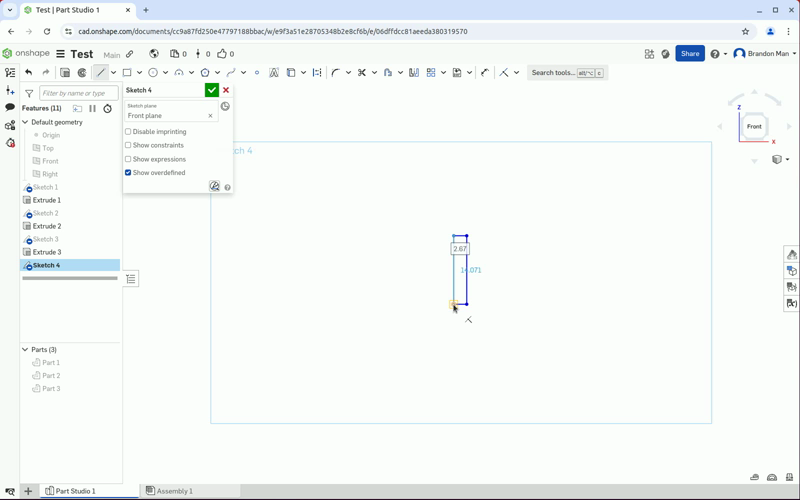
mouse_move(455, 243)
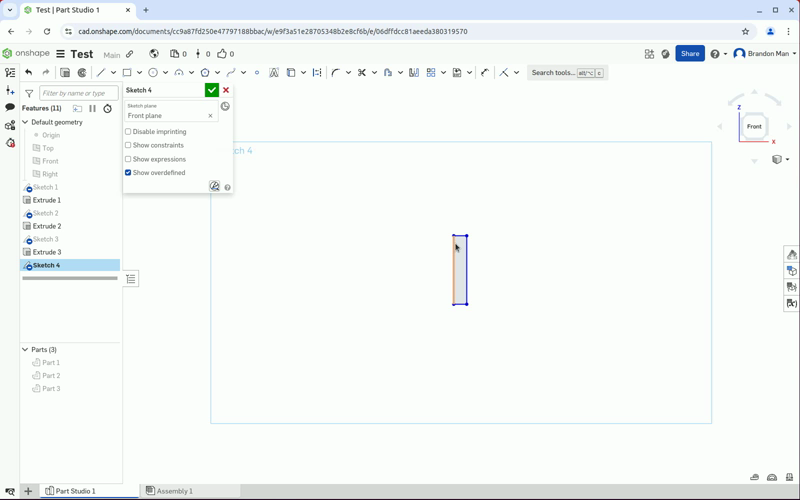
scroll(6)
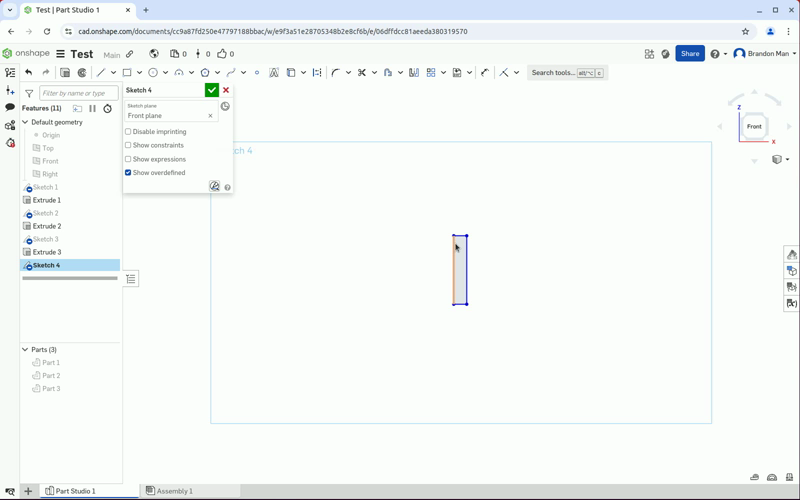
scroll(6)
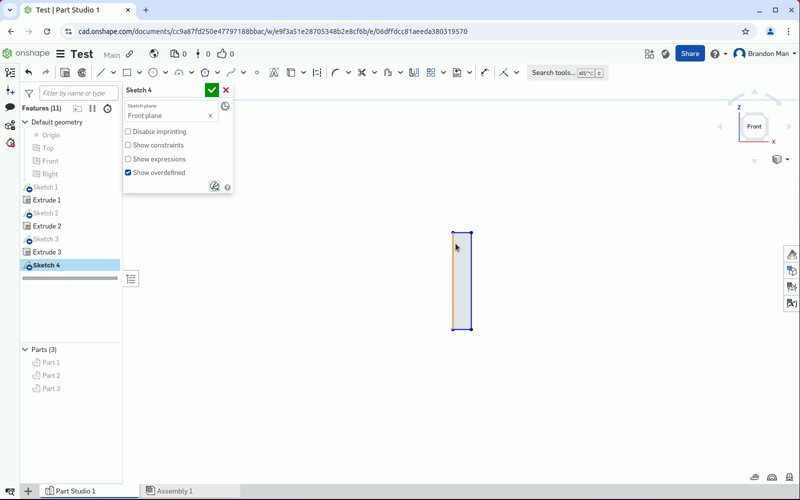
scroll(6)
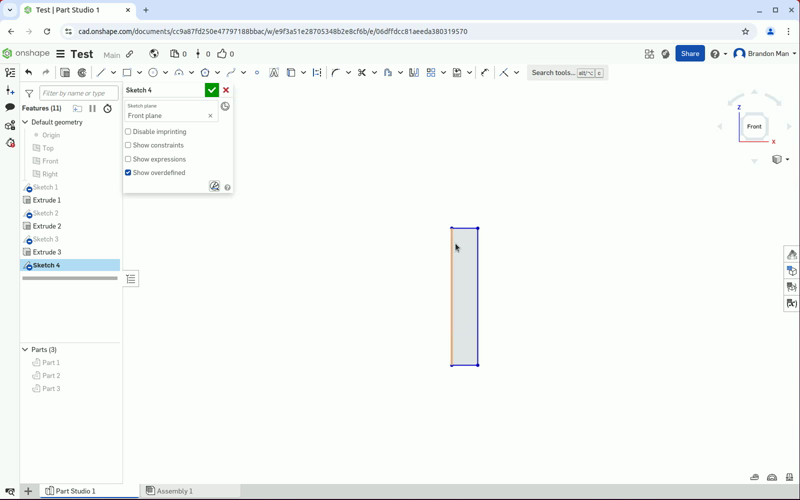
scroll(6)
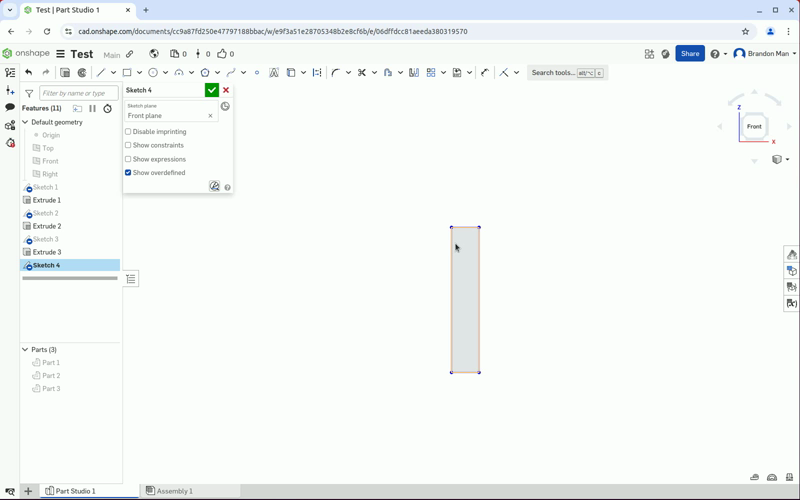
scroll(6)
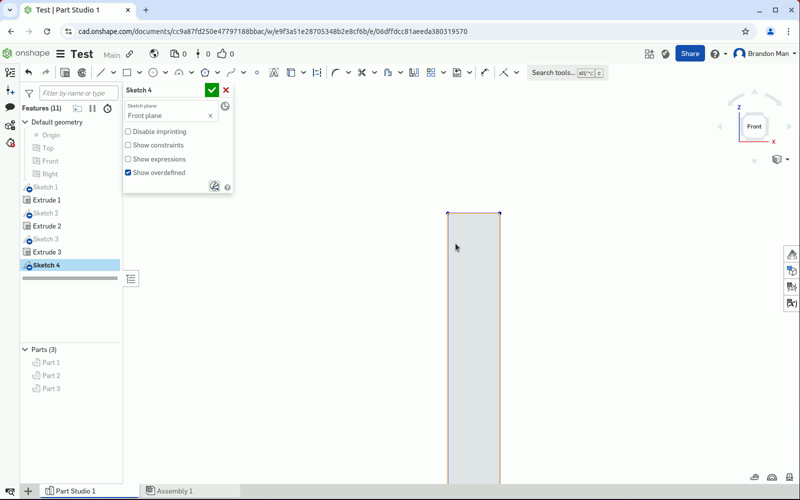
scroll(6)
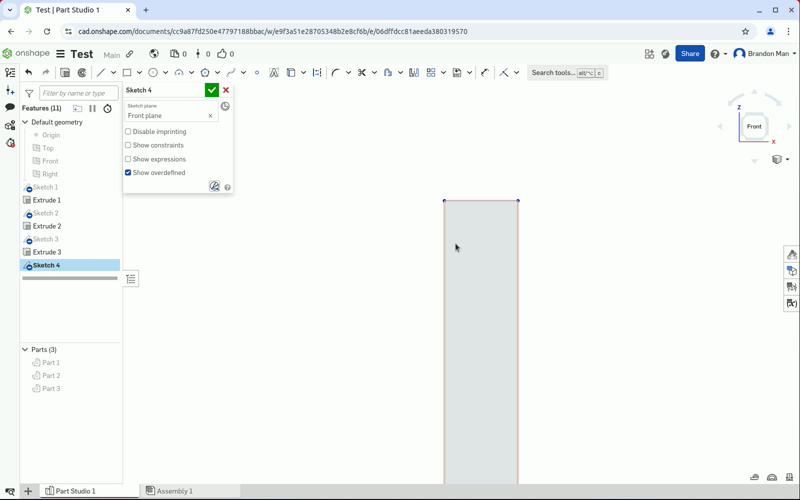
scroll(6)
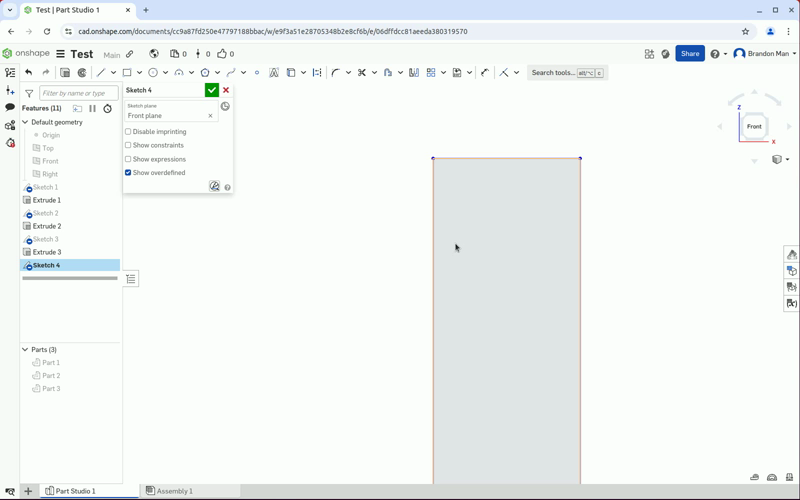
click(455, 243)
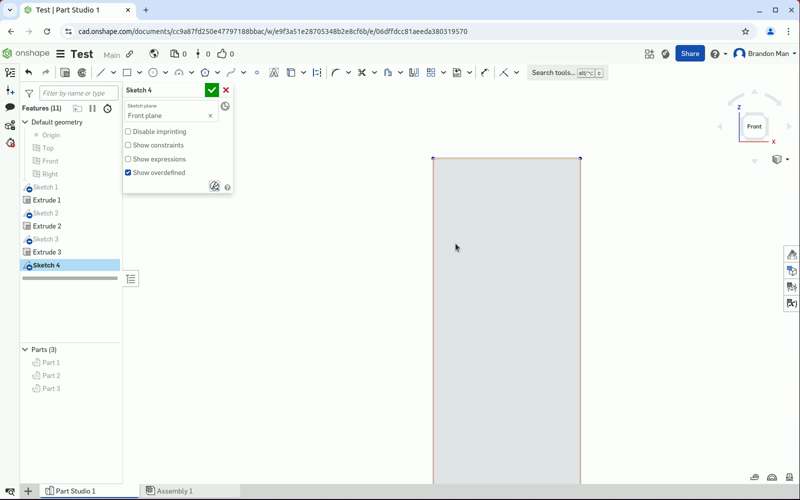
scroll(-6)
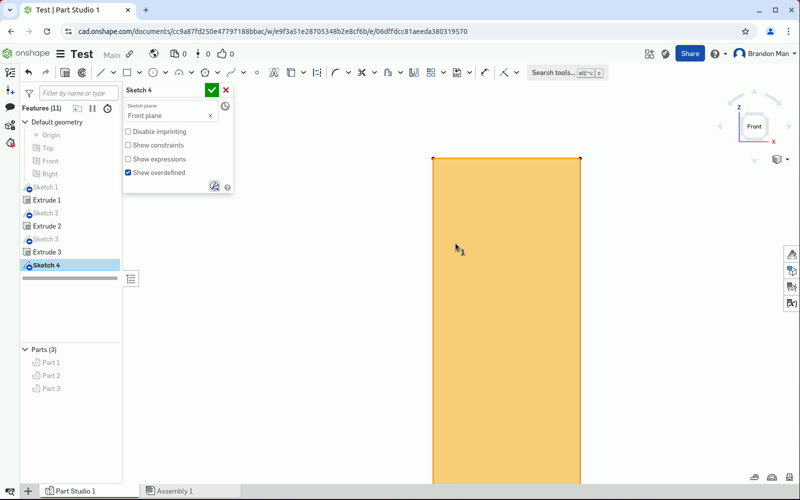
scroll(-6)
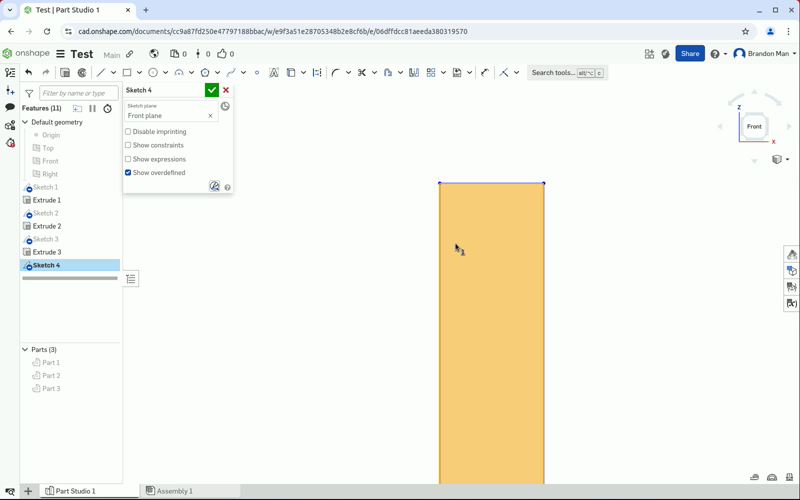
scroll(-6)
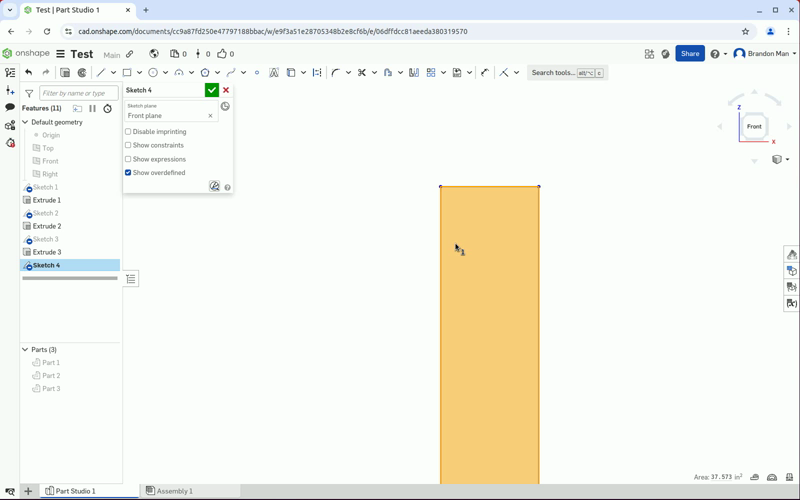
scroll(-6)
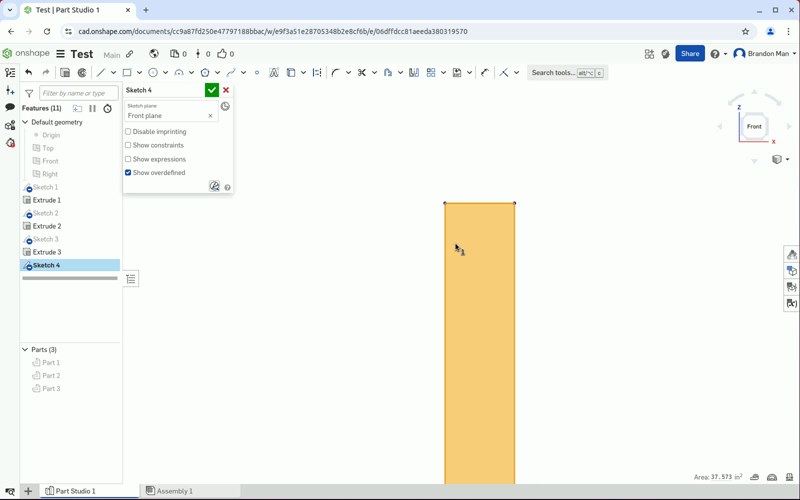
scroll(-6)
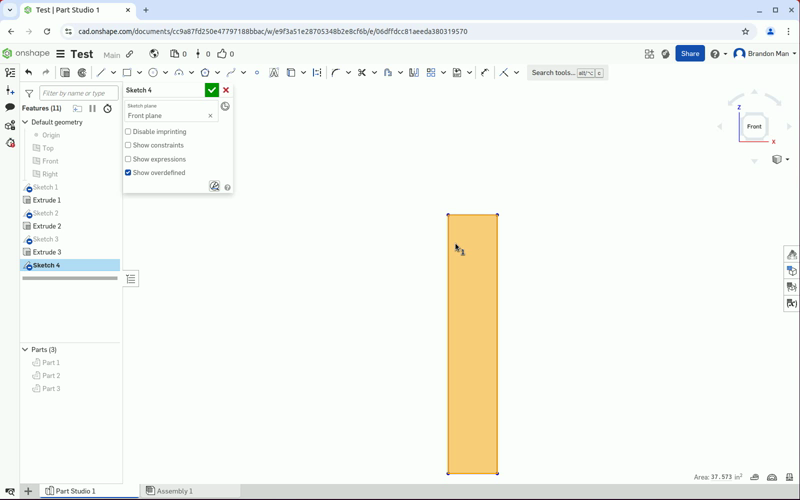
scroll(-6)
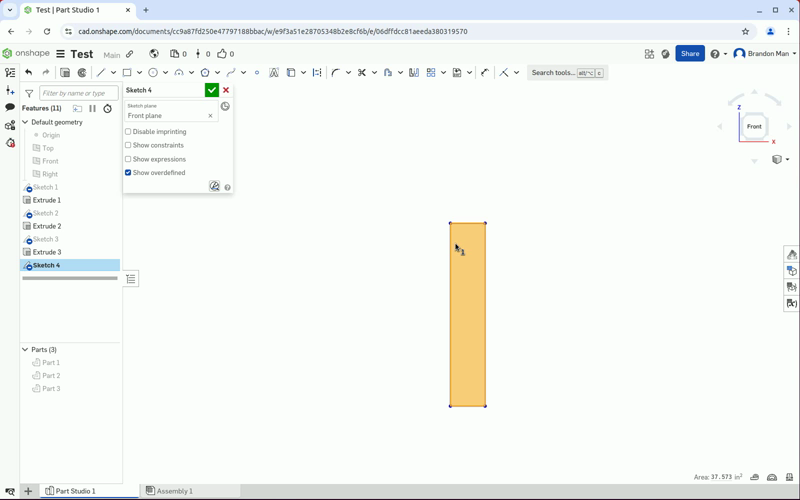
scroll(-6)
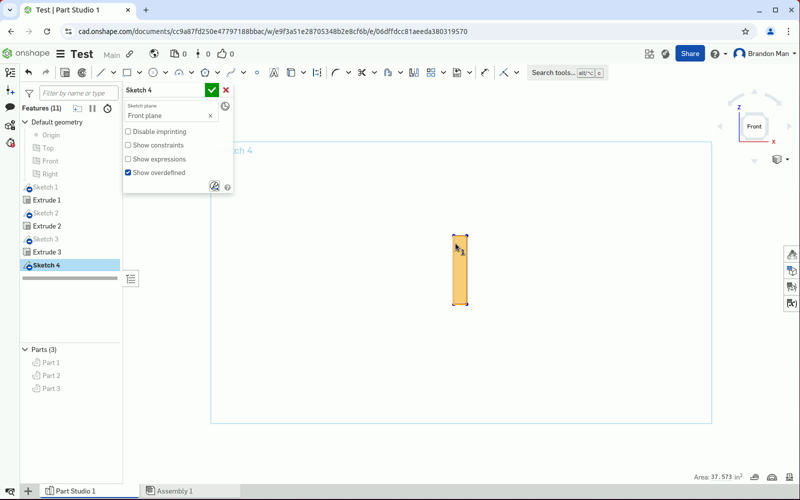
mouse_move(73, 352)
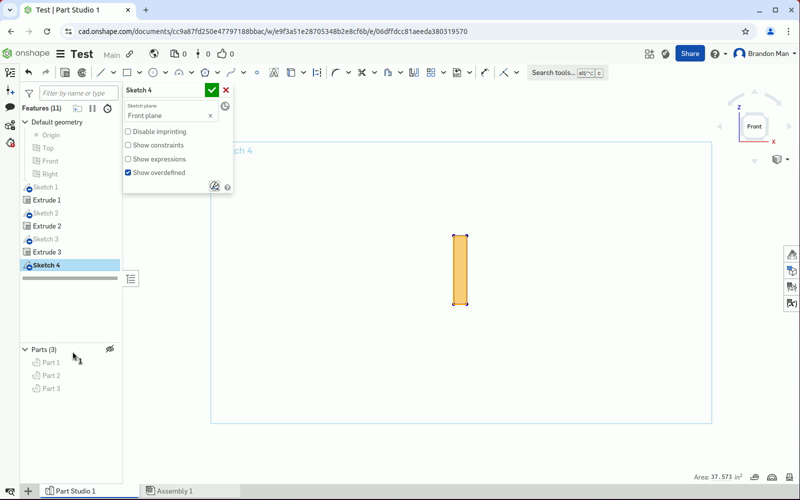
key(shift+y)
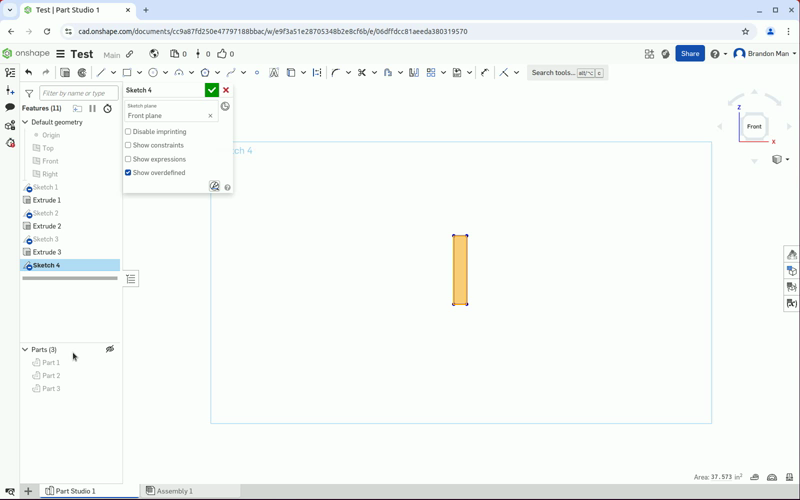
key(shift+e)
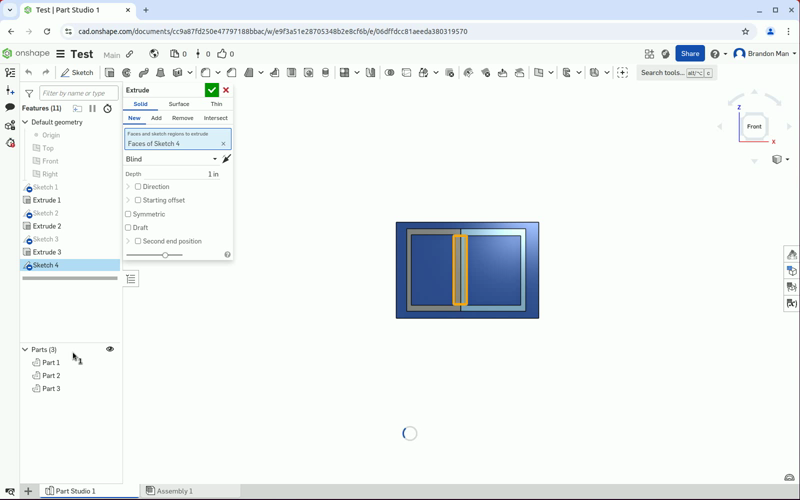
mouse_move(143, 106)
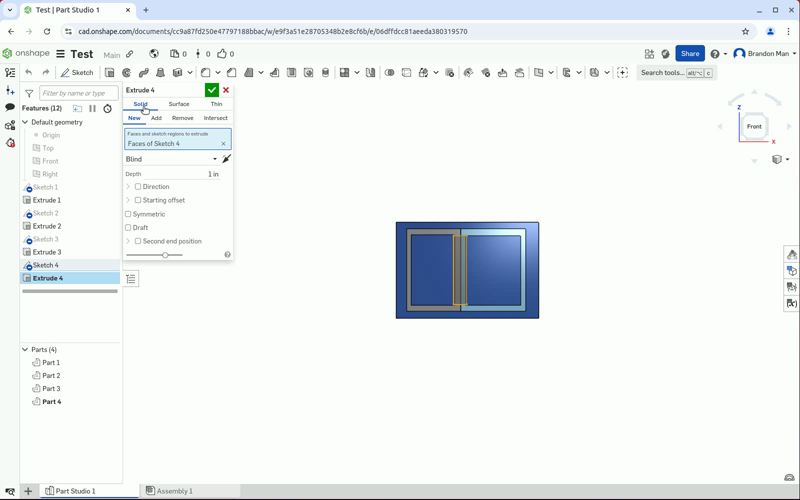
click(143, 106)
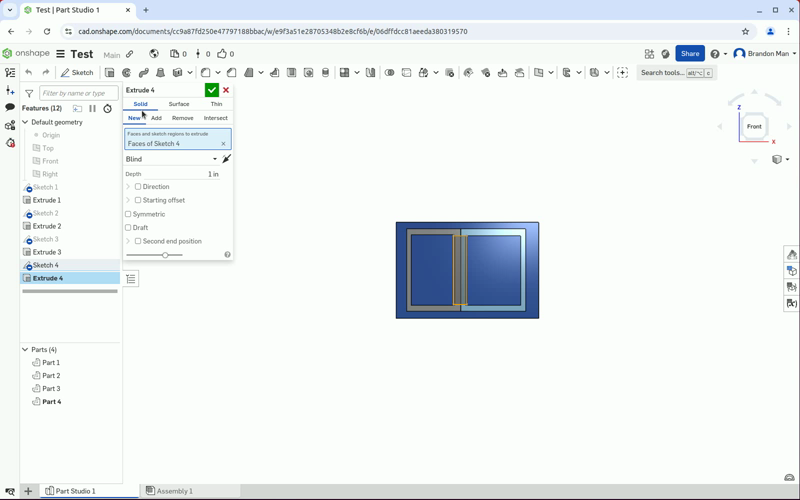
mouse_move(137, 120)
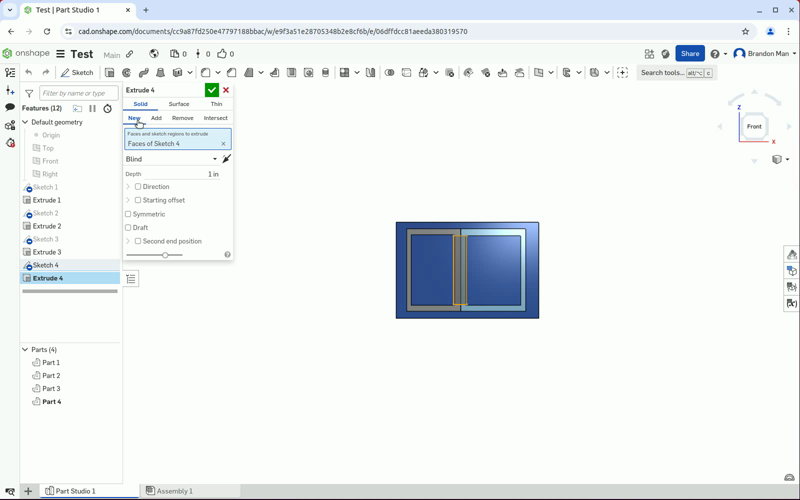
click(137, 120)
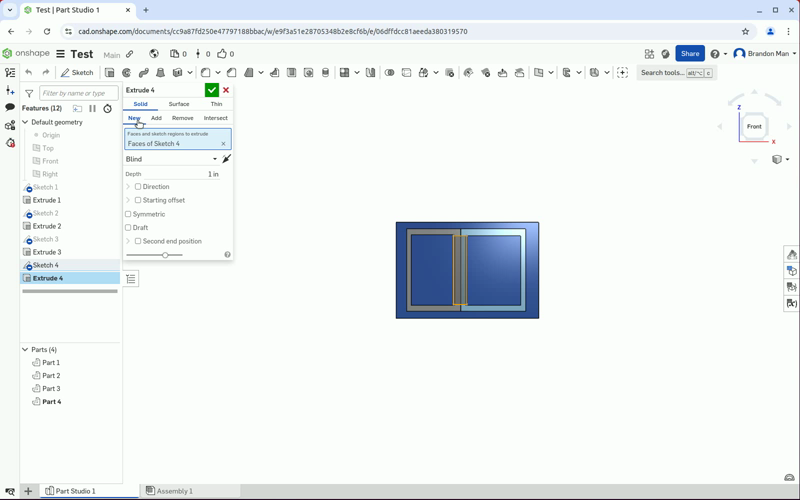
key(tab, 4)
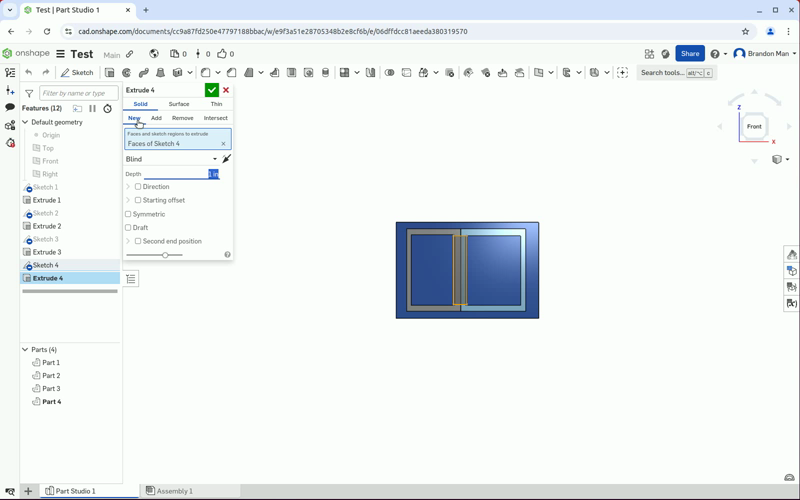
text(17.813)
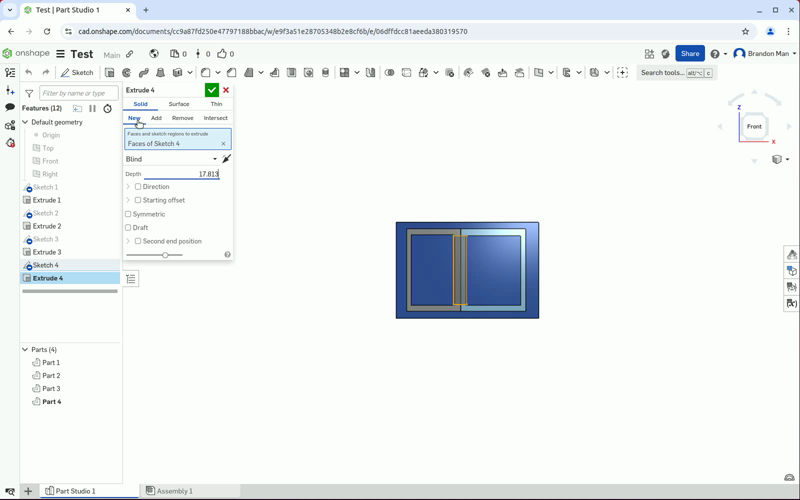
key(enter)
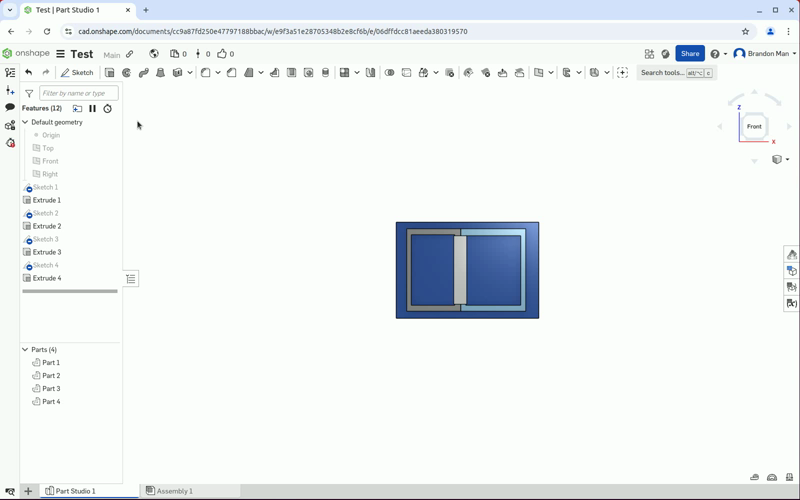
key(shift+h)
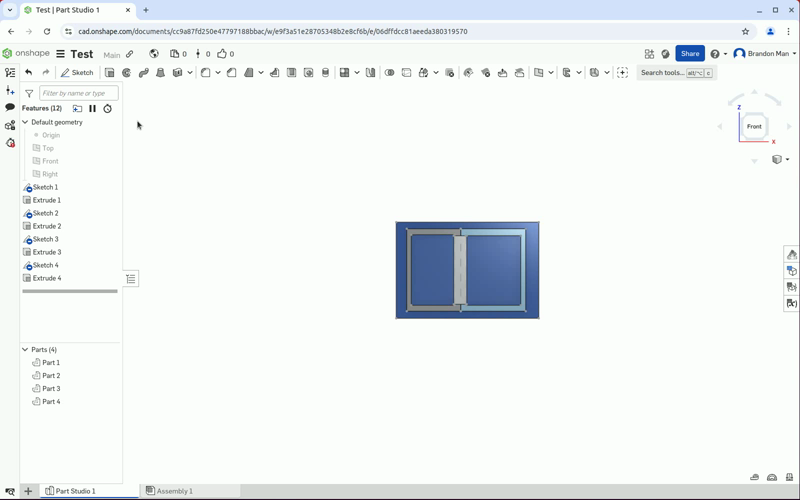
key(shift+h)
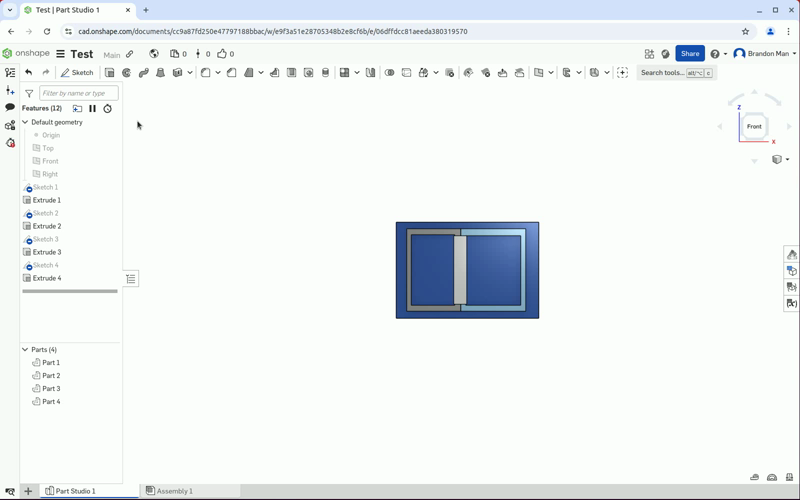
mouse_move(73, 189)
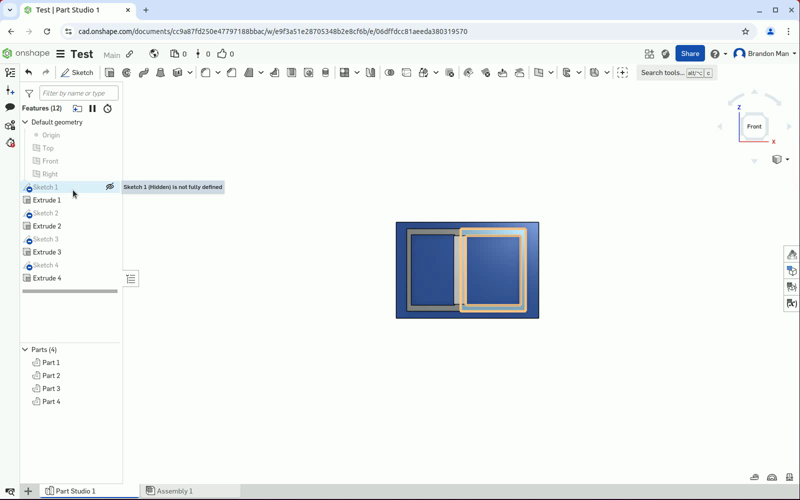
click(73, 189)
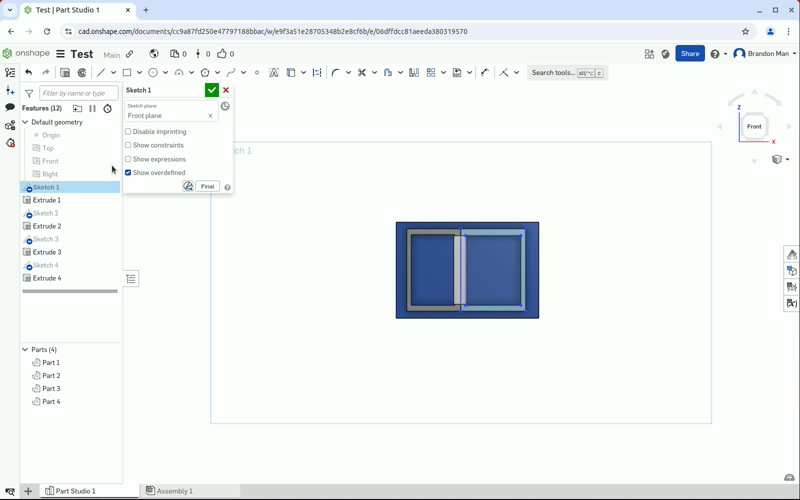
mouse_move(229, 92)
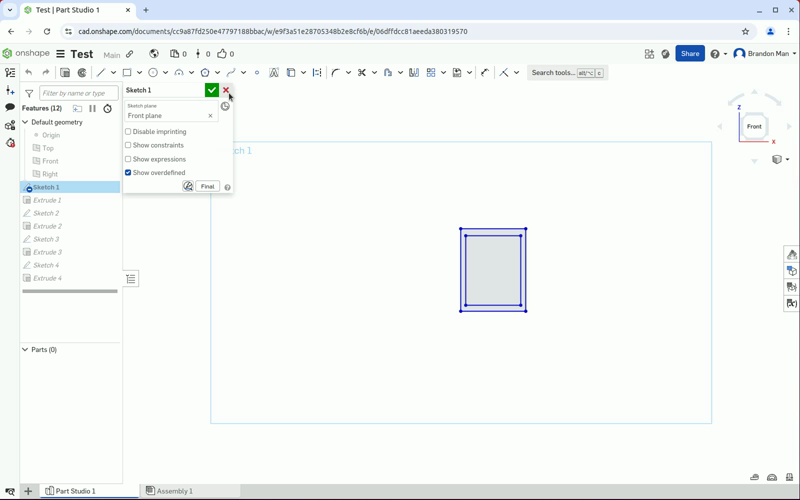
click(229, 92)
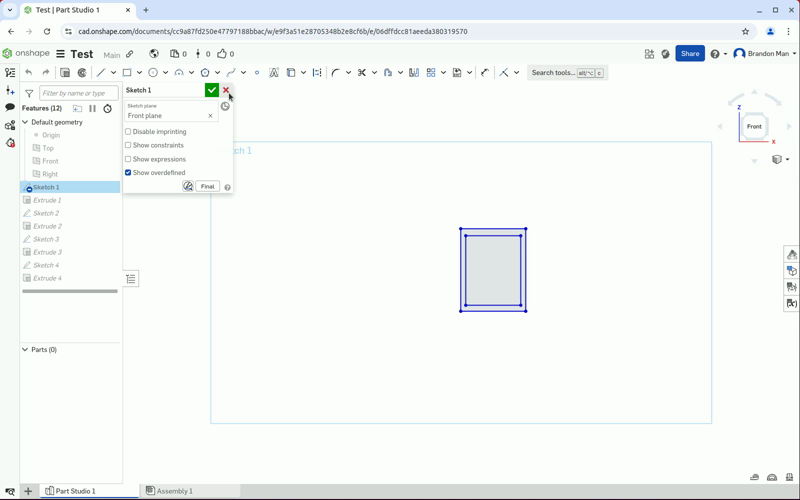
key(shift+s)
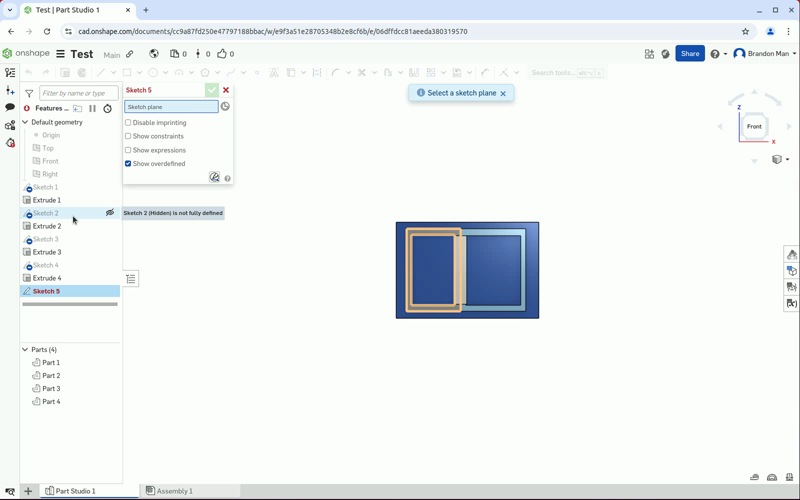
scroll(3)
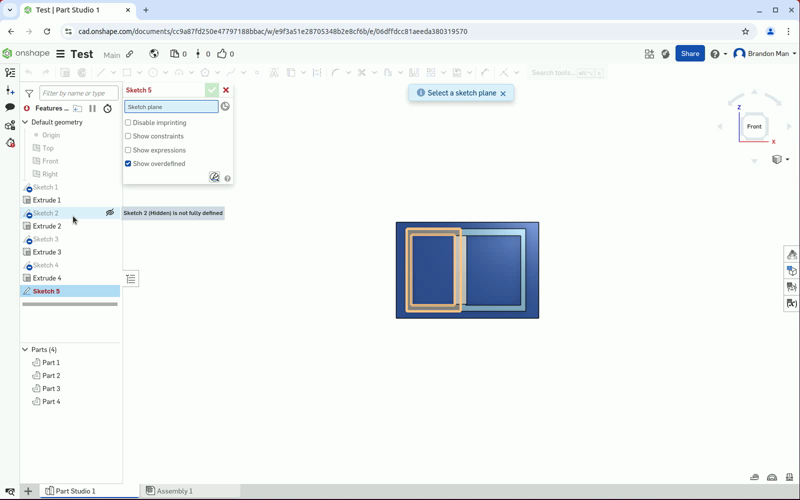
mouse_move(73, 163)
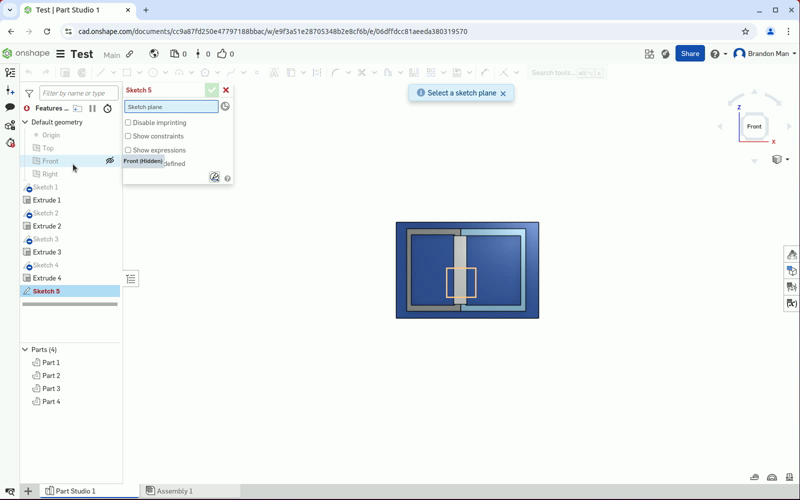
click(73, 163)
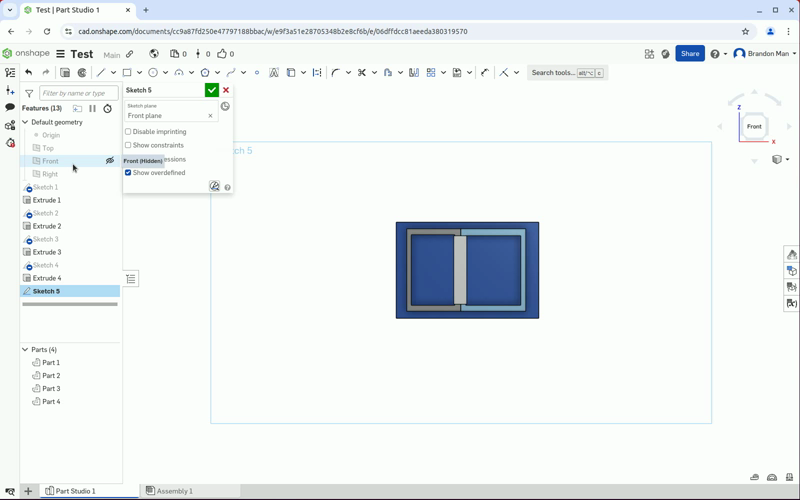
mouse_move(73, 352)
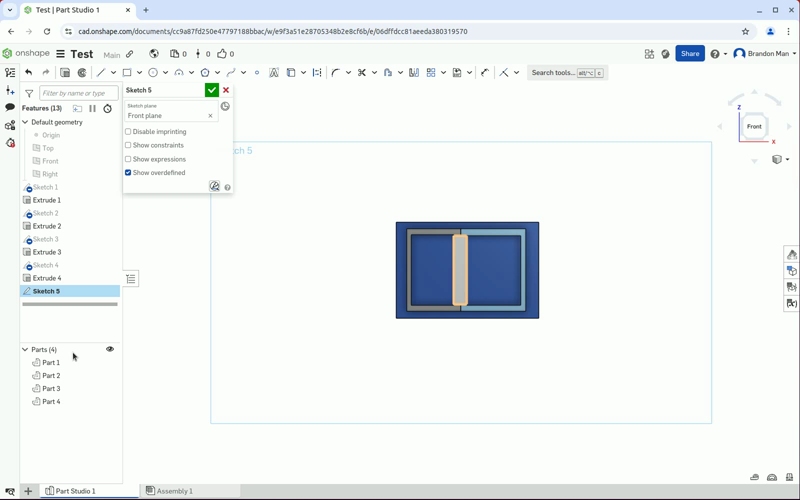
key(y)
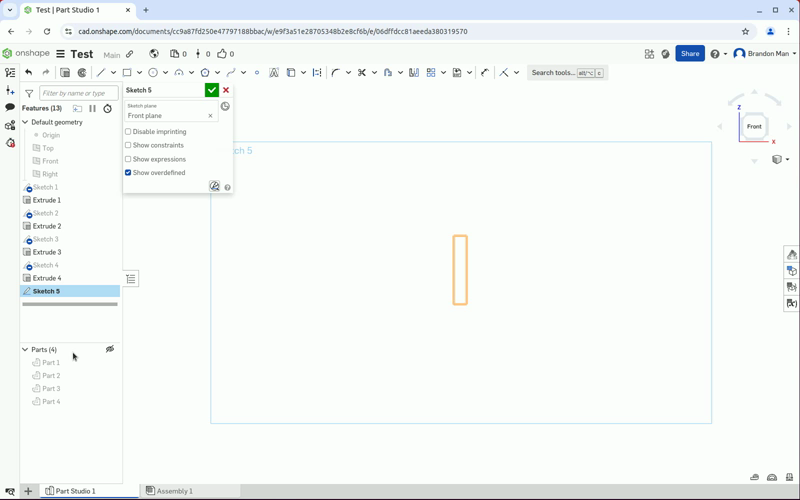
key(c)
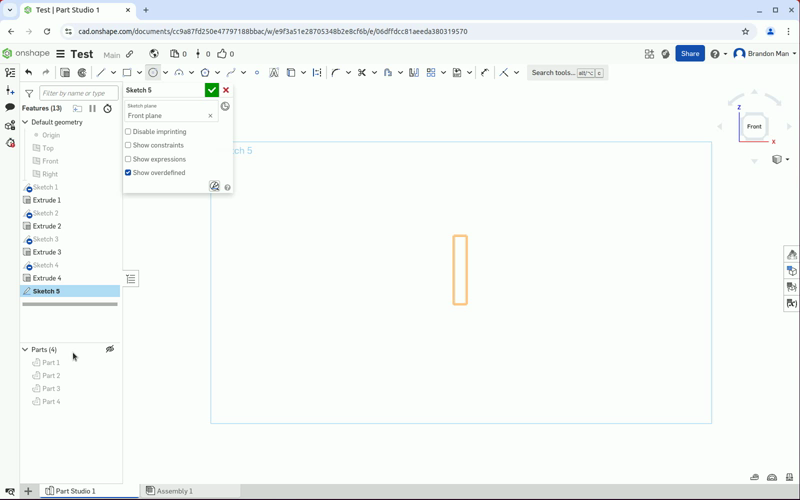
key_down(shift)
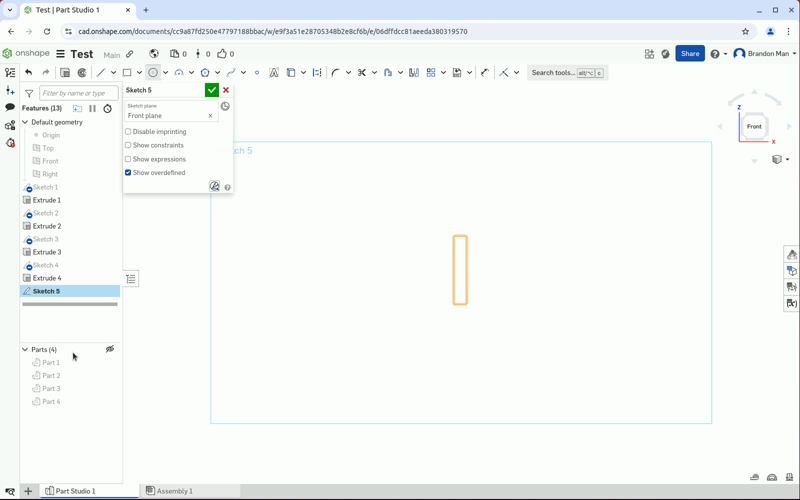
mouse_move(461, 262)
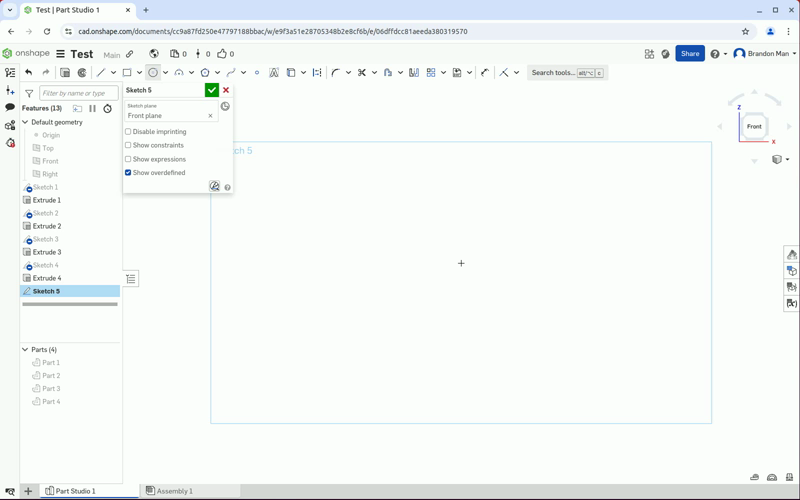
click(461, 262)
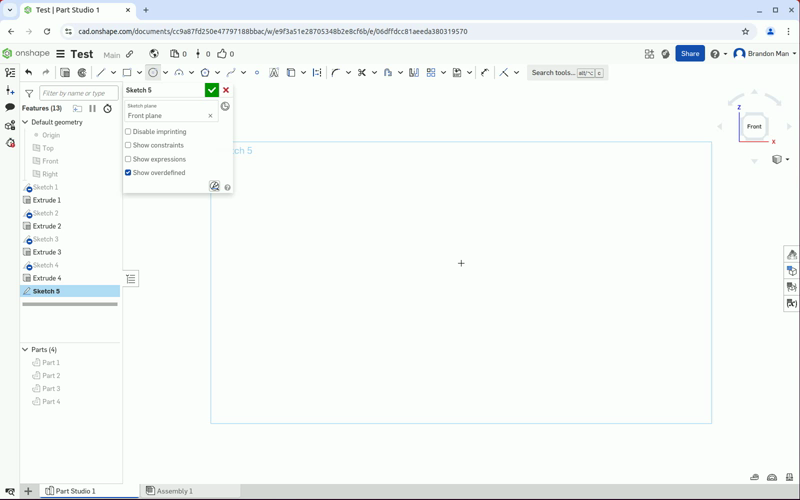
key_up(shift)
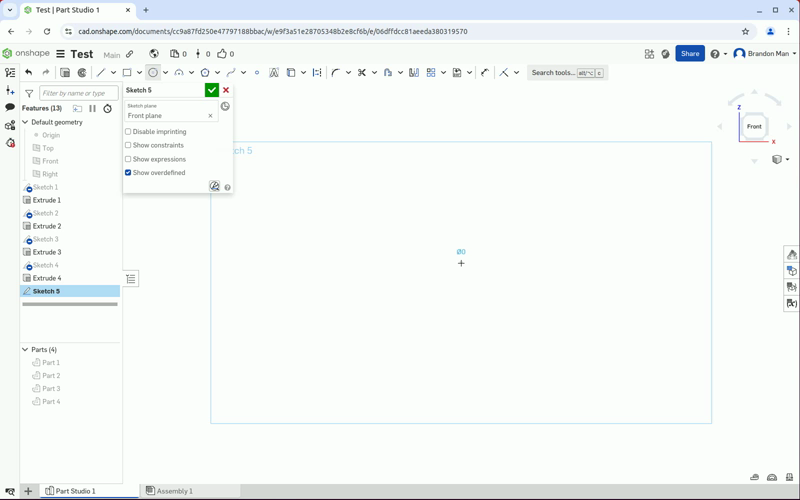
mouse_move(467, 262)
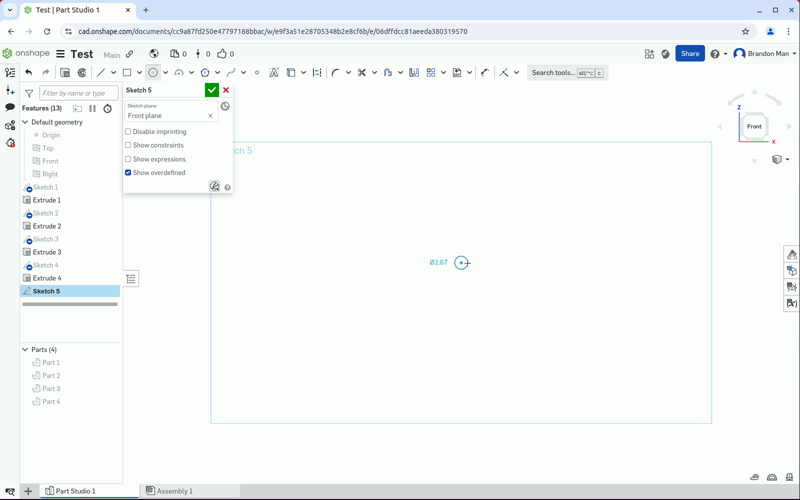
click(467, 262)
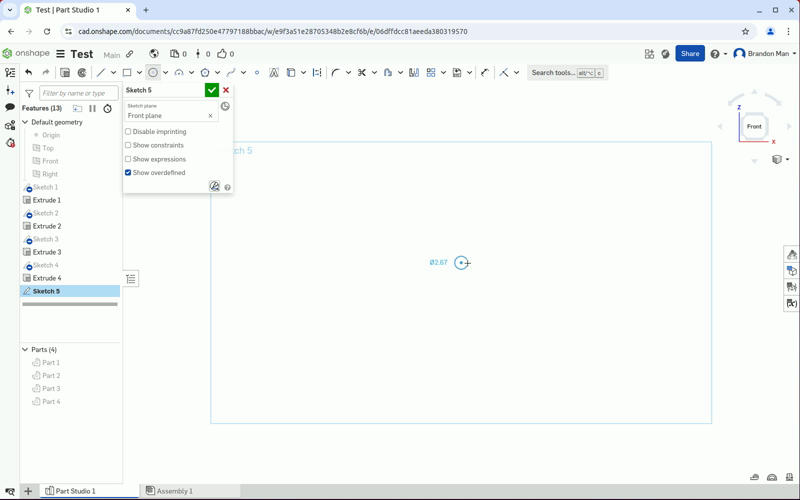
key(esc)
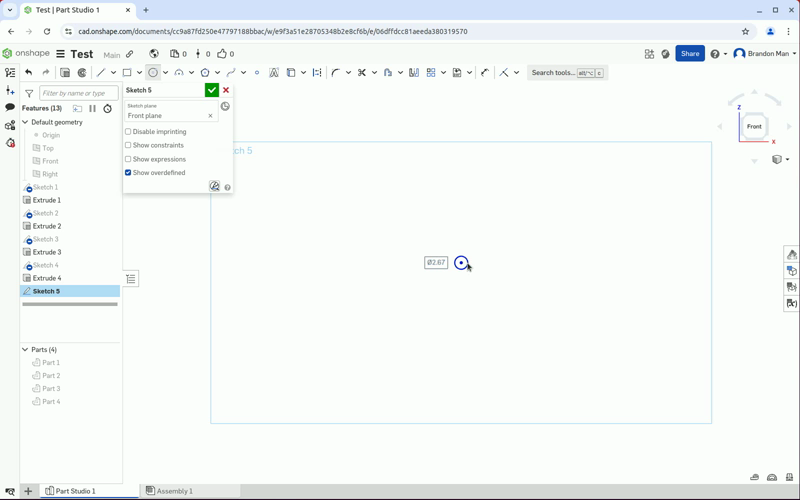
mouse_move(460, 268)
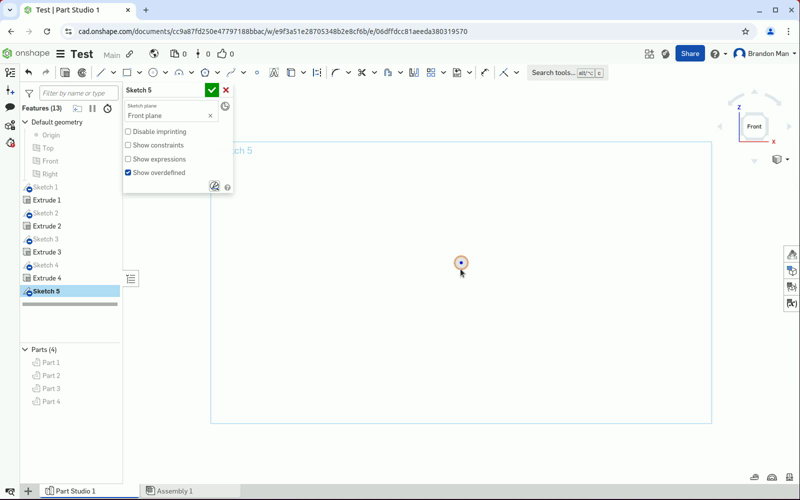
scroll(6)
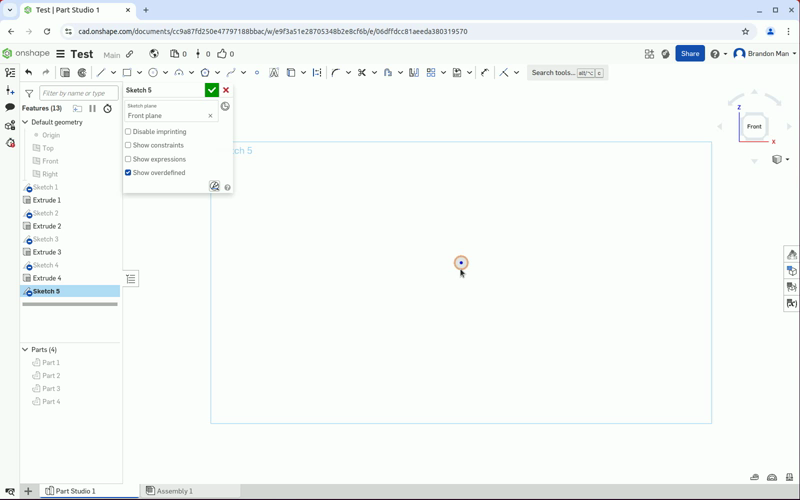
scroll(6)
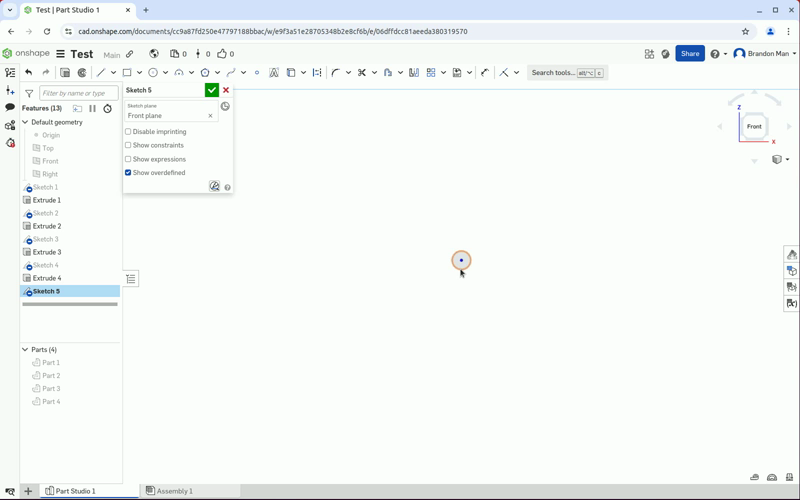
scroll(6)
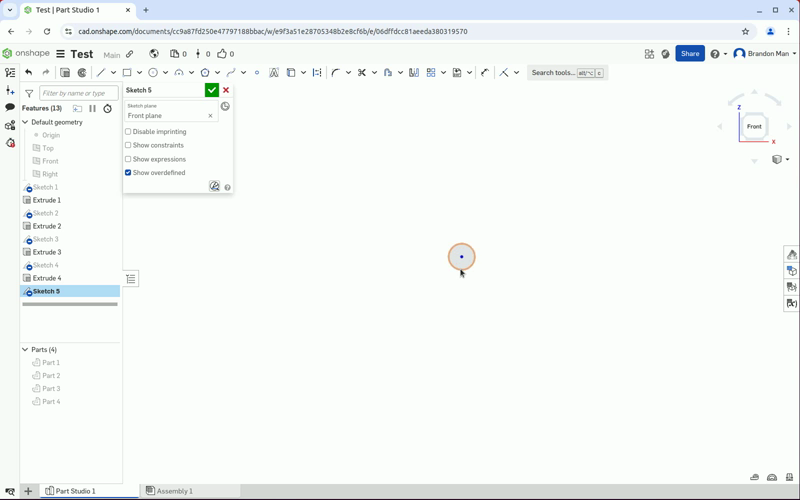
scroll(6)
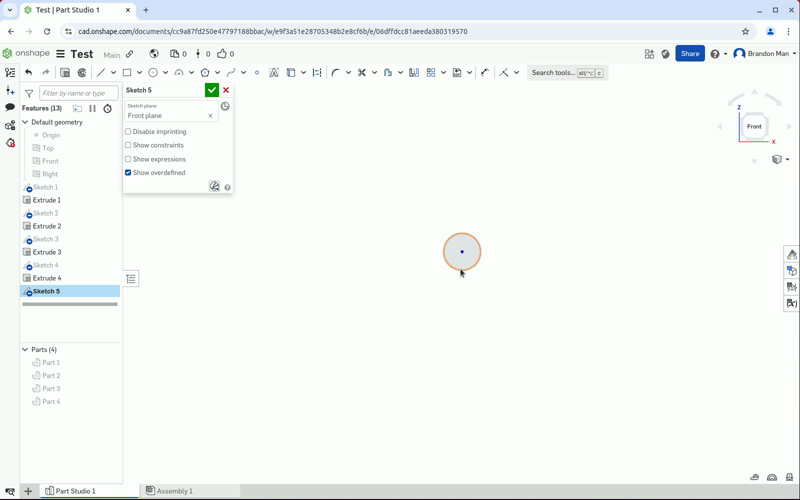
scroll(6)
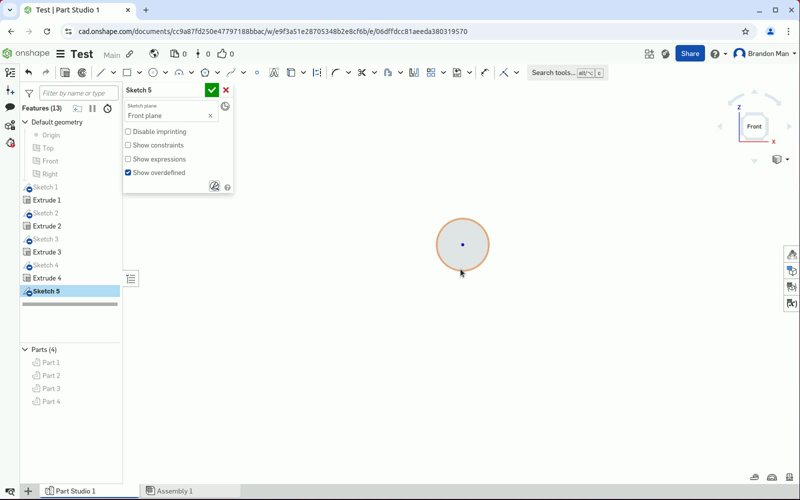
scroll(6)
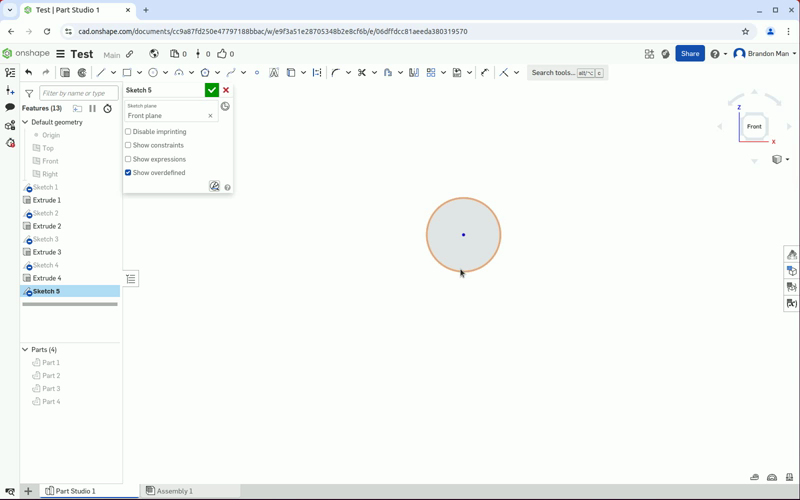
scroll(6)
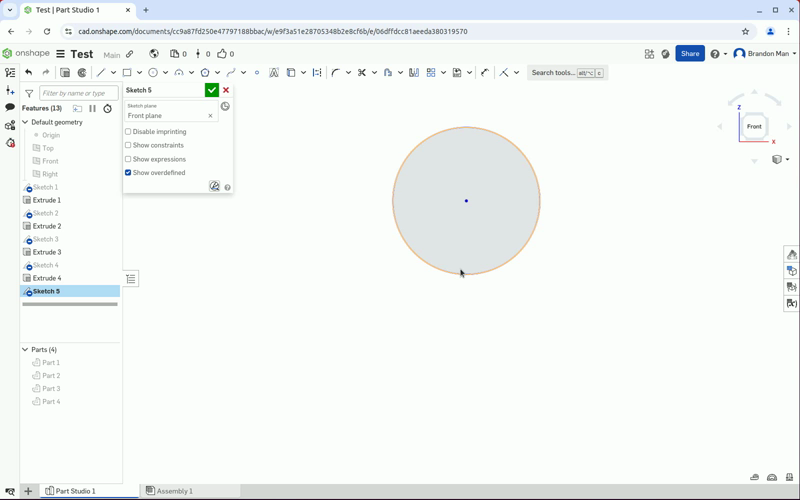
click(460, 268)
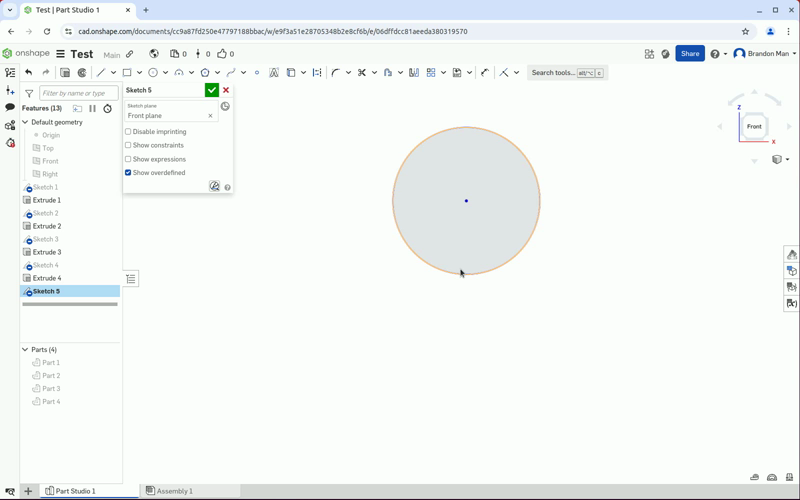
scroll(-6)
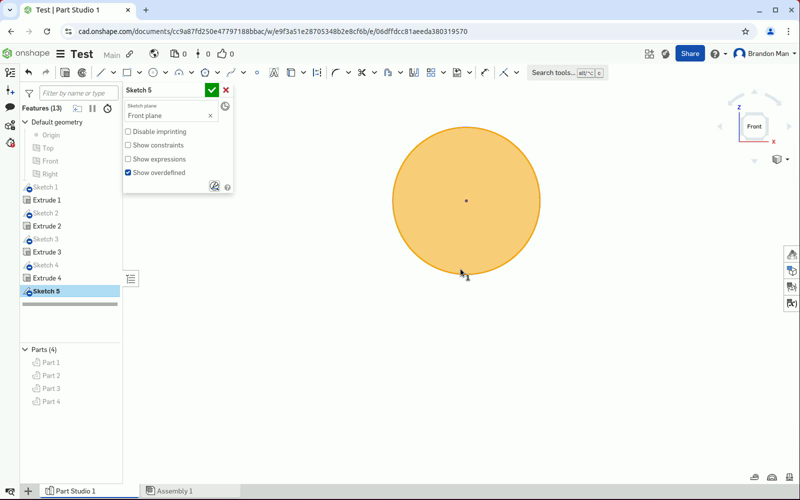
scroll(-6)
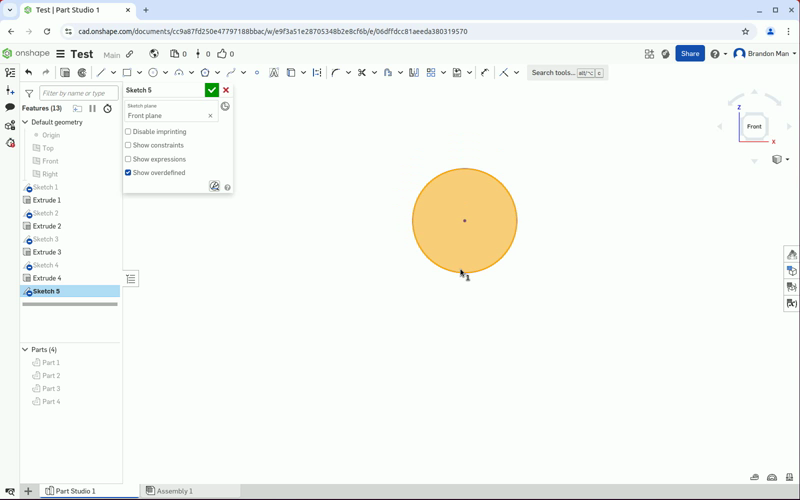
scroll(-6)
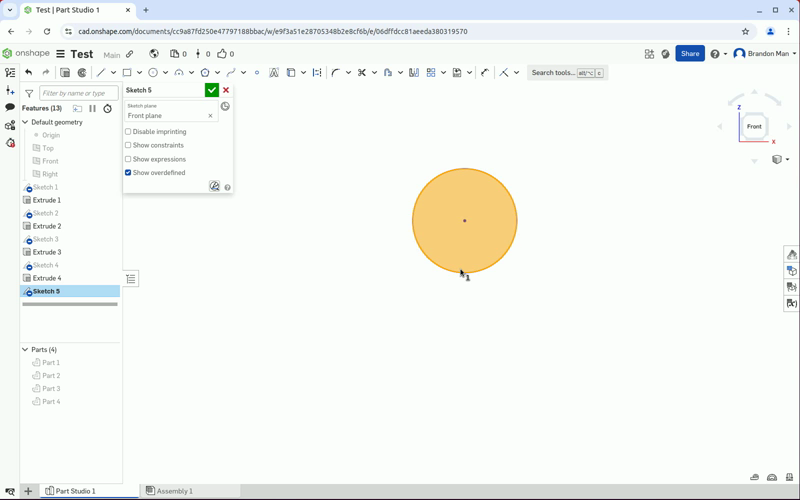
scroll(-6)
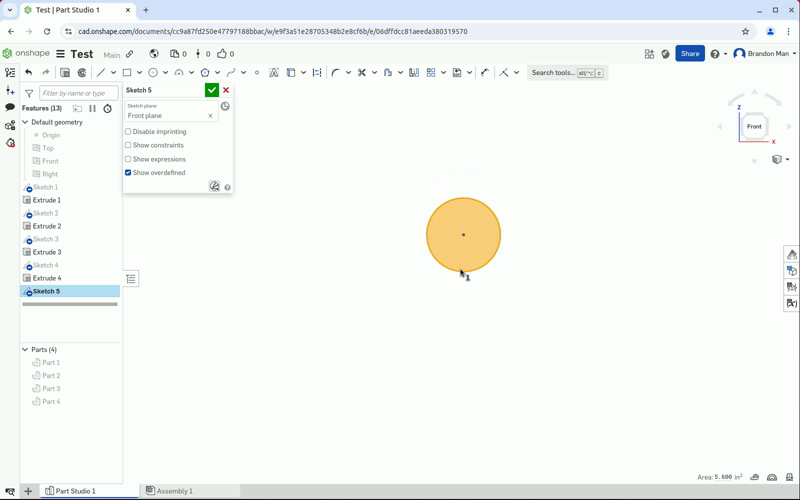
scroll(-6)
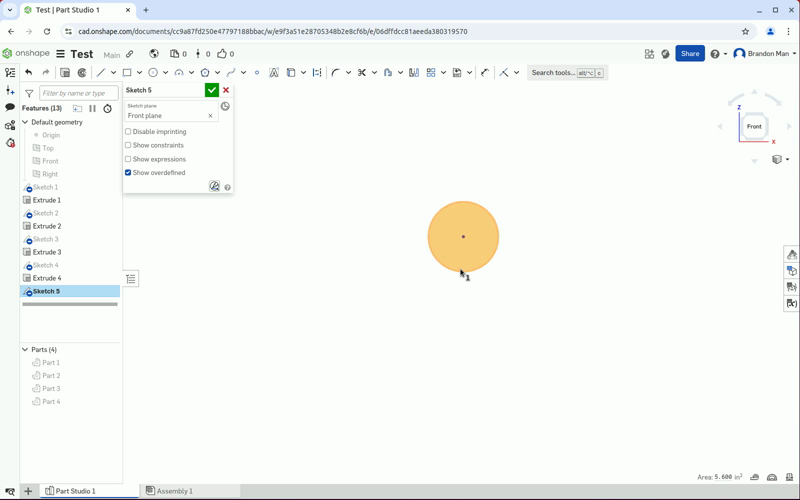
scroll(-6)
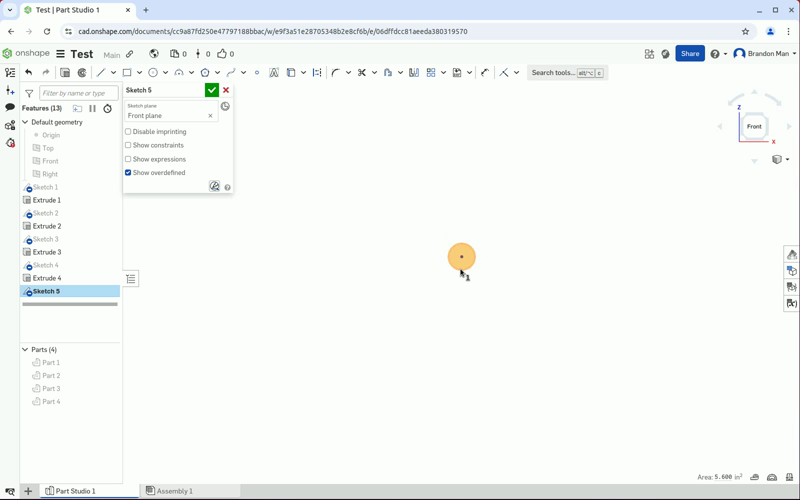
scroll(-6)
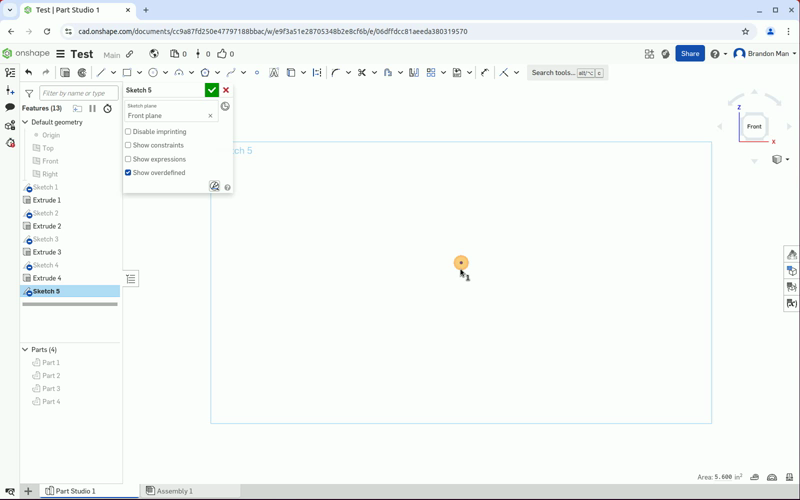
mouse_move(73, 352)
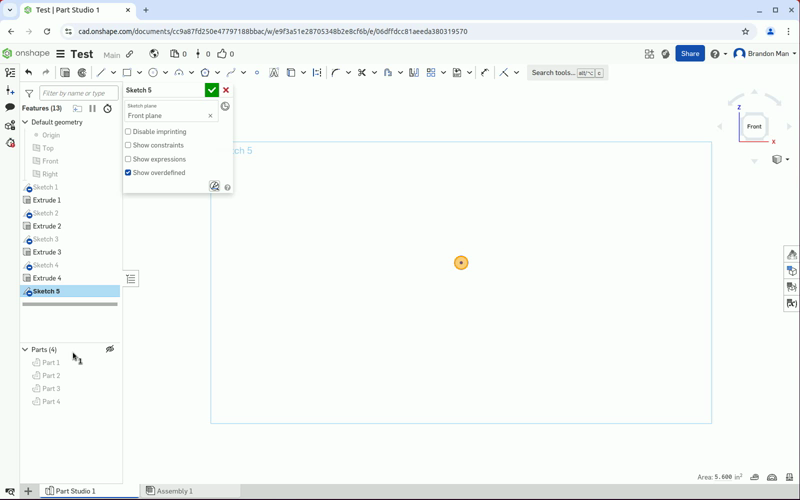
key(shift+y)
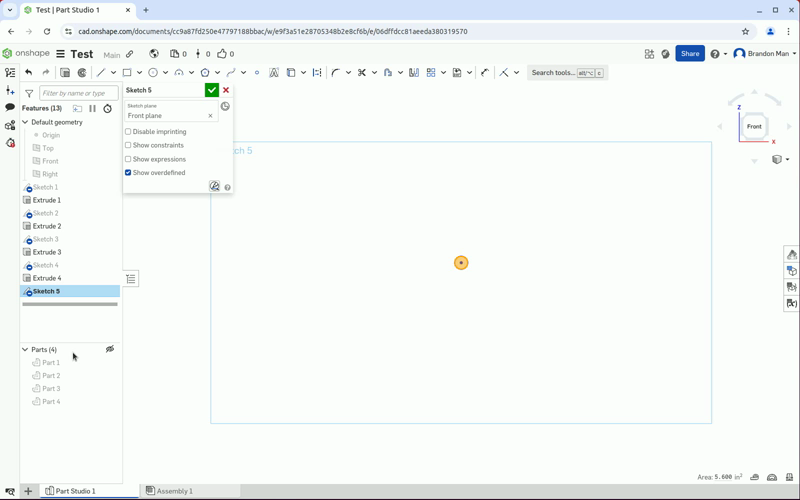
key(shift+e)
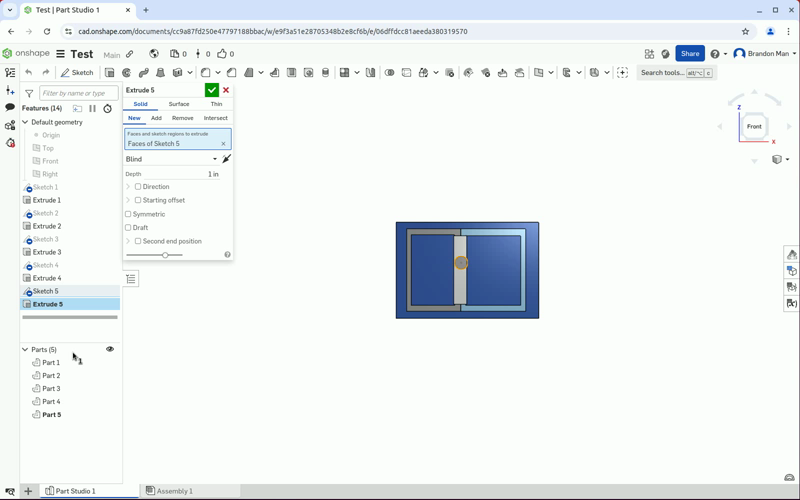
mouse_move(143, 106)
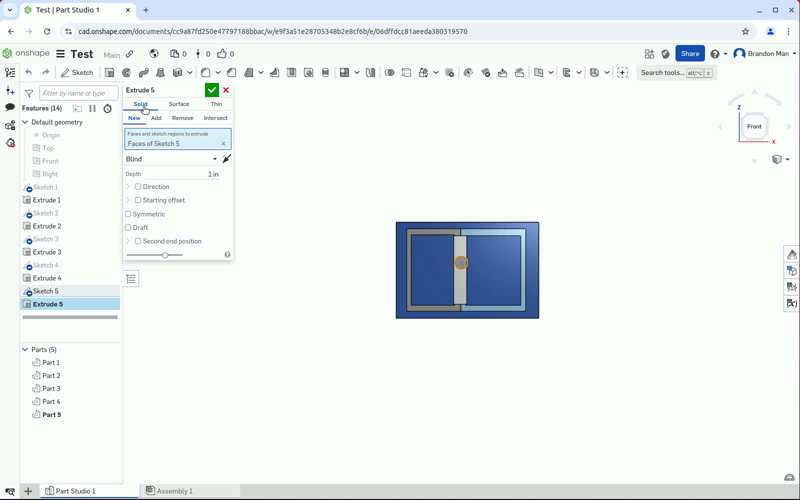
click(143, 106)
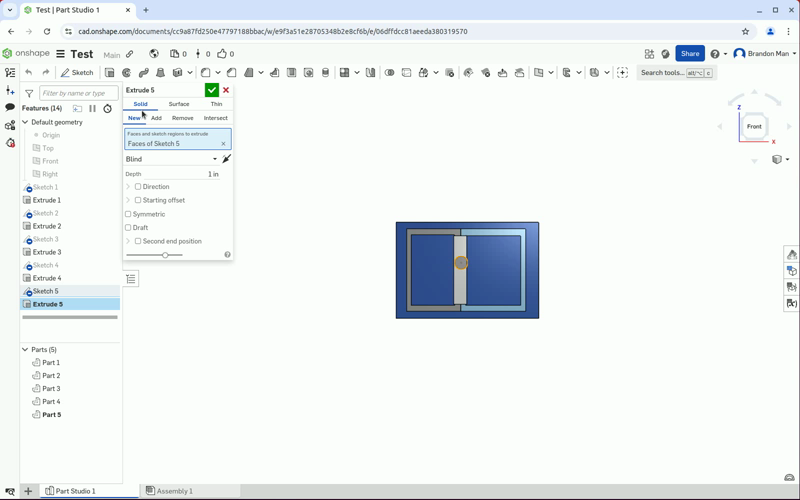
mouse_move(137, 120)
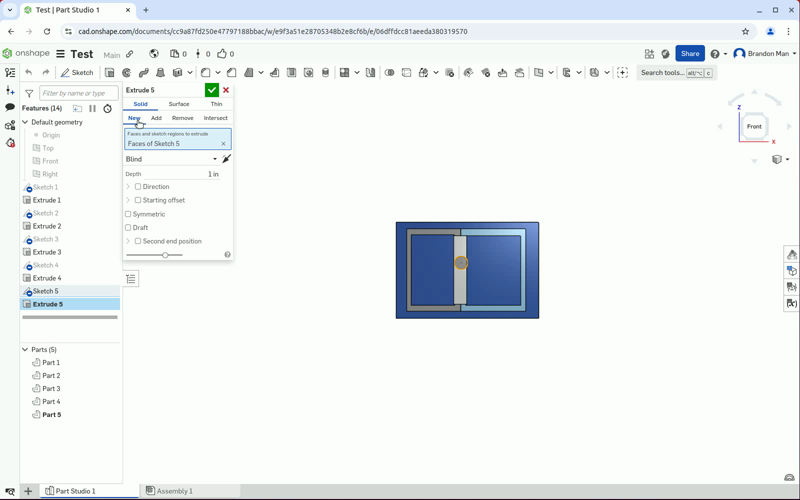
click(137, 120)
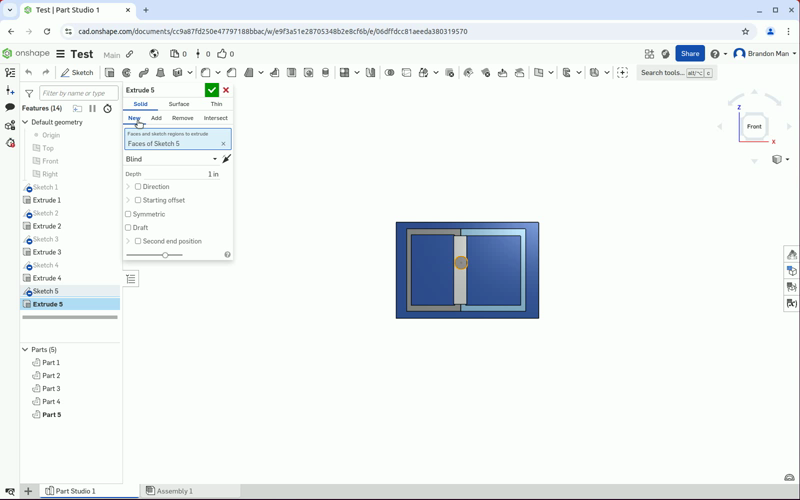
key(tab, 4)
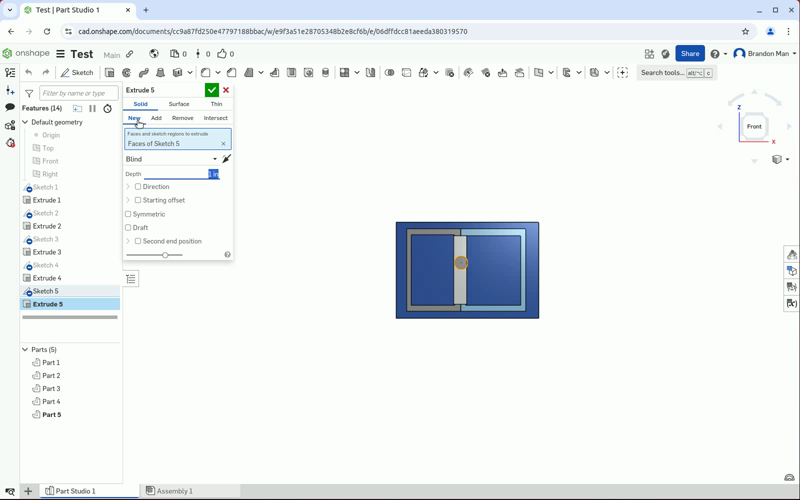
text(23.108)
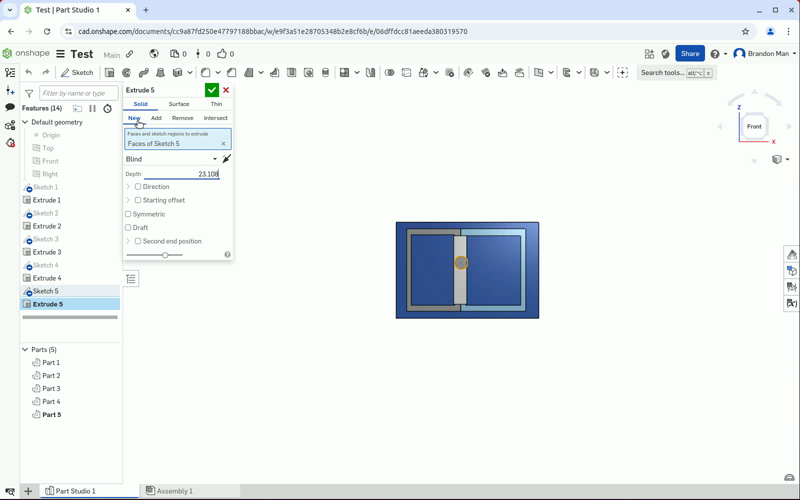
key(enter)
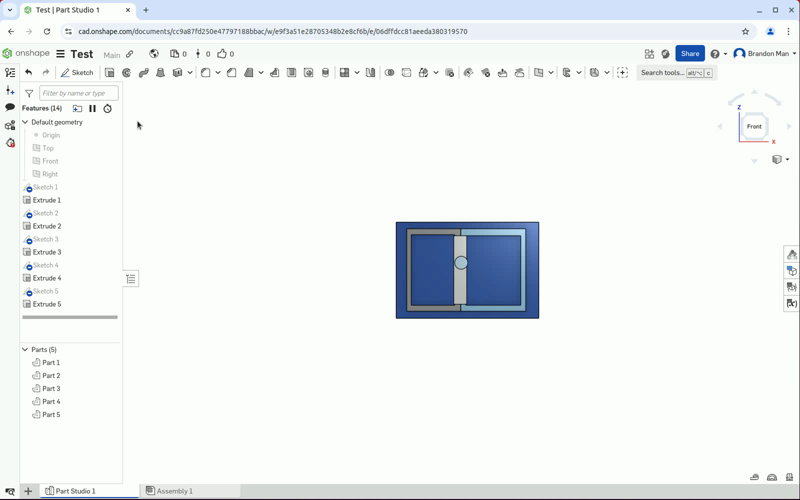
key(shift+h)
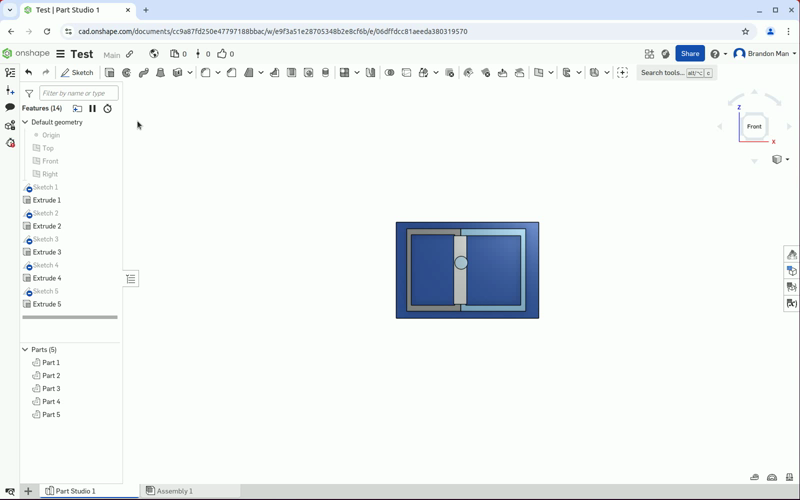
key(shift+h)
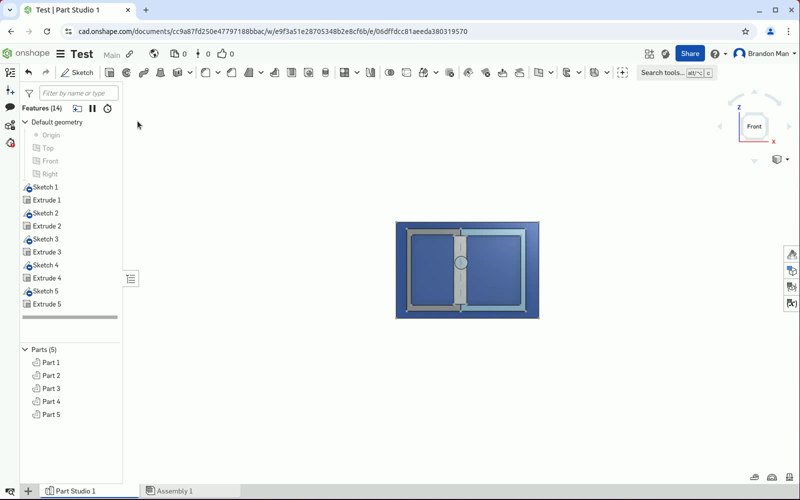
key(shift+7)
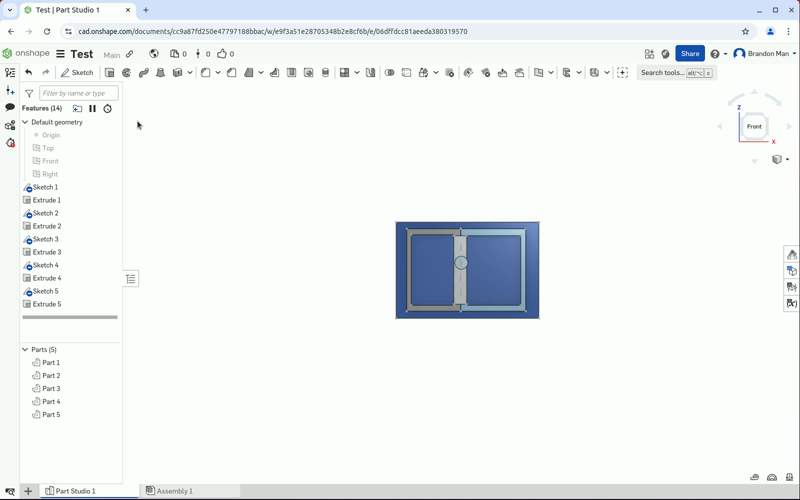
key(left, 2)
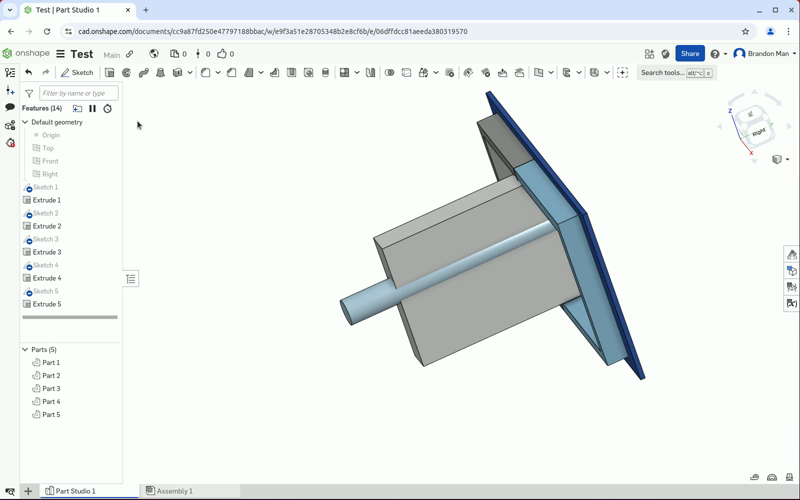
key(down, 2)
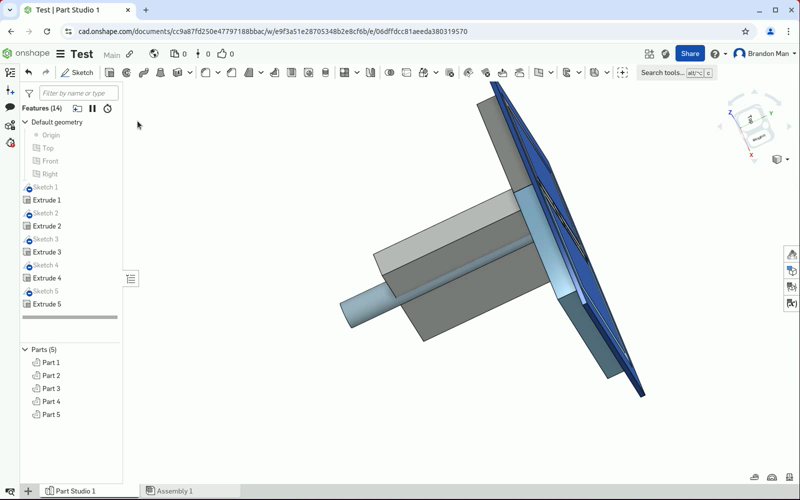
key(up, 2)
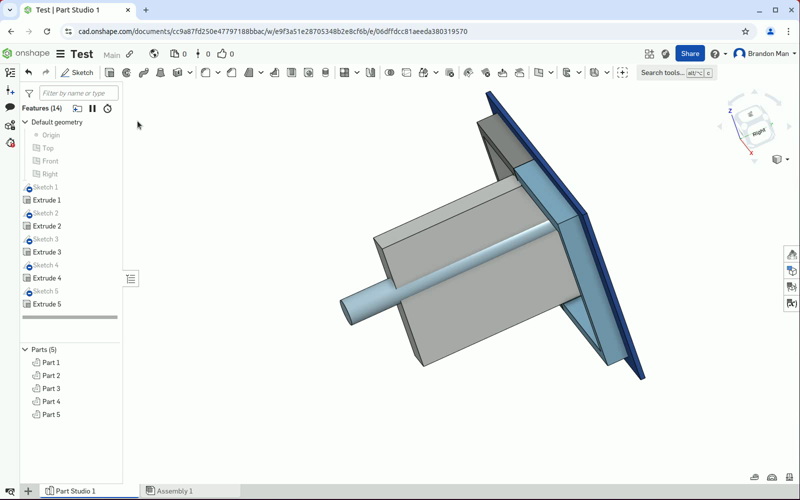
key(right, 2)
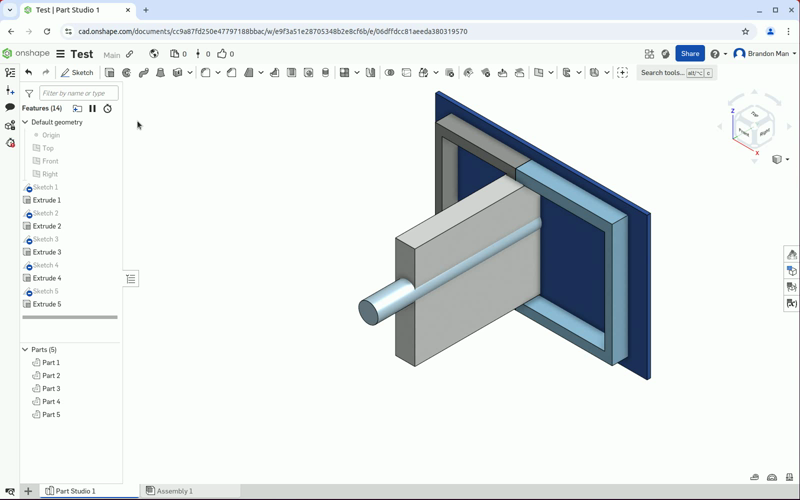
mouse_move(73, 189)
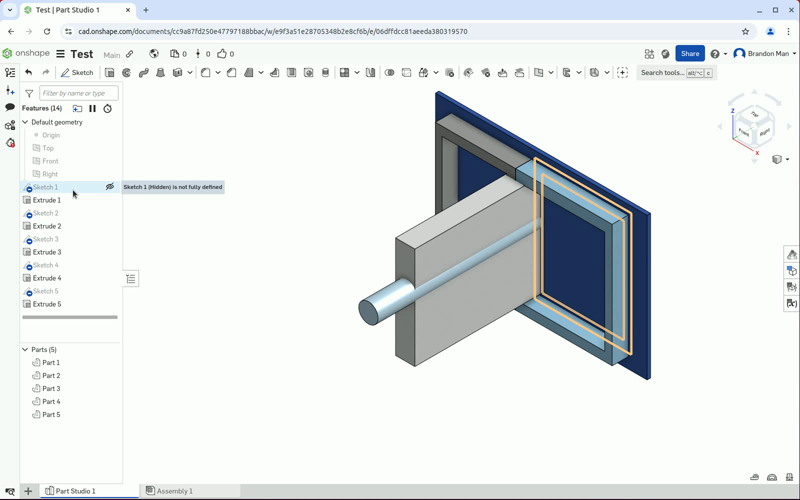
click(73, 189)